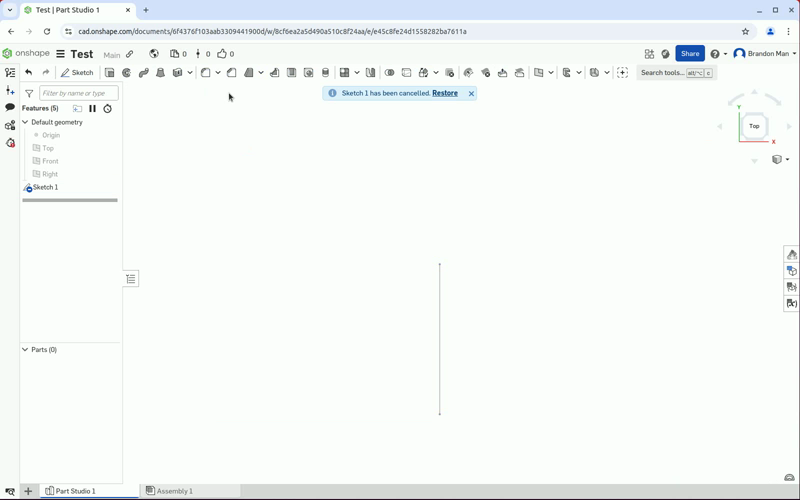
key(shift+h)
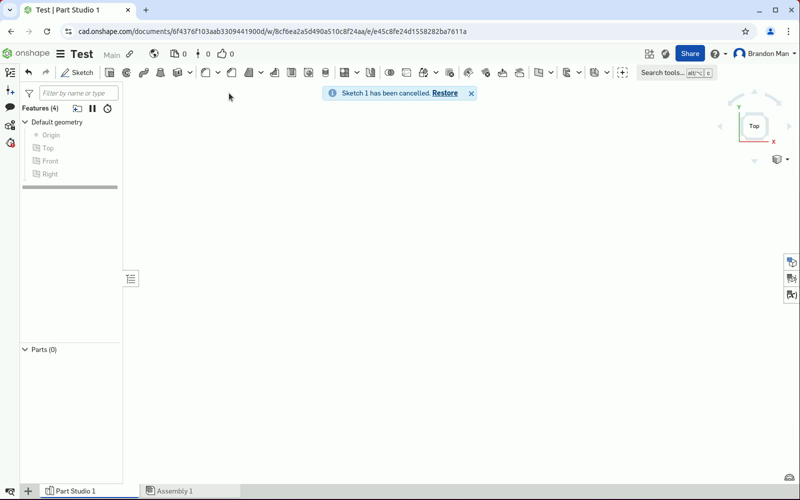
mouse_move(73, 352)
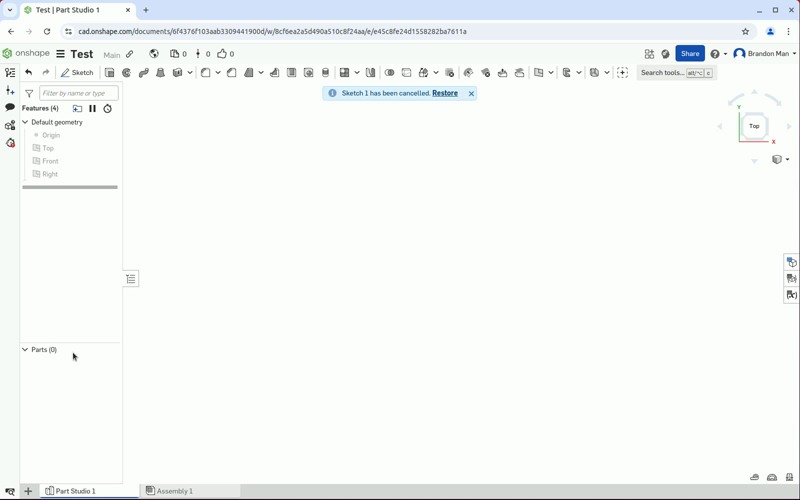
key(y)
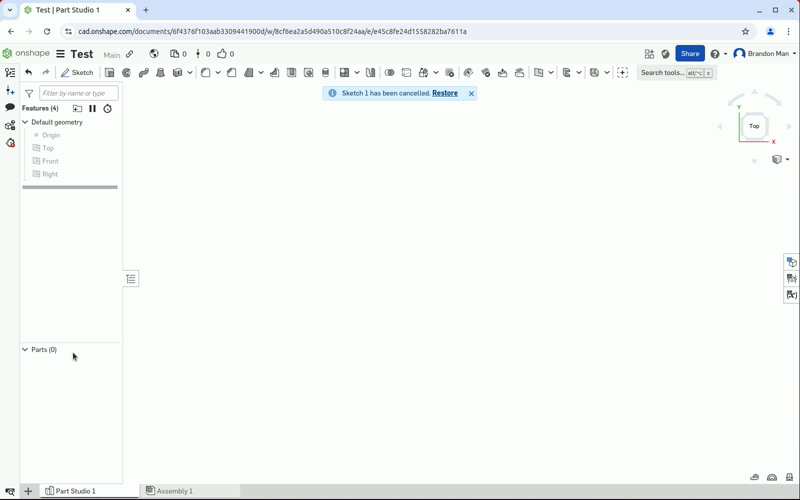
key(shift+p)
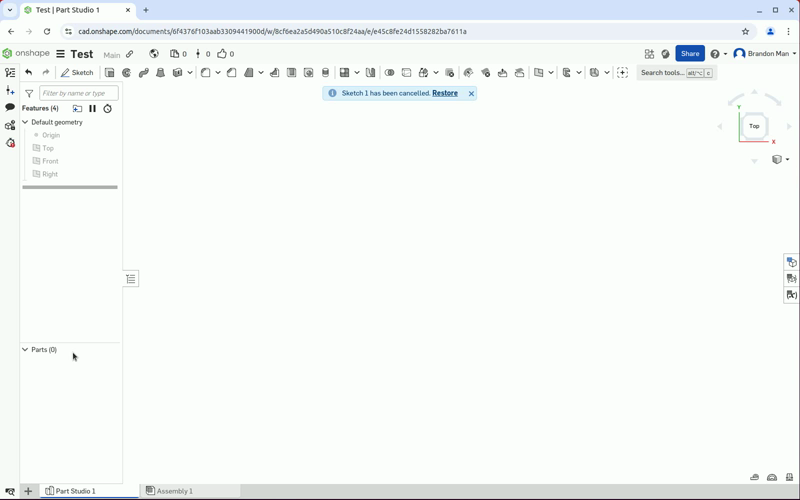
key(space)
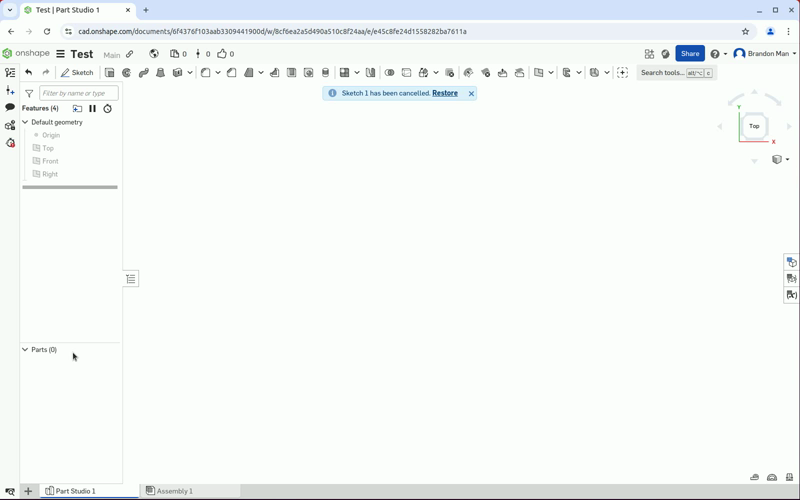
key_down(shift)
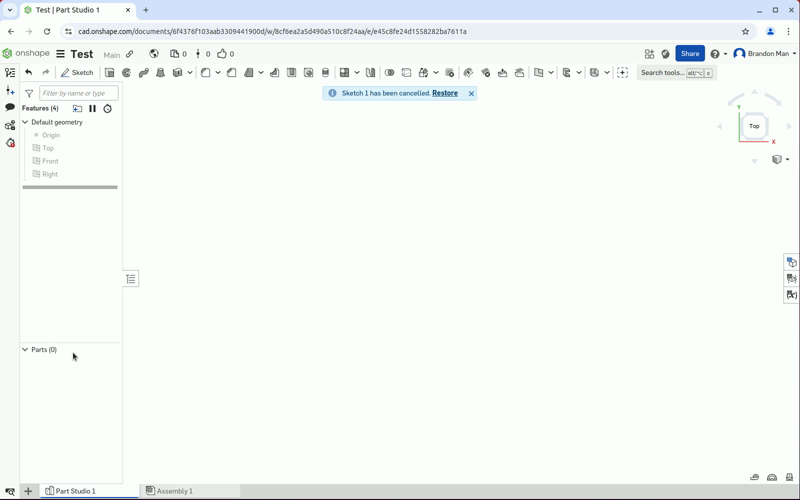
key(up)
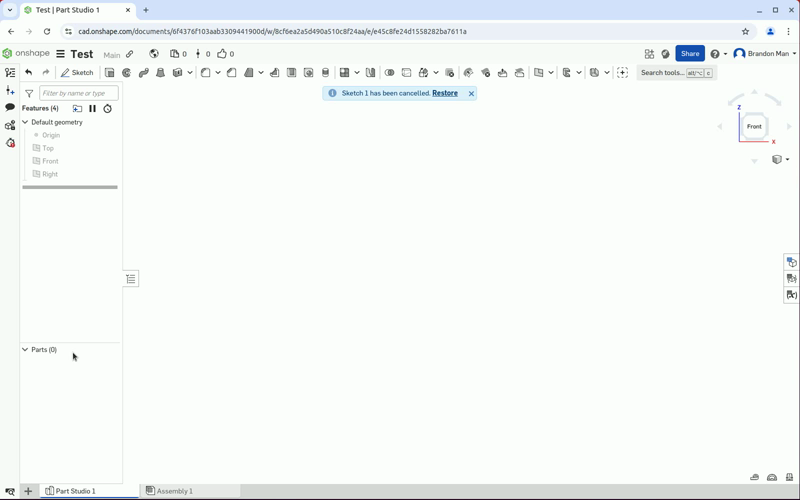
key_up(shift)
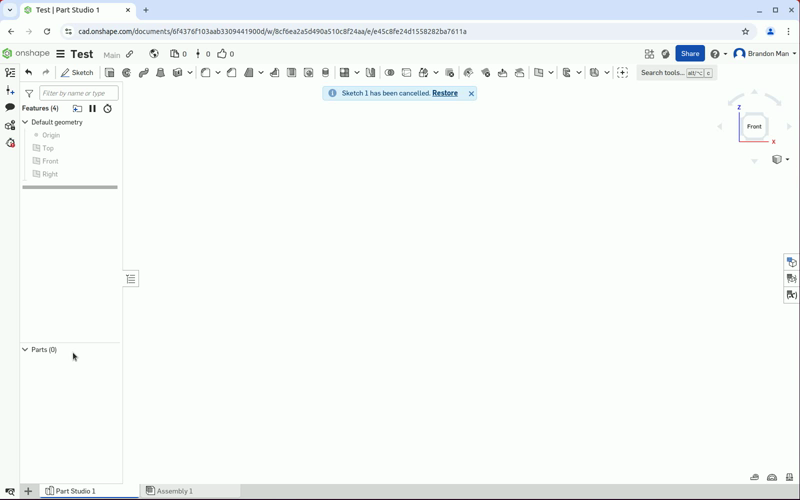
mouse_move(73, 352)
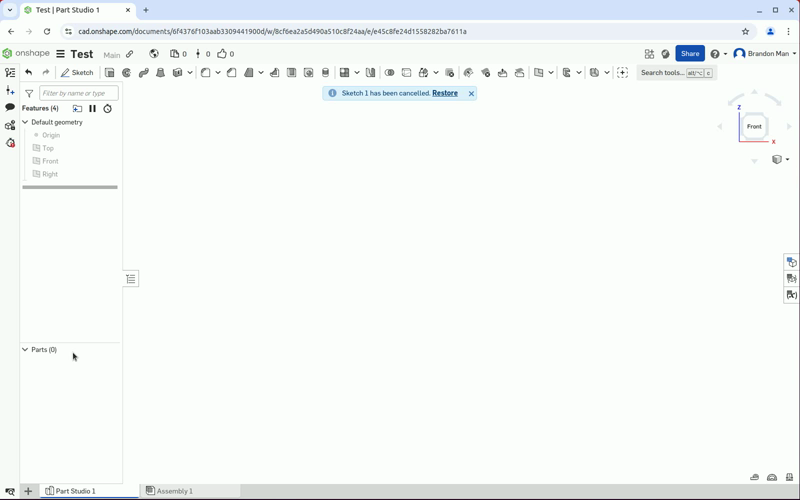
key(shift+y)
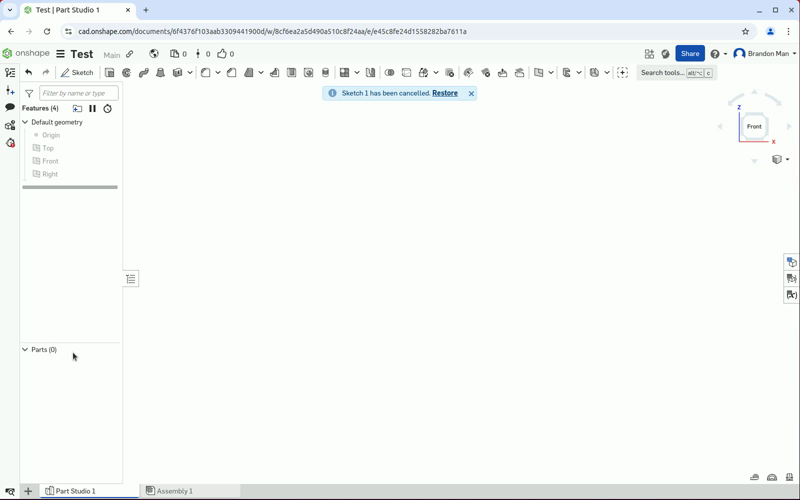
key(shift+s)
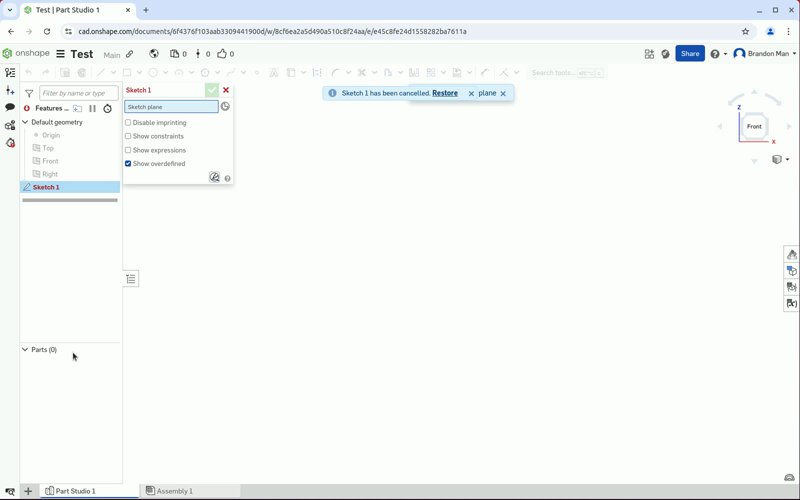
mouse_move(73, 163)
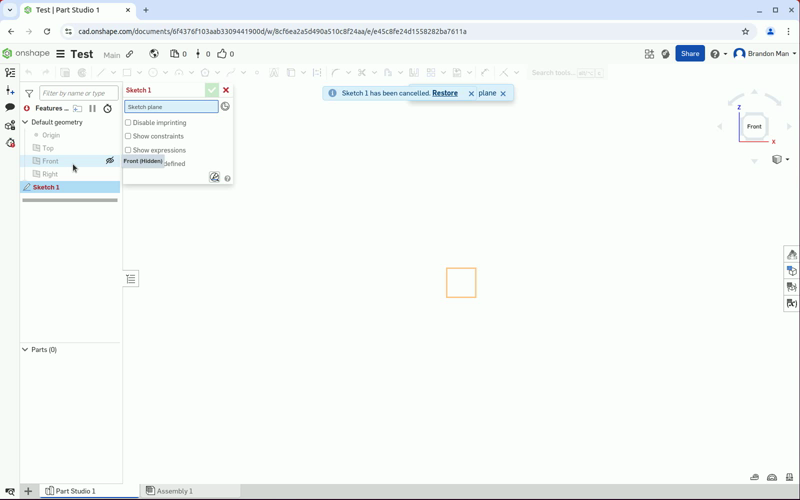
click(73, 163)
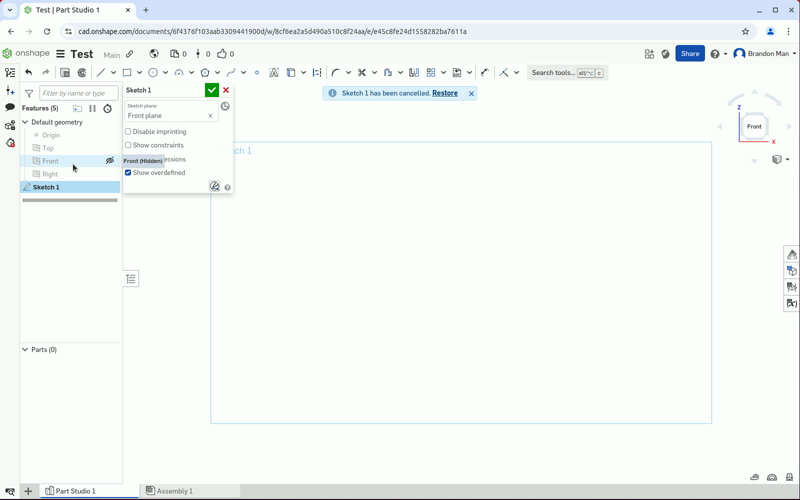
mouse_move(73, 352)
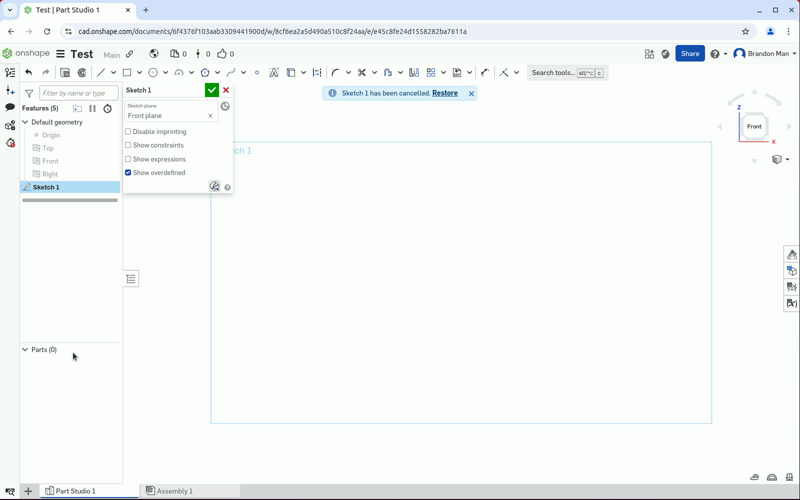
key(y)
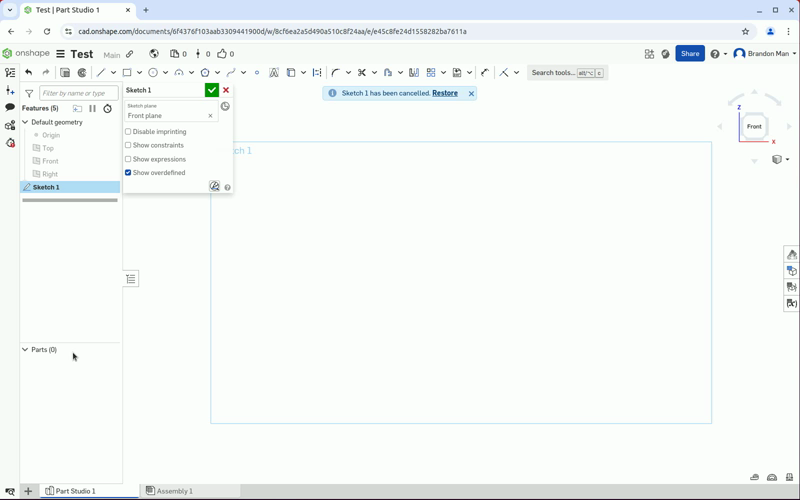
key(l)
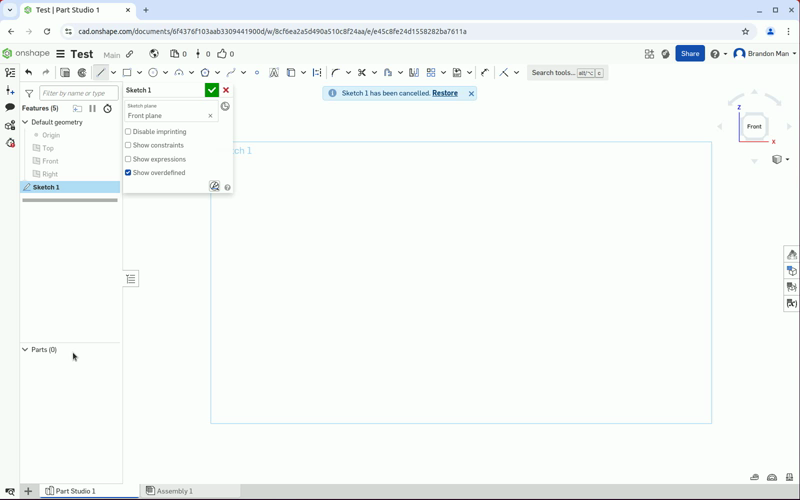
key_down(shift)
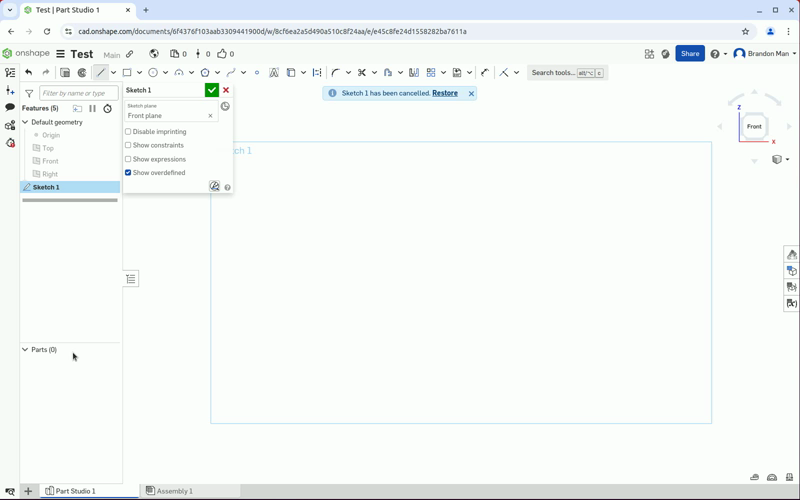
mouse_move(401, 264)
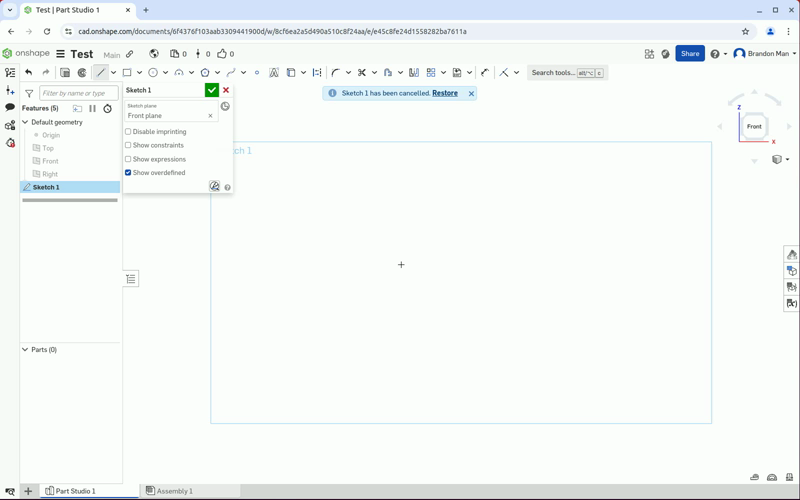
click(401, 264)
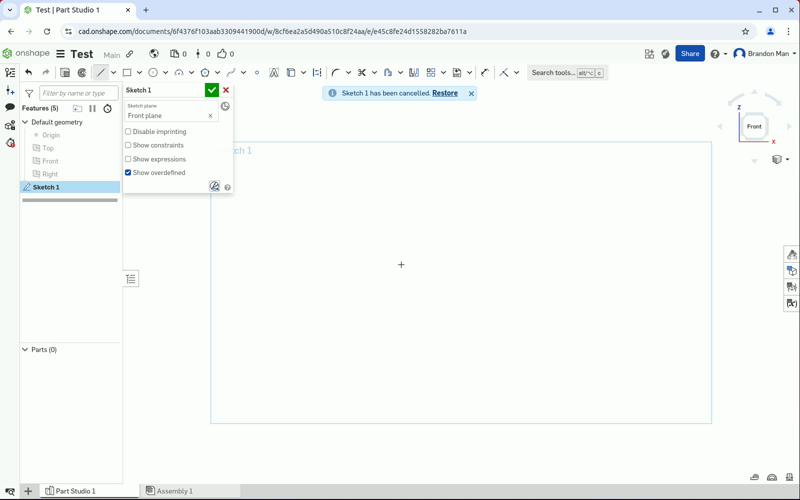
key_up(shift)
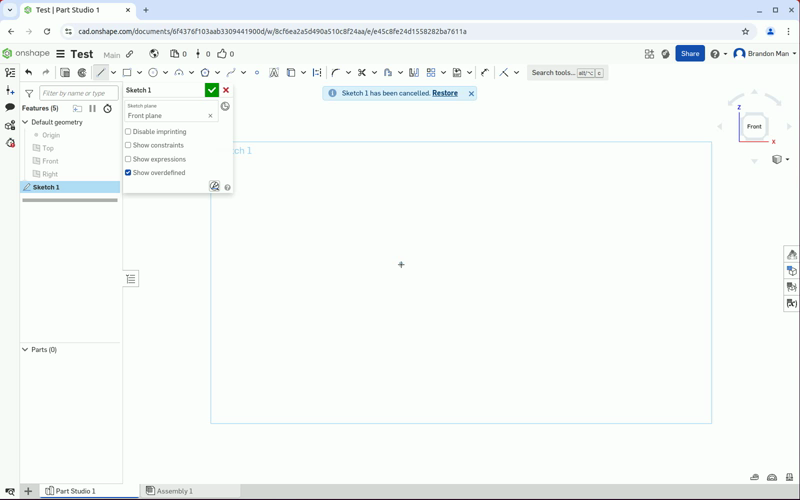
key_down(shift)
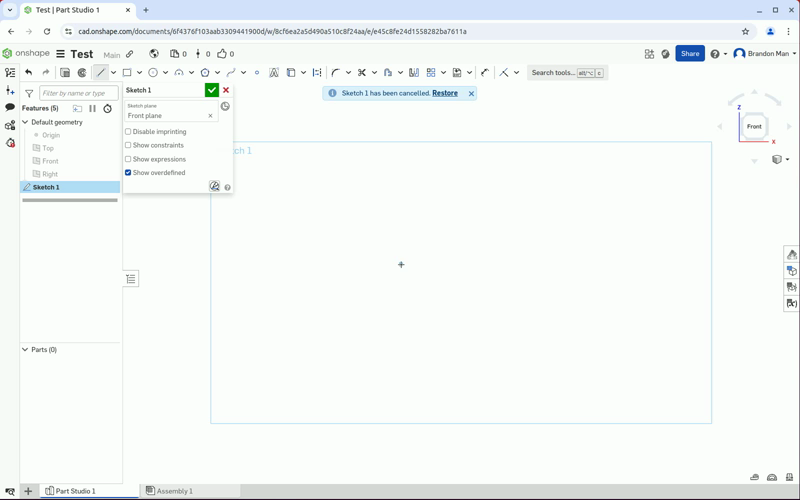
mouse_move(431, 264)
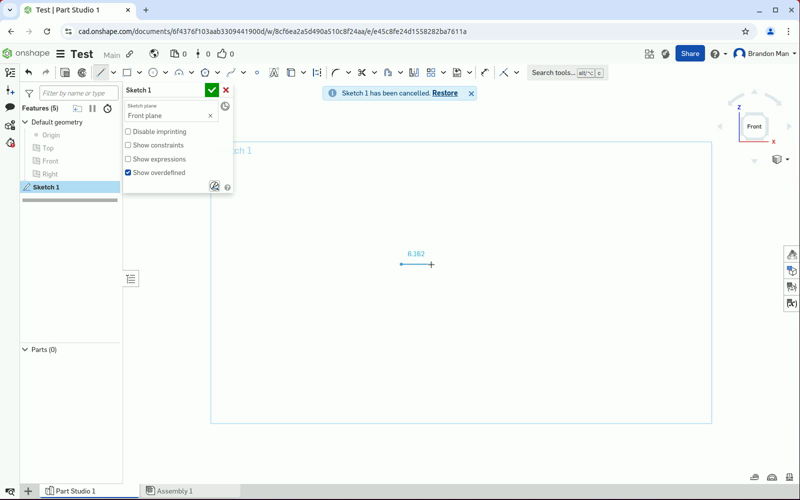
mouse_move(448, 264)
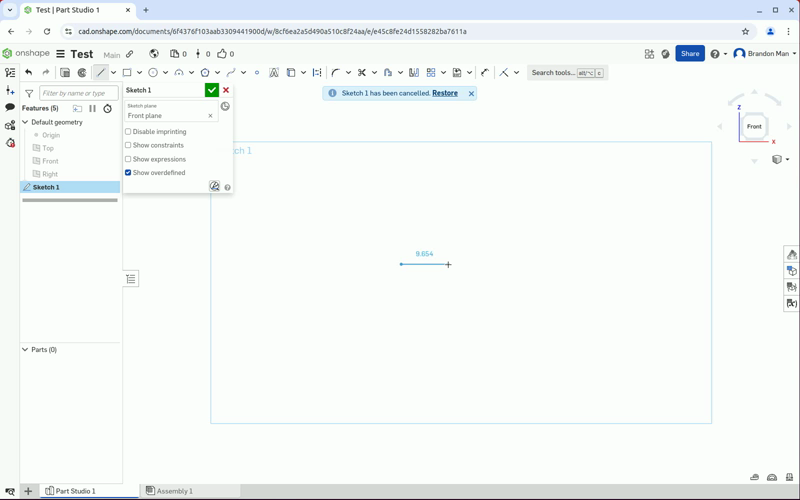
click(448, 264)
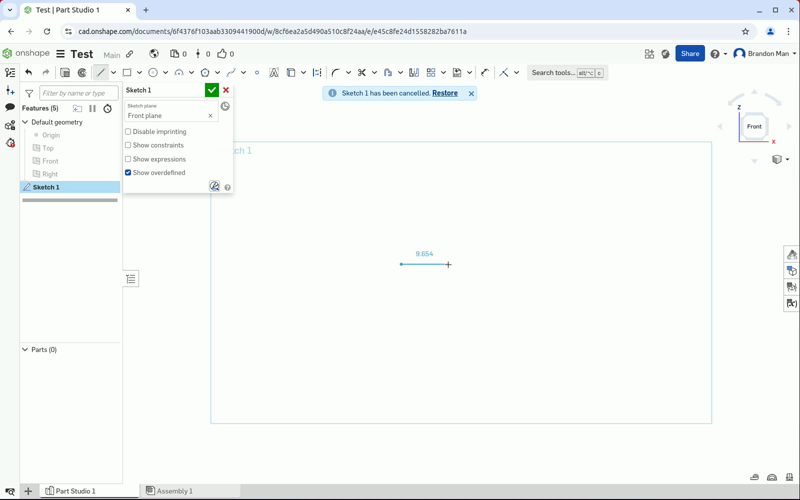
key_up(shift)
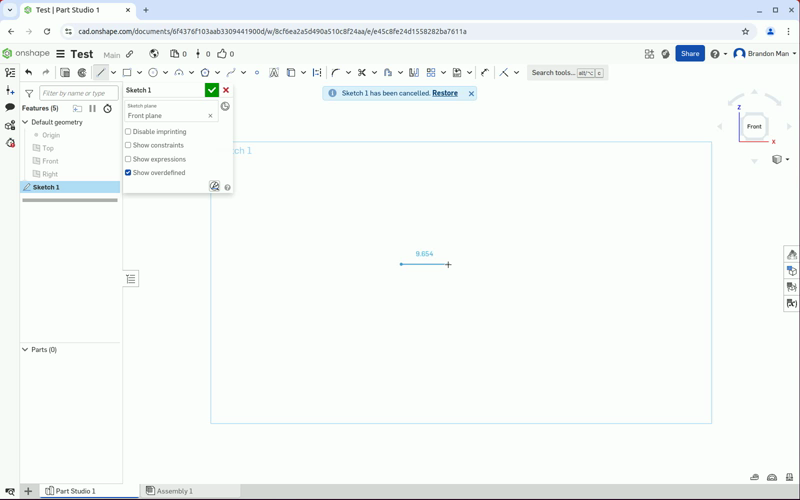
key_down(shift)
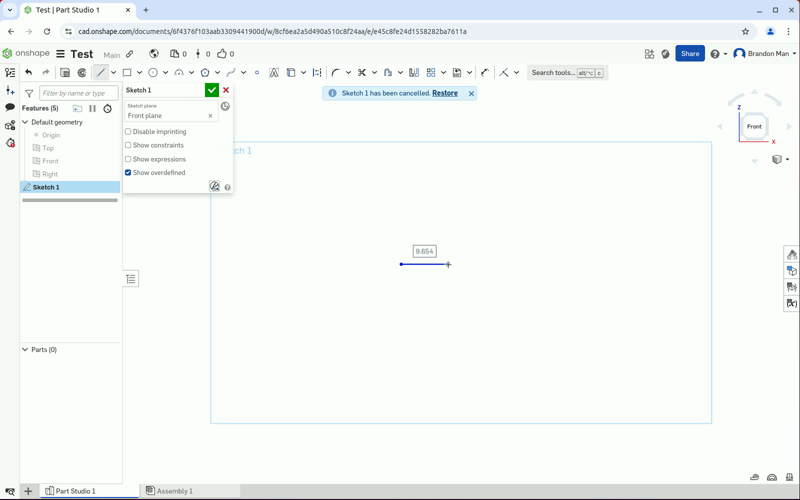
mouse_move(478, 264)
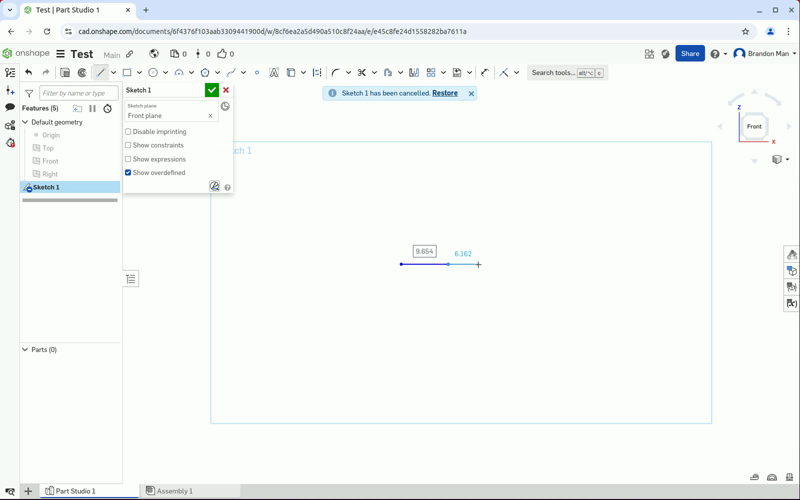
mouse_move(447, 212)
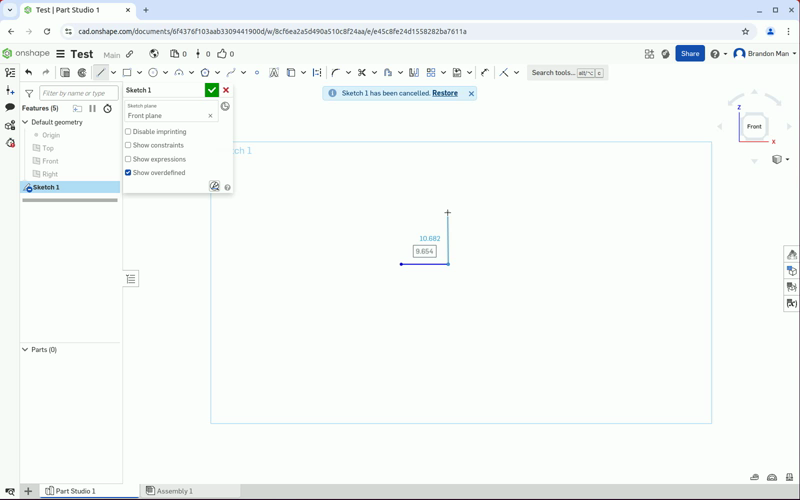
click(447, 212)
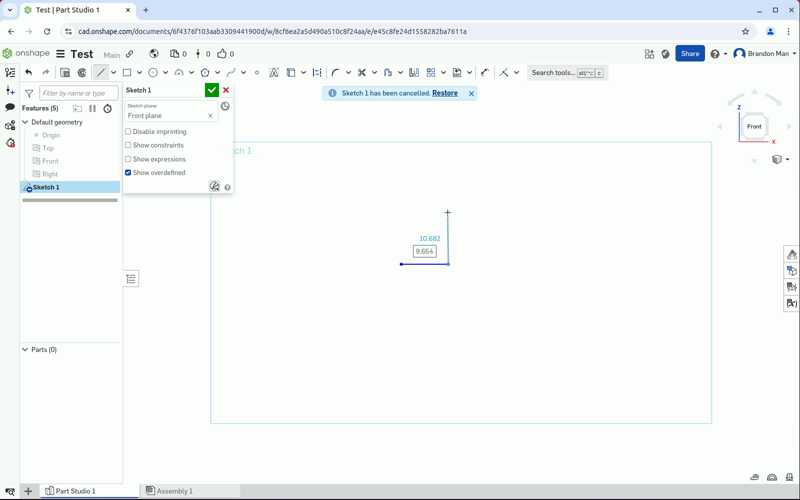
key_up(shift)
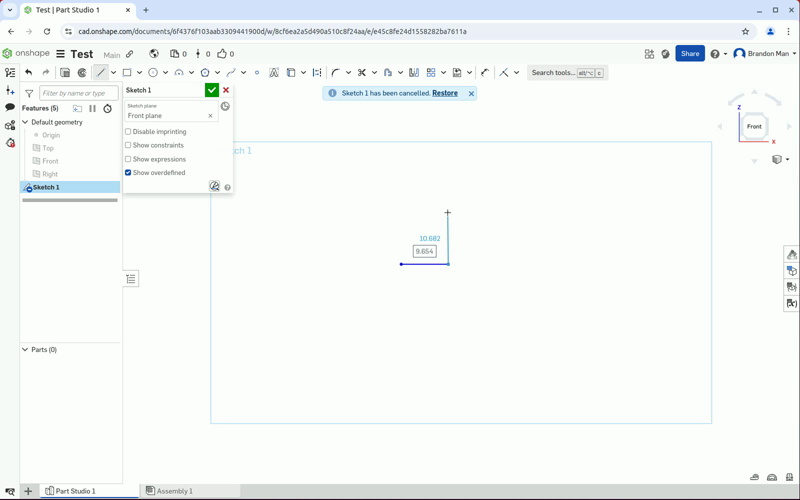
key_down(shift)
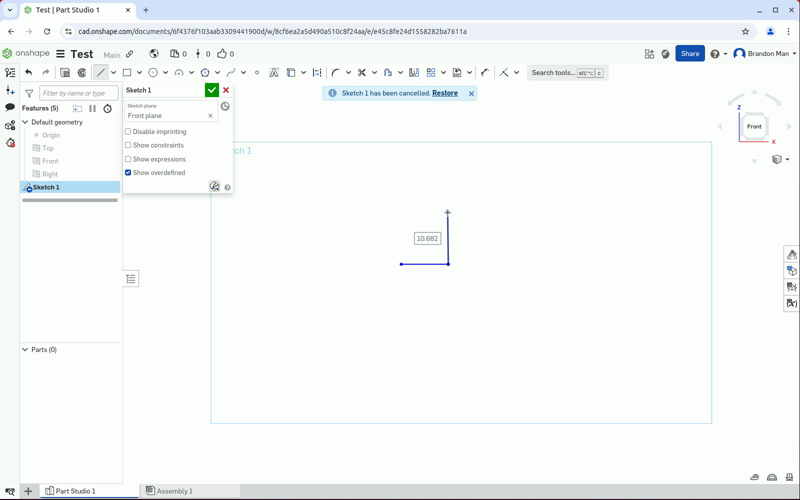
mouse_move(477, 212)
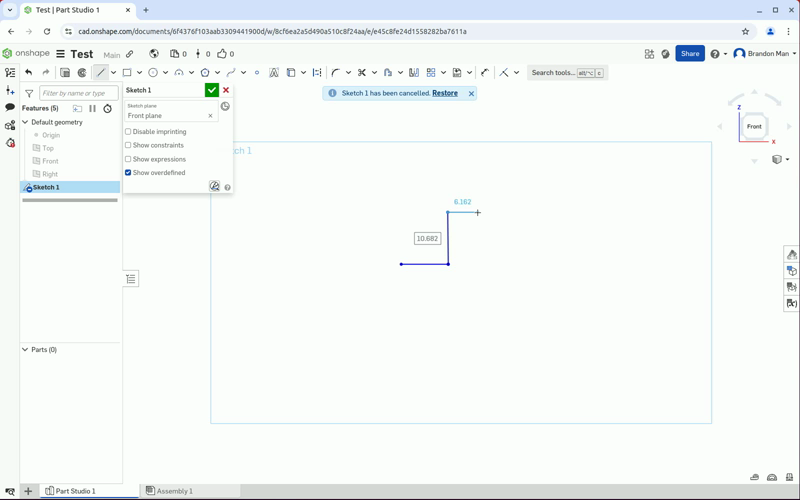
mouse_move(401, 212)
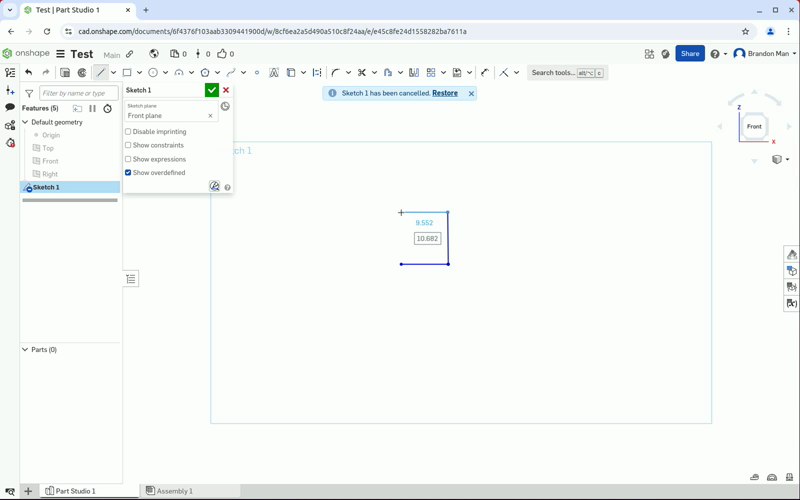
click(401, 212)
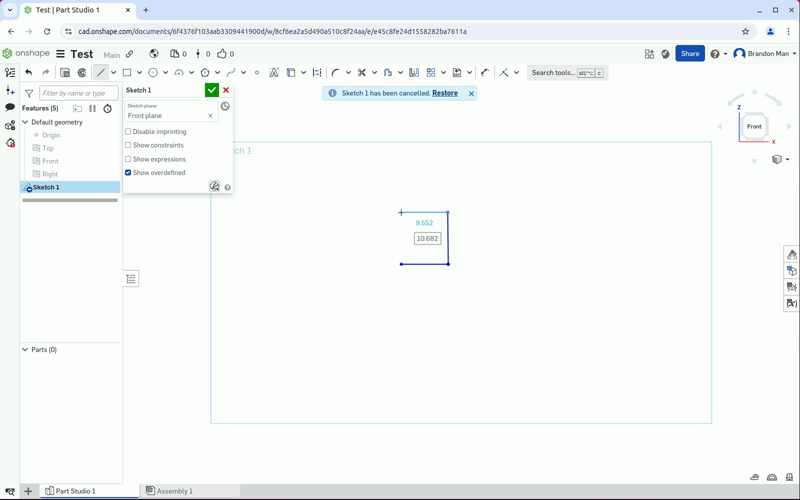
key_up(shift)
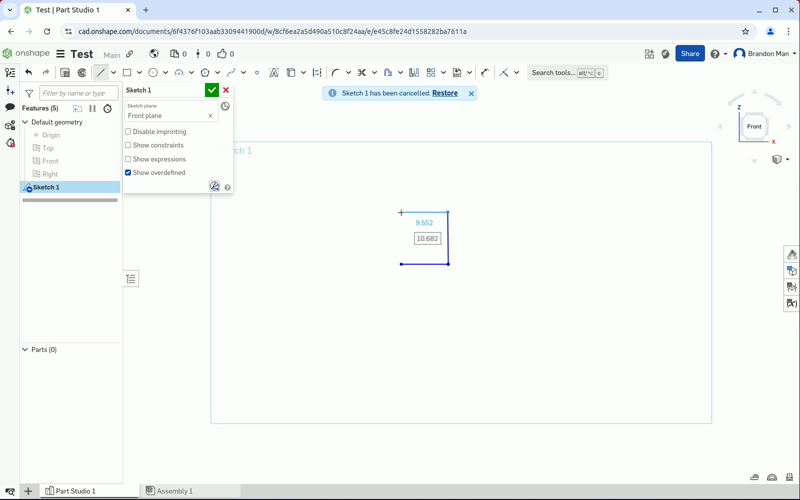
mouse_move(431, 212)
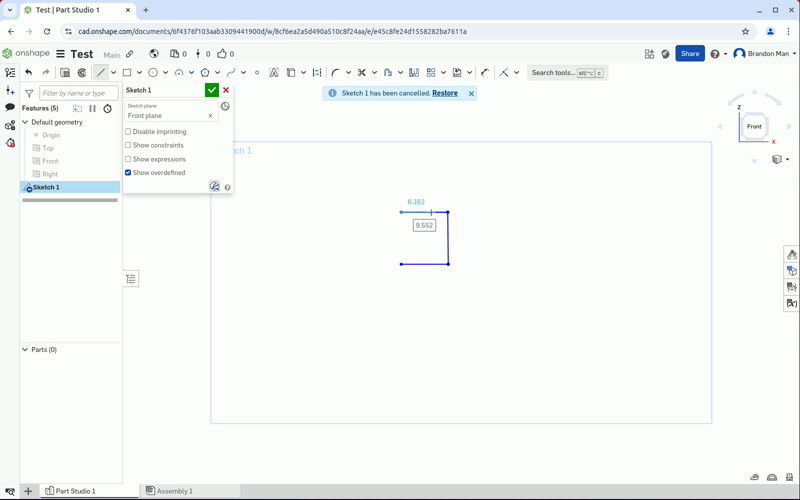
key_down(shift)
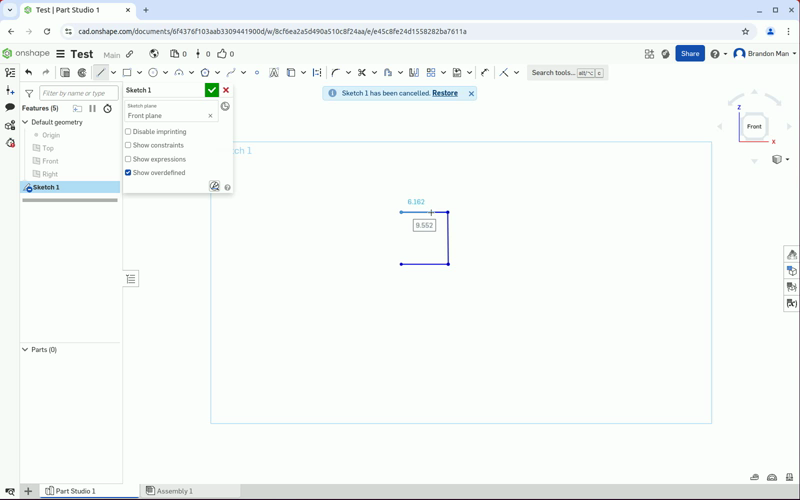
mouse_move(401, 264)
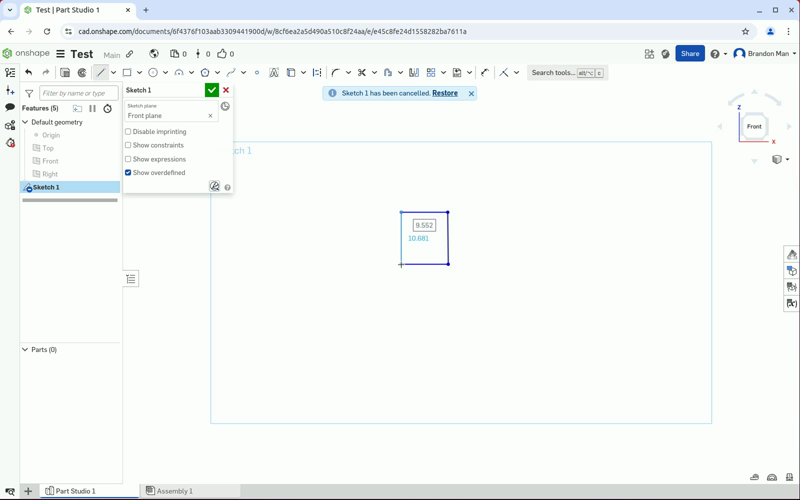
key_up(shift)
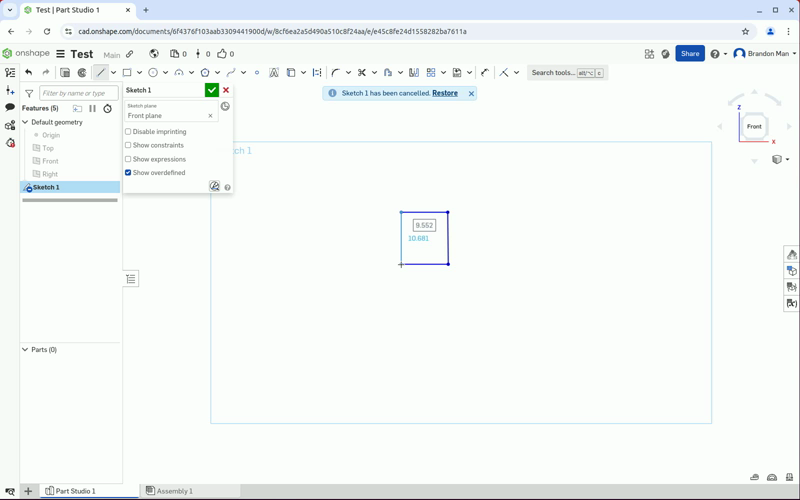
click(401, 264)
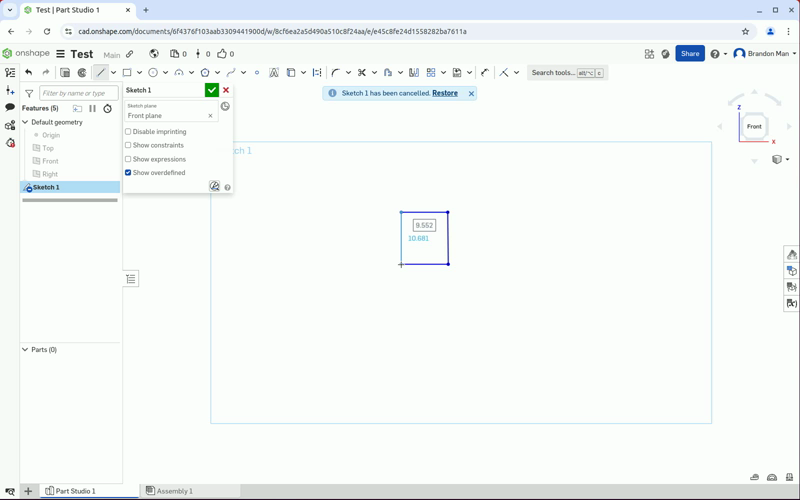
key(esc)
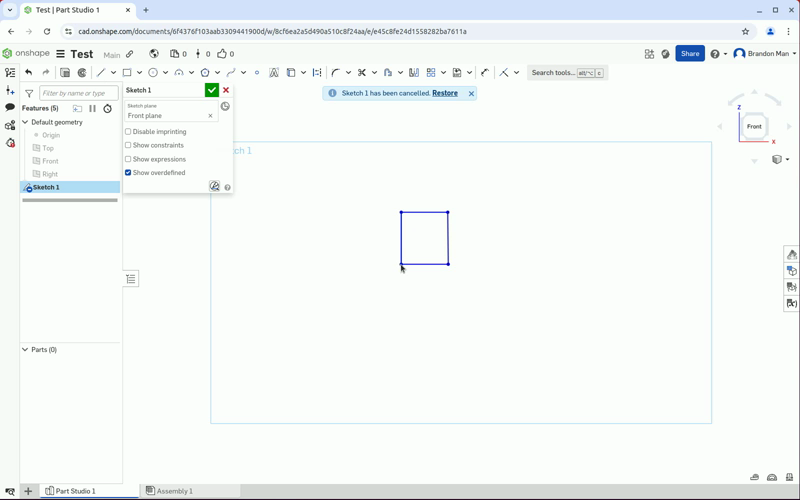
mouse_move(403, 222)
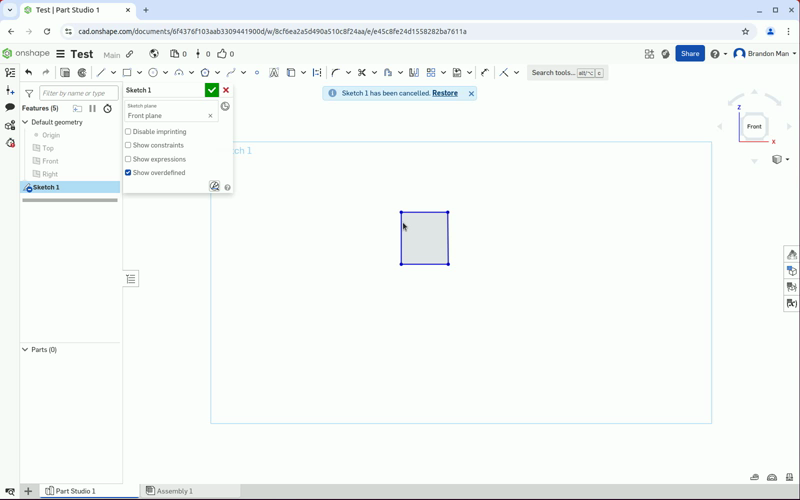
click(403, 222)
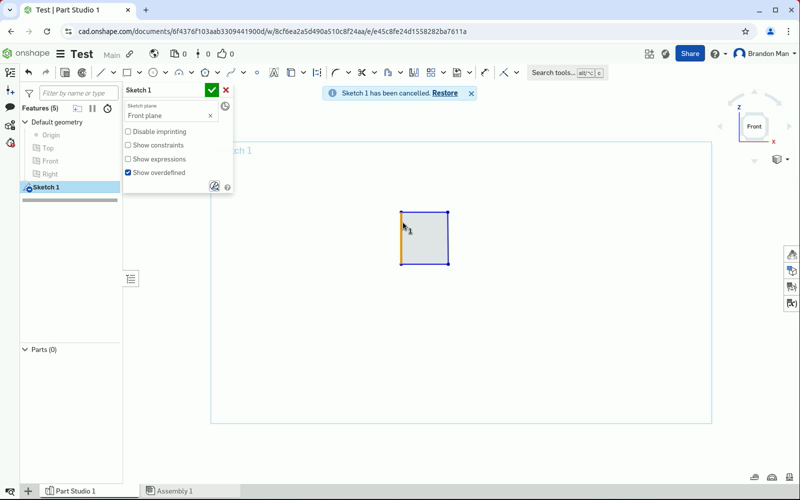
mouse_move(73, 352)
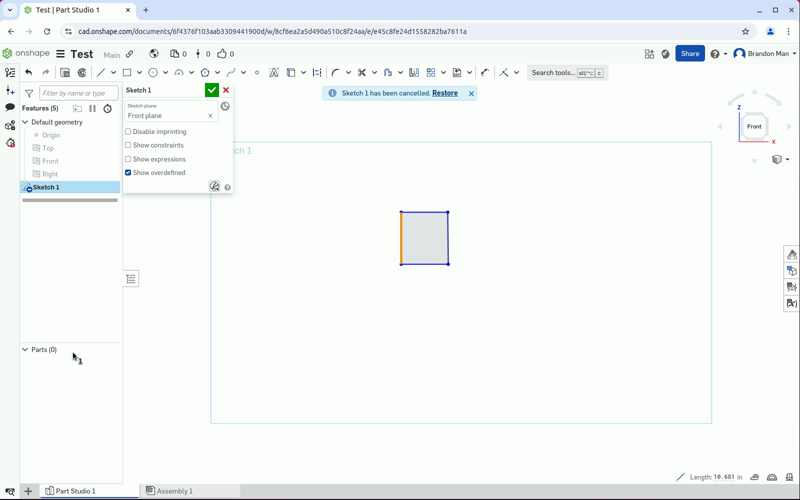
key(shift+y)
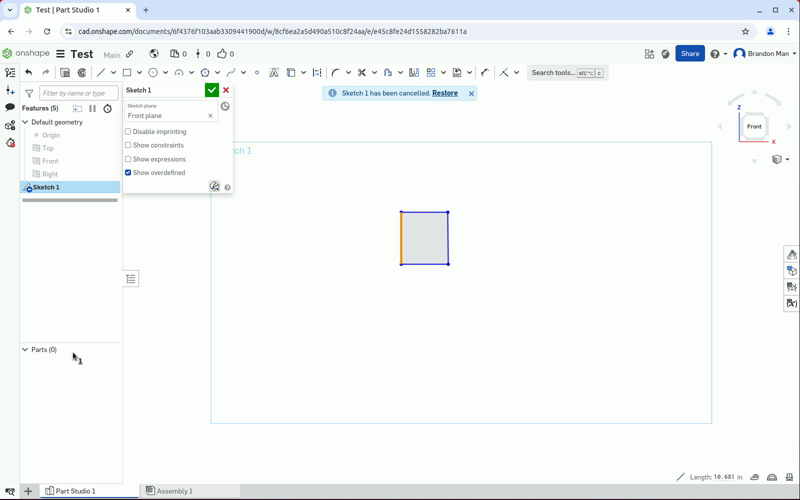
key(shift+e)
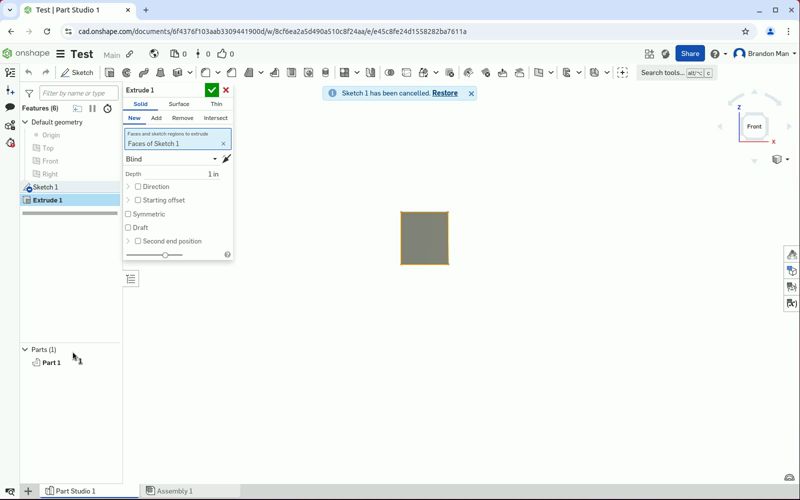
mouse_move(143, 106)
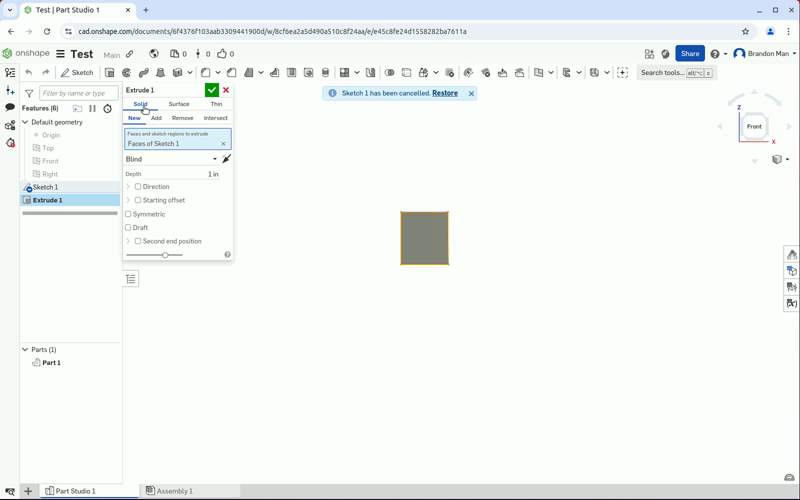
click(143, 106)
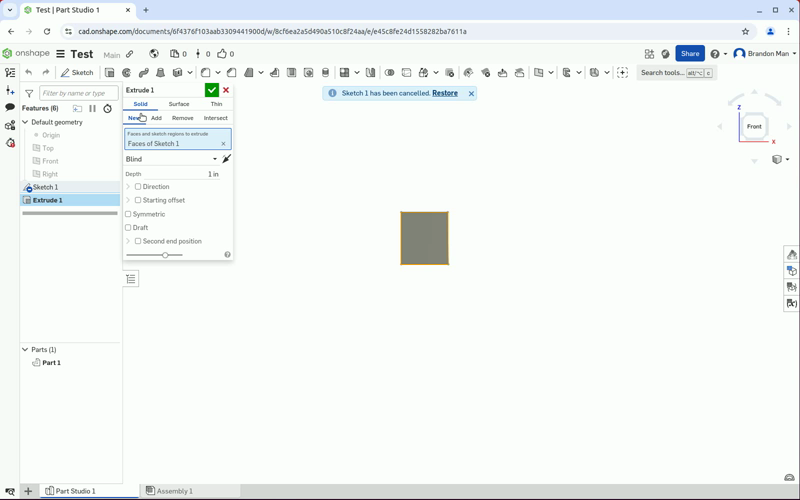
mouse_move(137, 120)
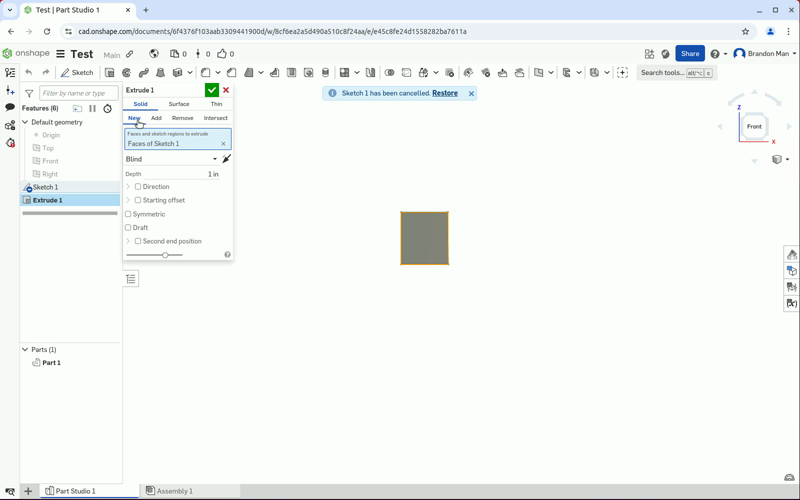
click(137, 120)
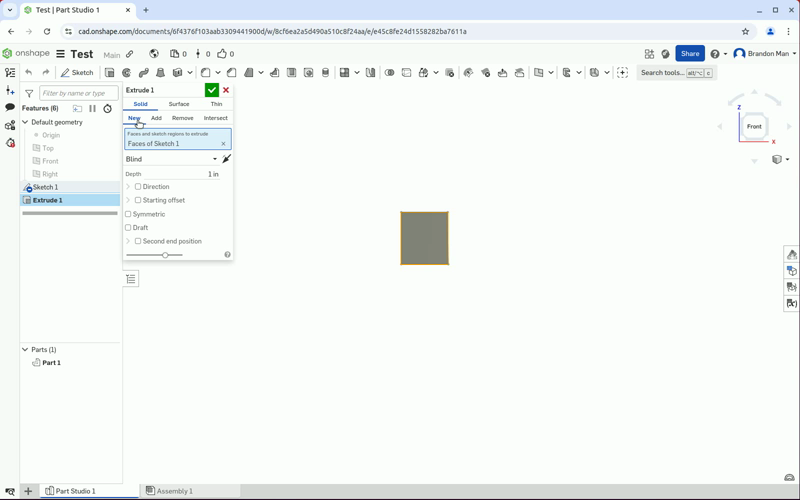
key(tab, 4)
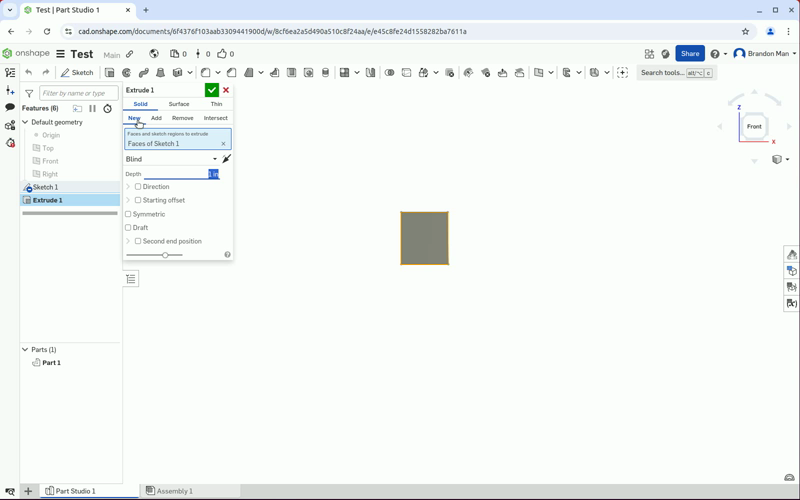
text(9.628)
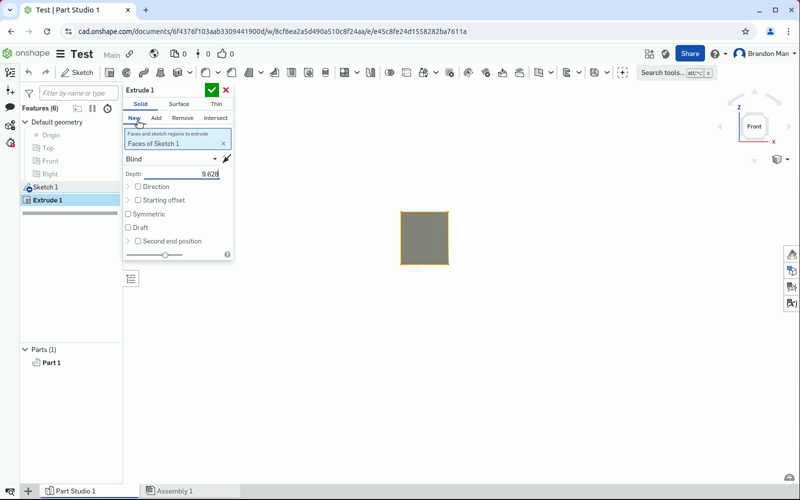
key(enter)
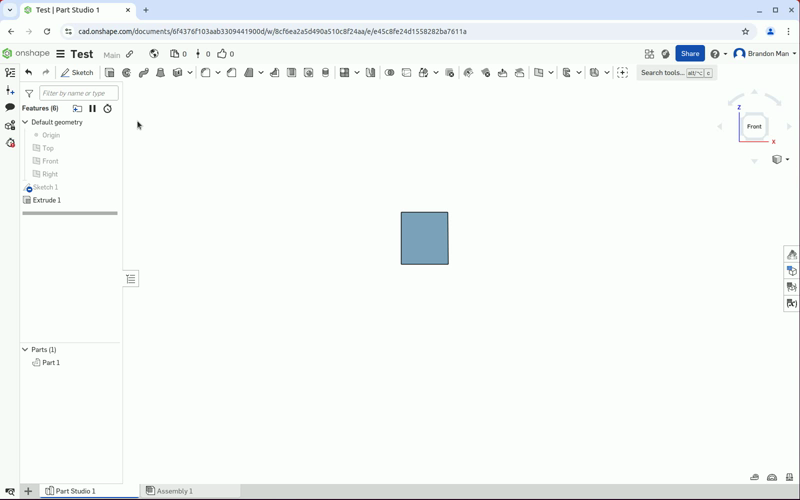
key(shift+h)
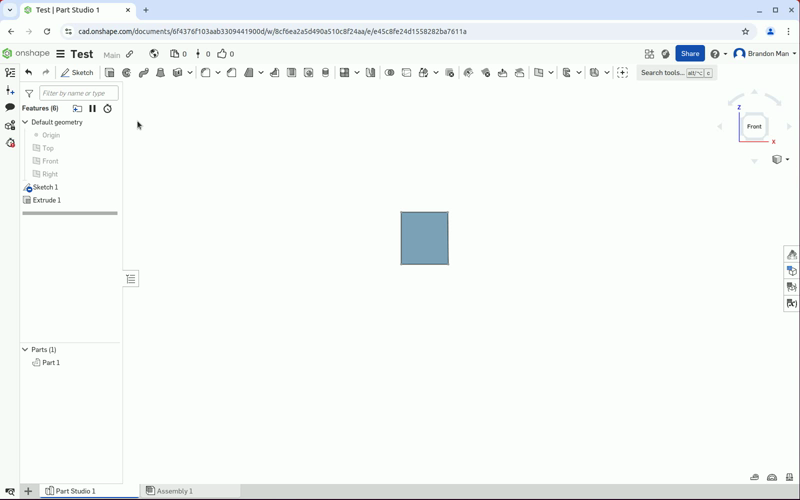
key(shift+h)
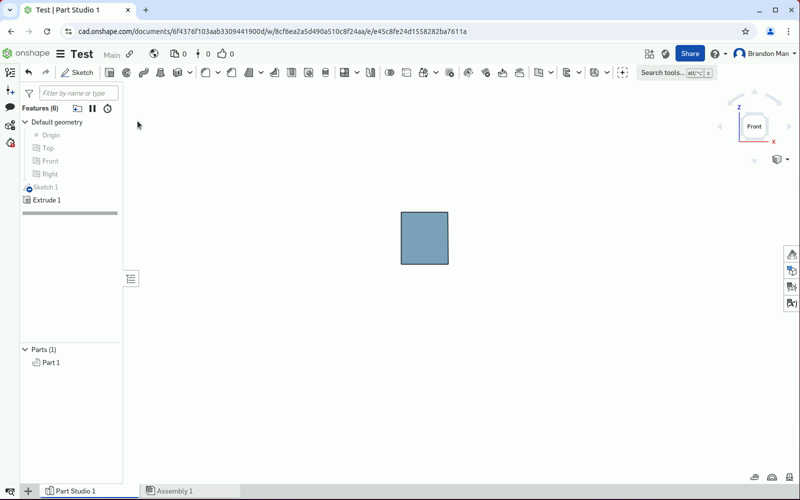
mouse_move(73, 189)
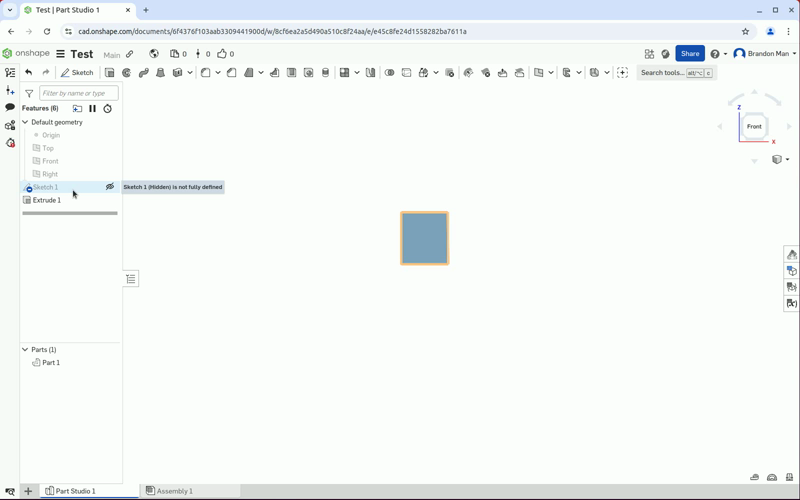
click(73, 189)
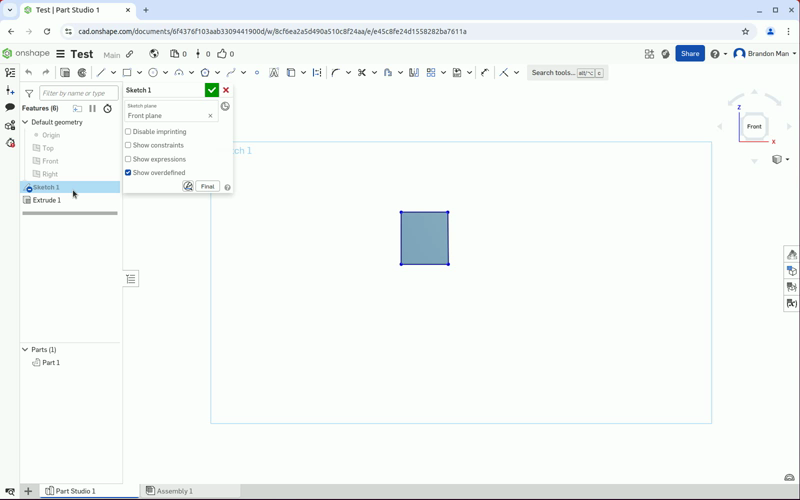
mouse_move(229, 92)
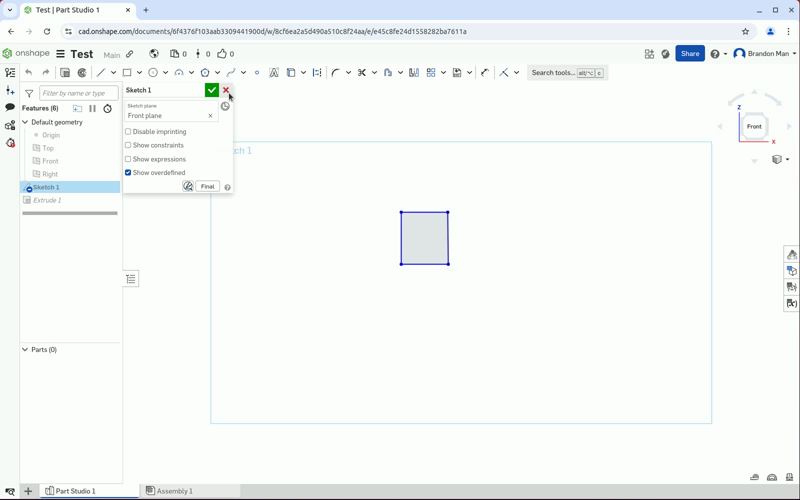
click(229, 92)
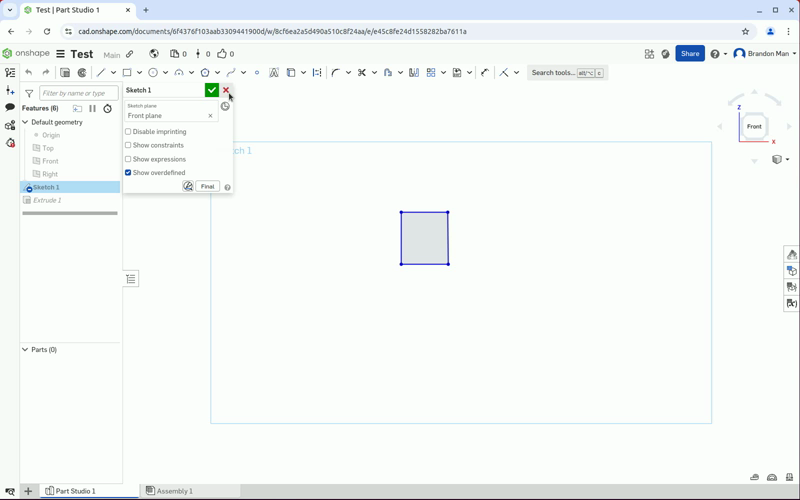
key(shift+s)
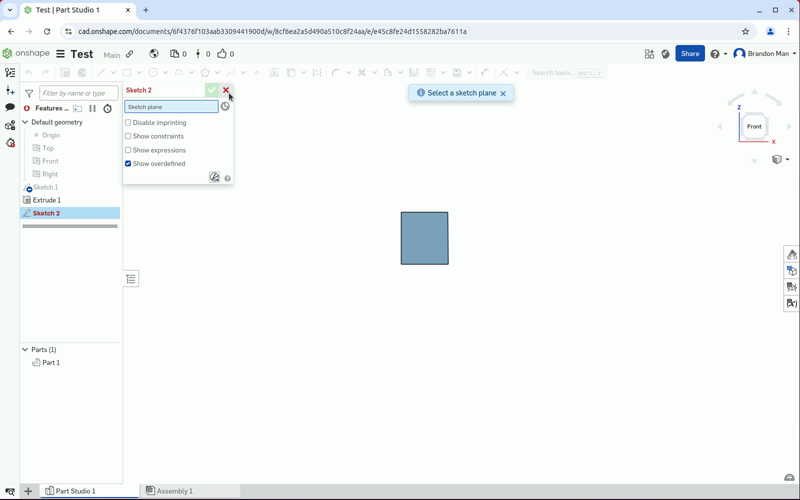
mouse_move(73, 163)
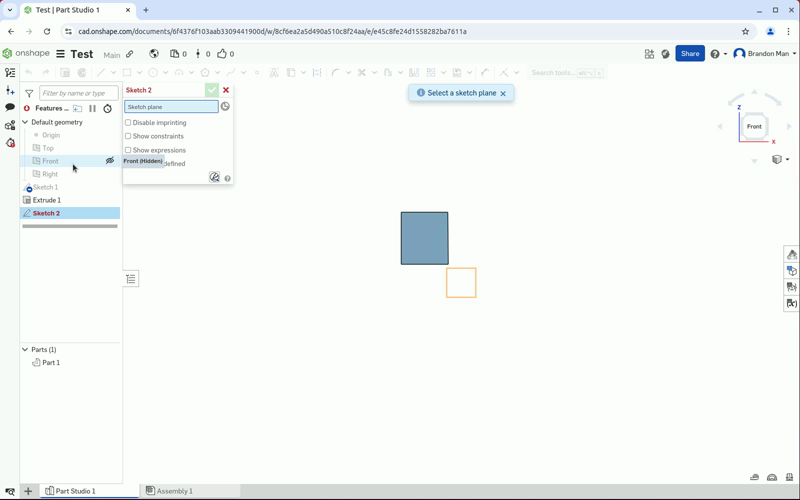
click(73, 163)
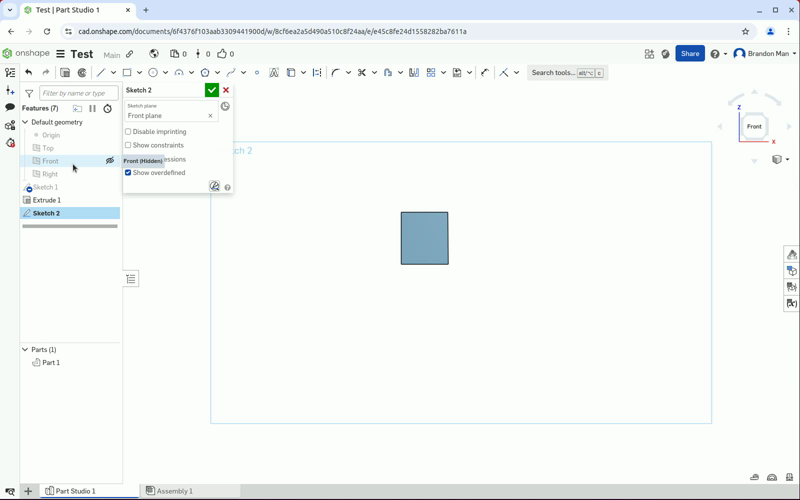
mouse_move(73, 352)
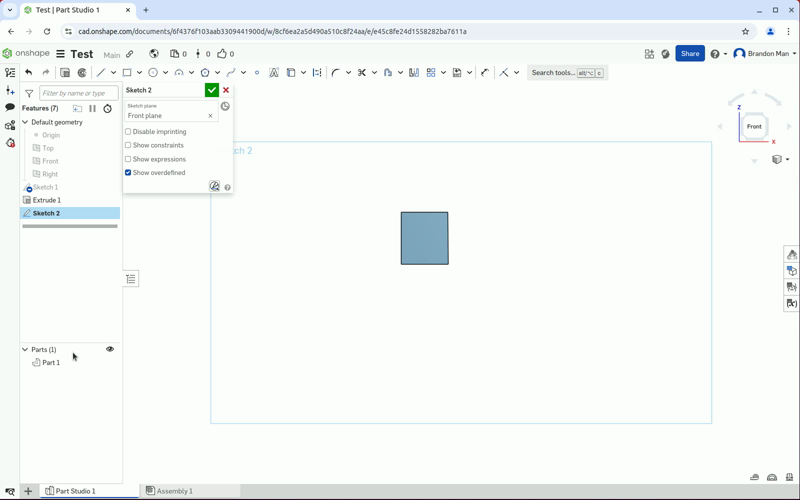
key(y)
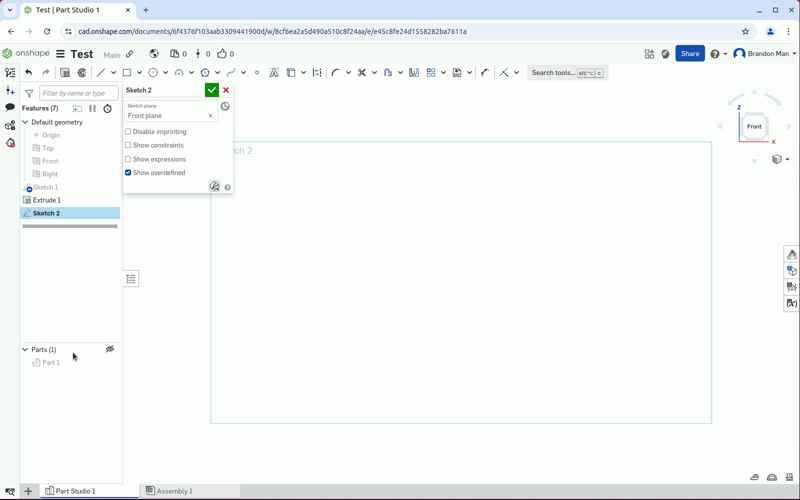
key(l)
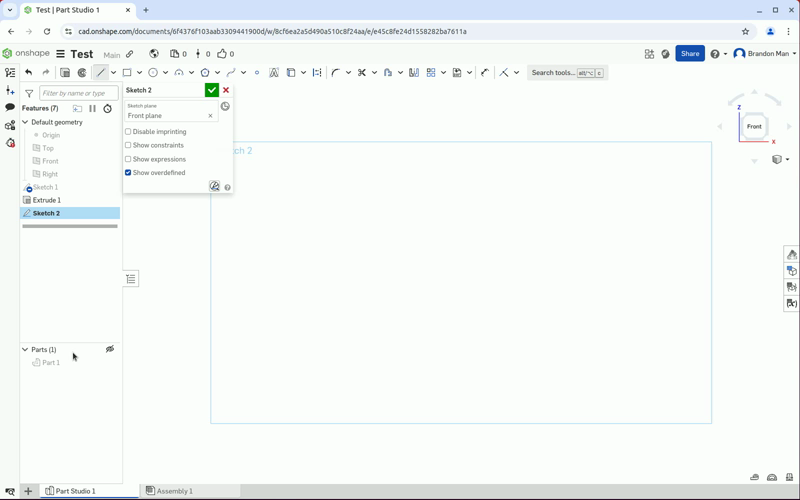
key_down(shift)
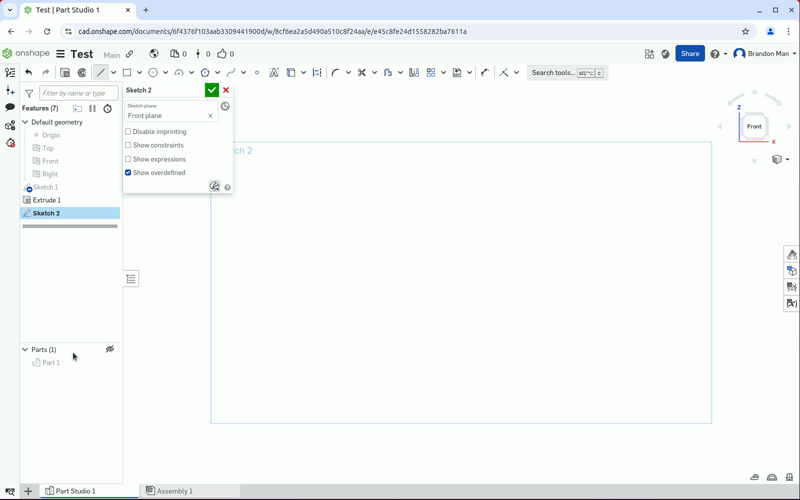
mouse_move(348, 264)
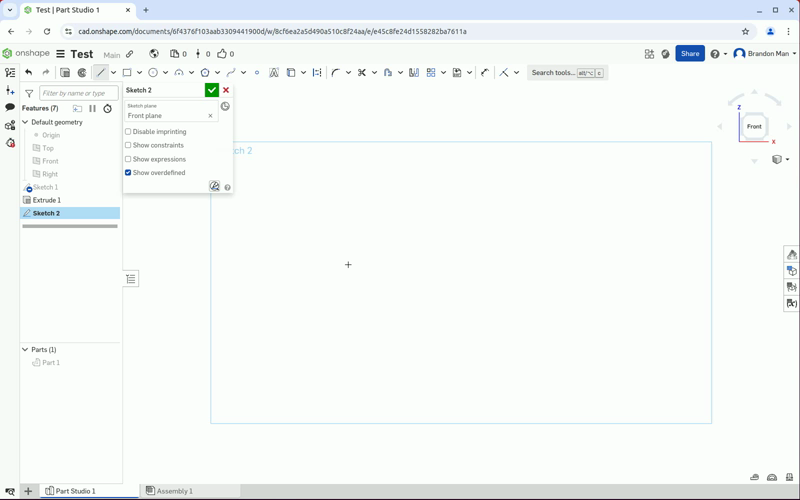
click(348, 264)
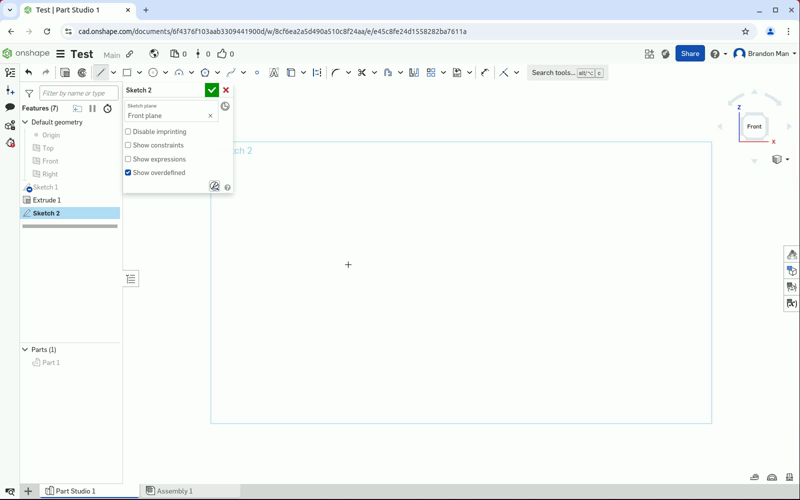
key_up(shift)
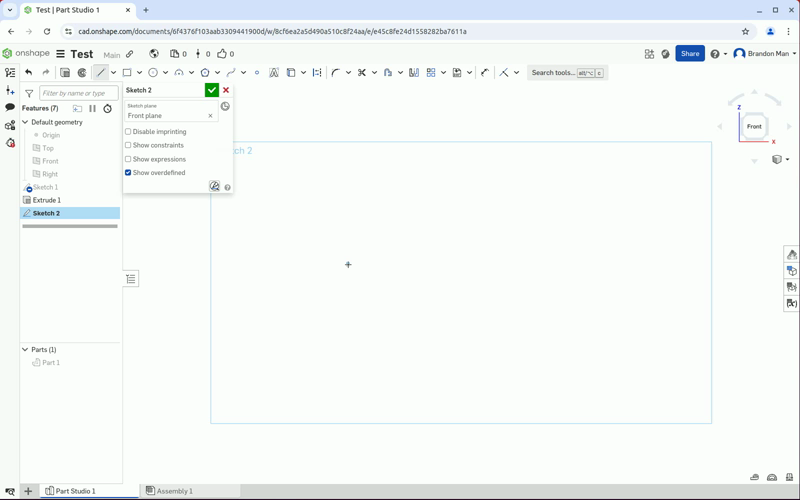
key_down(shift)
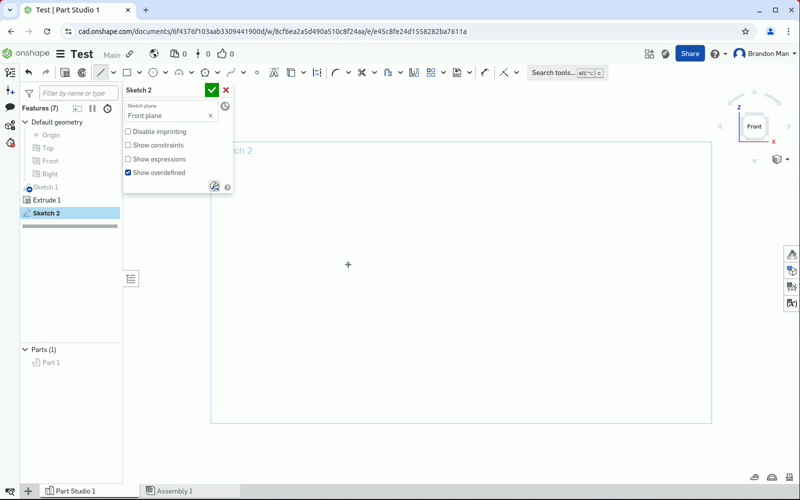
mouse_move(378, 264)
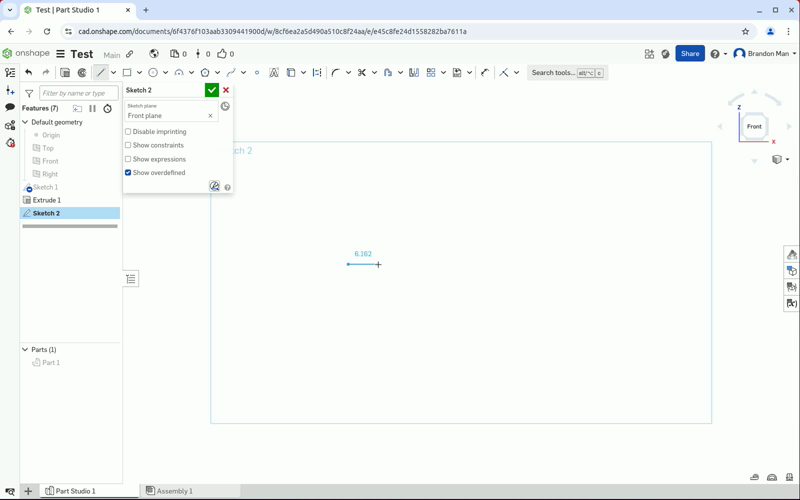
mouse_move(401, 264)
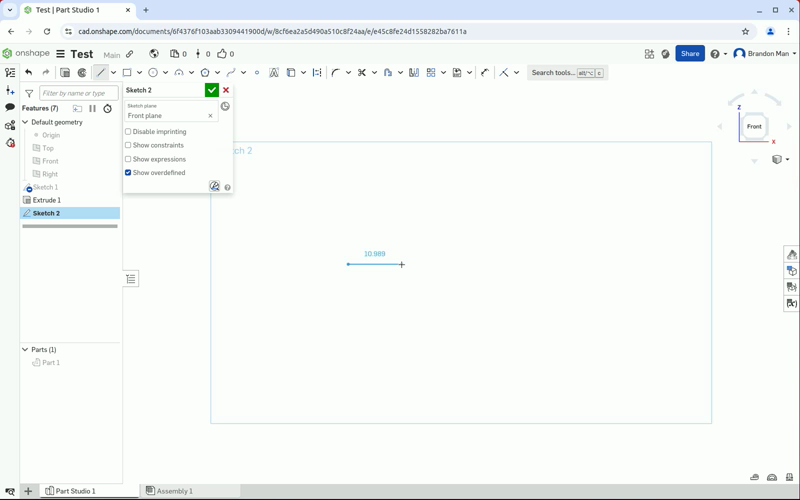
click(401, 264)
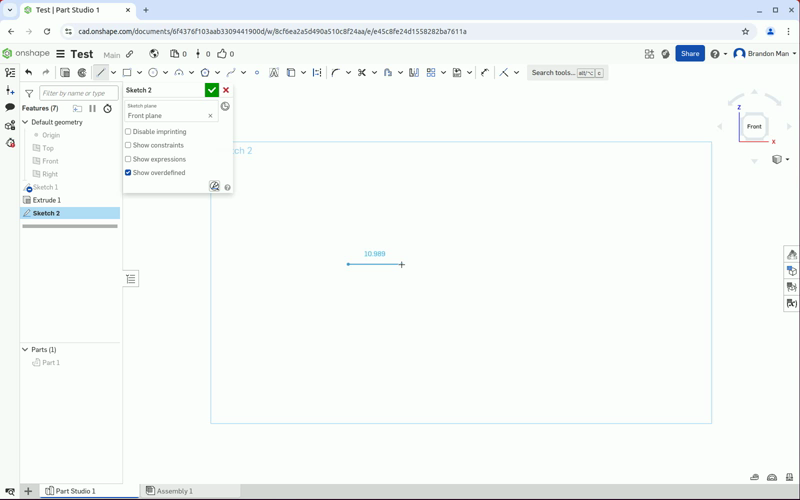
key_up(shift)
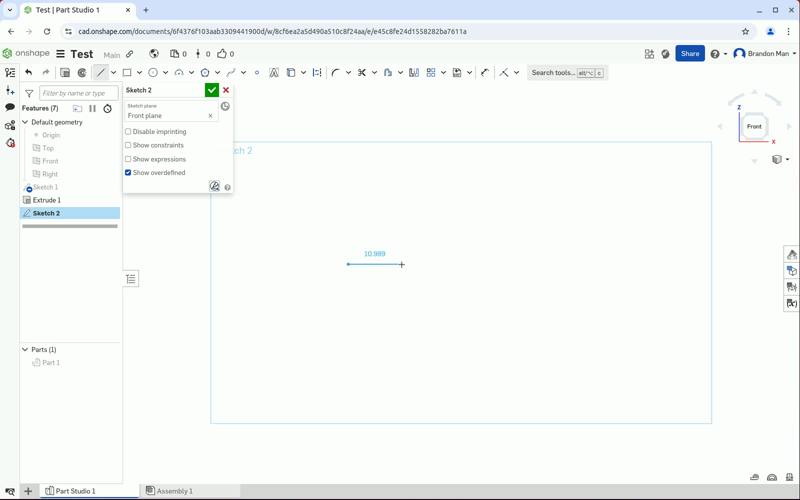
key_down(shift)
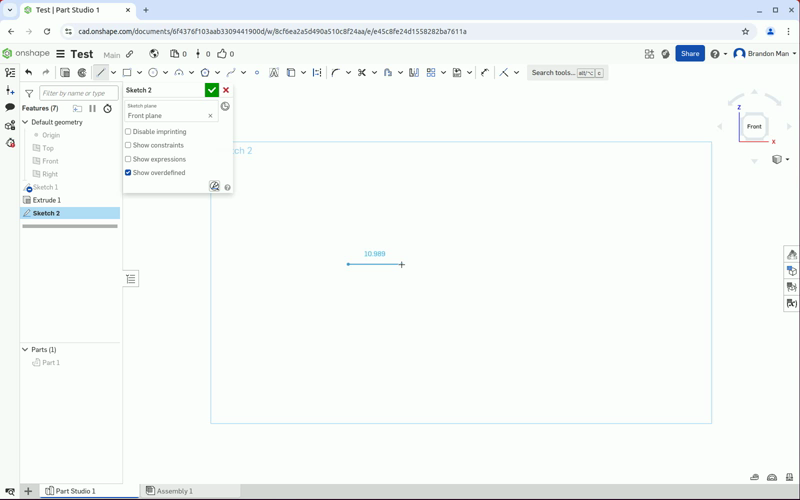
mouse_move(431, 264)
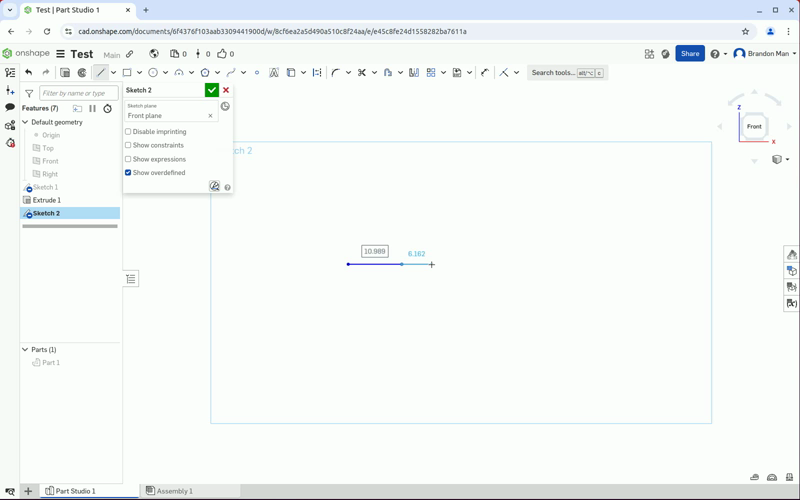
mouse_move(401, 212)
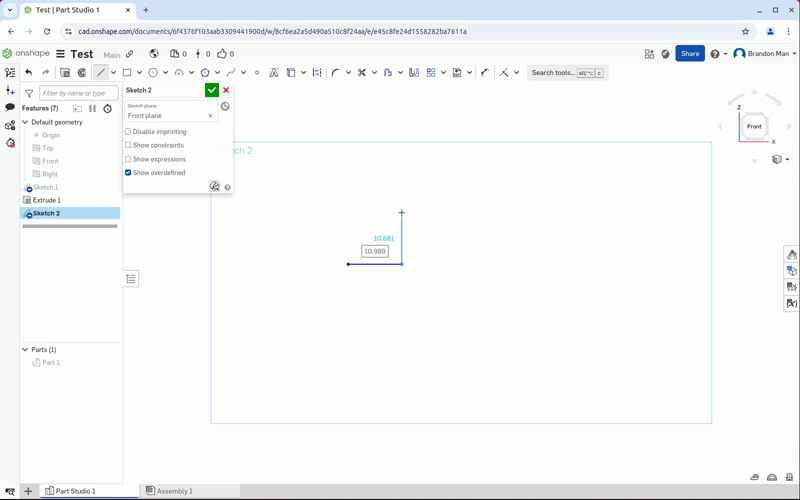
click(401, 212)
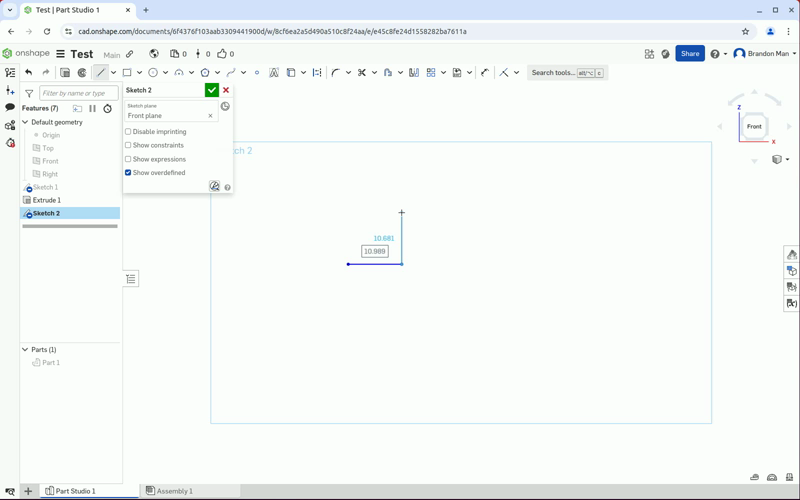
key_up(shift)
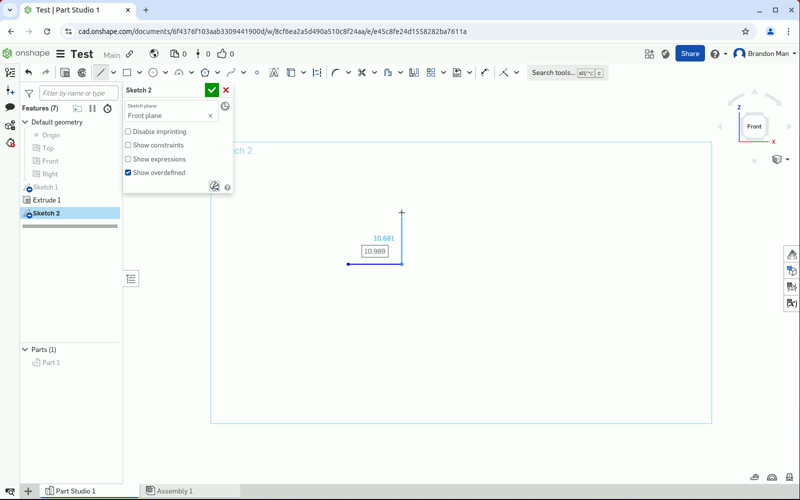
key_down(shift)
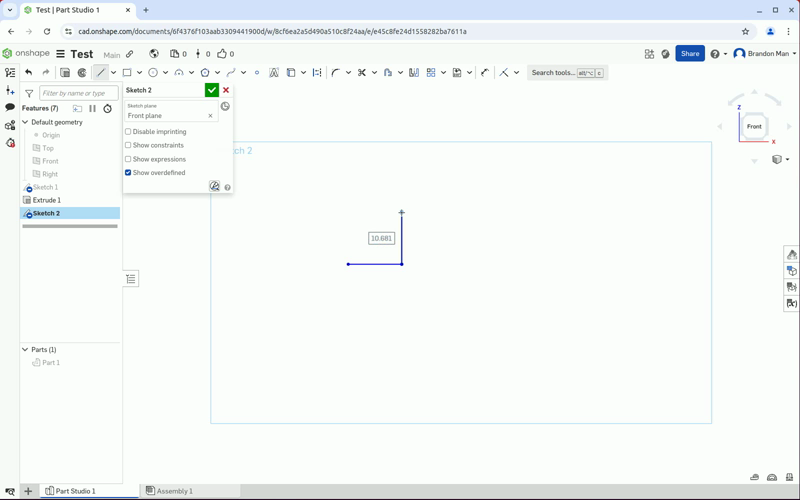
mouse_move(431, 212)
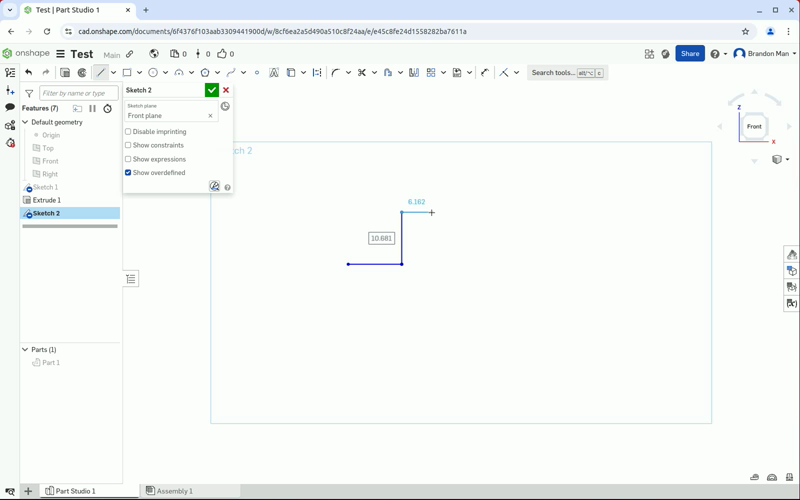
mouse_move(348, 212)
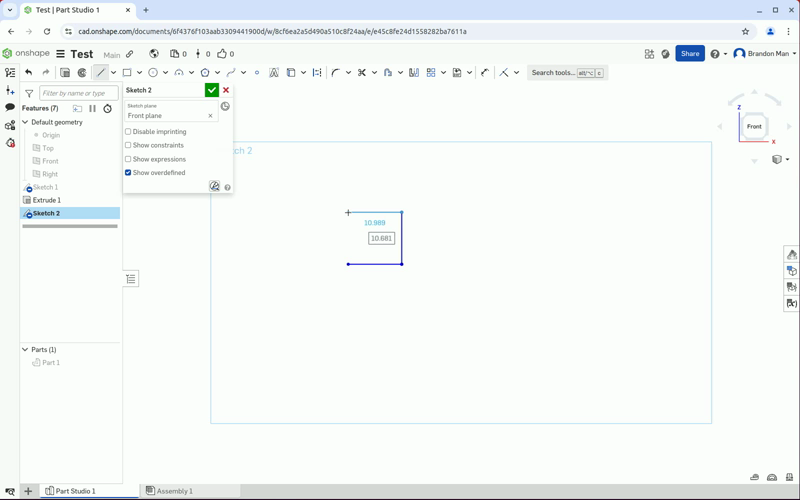
click(348, 212)
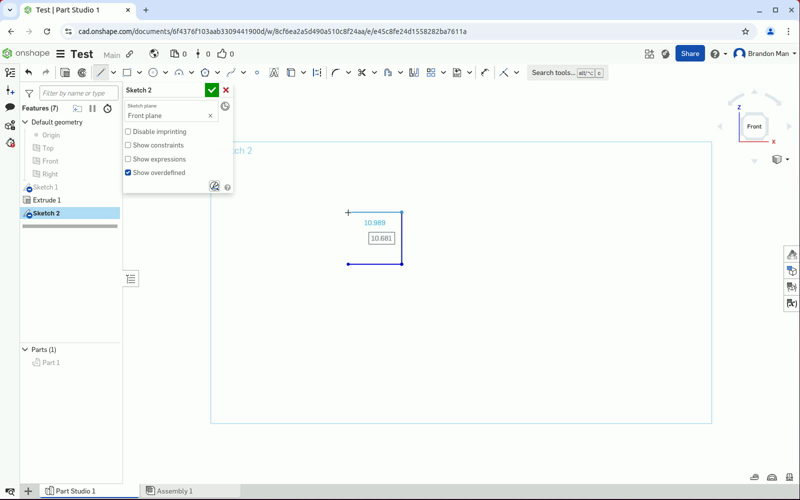
key_up(shift)
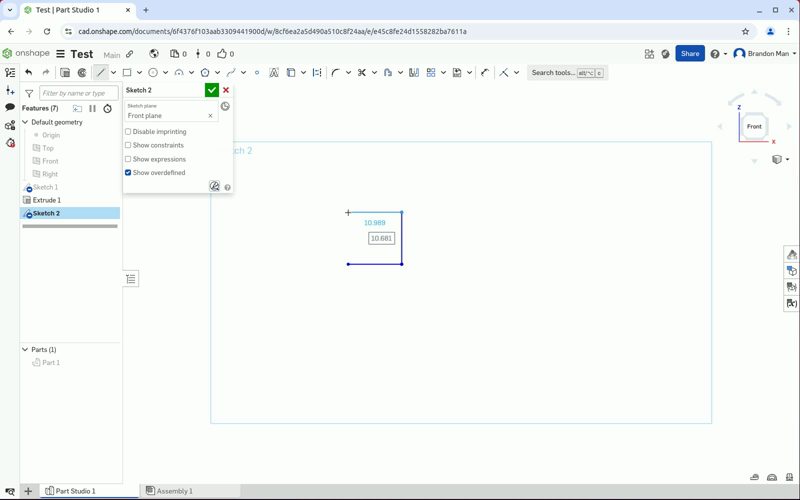
mouse_move(378, 212)
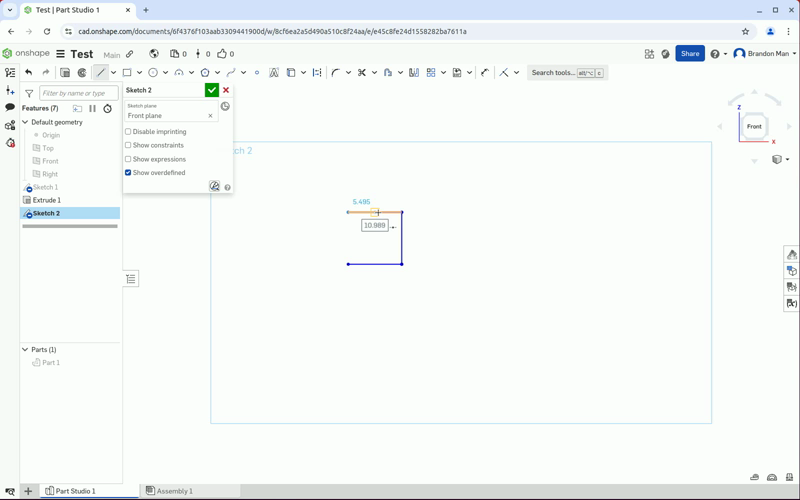
key_down(shift)
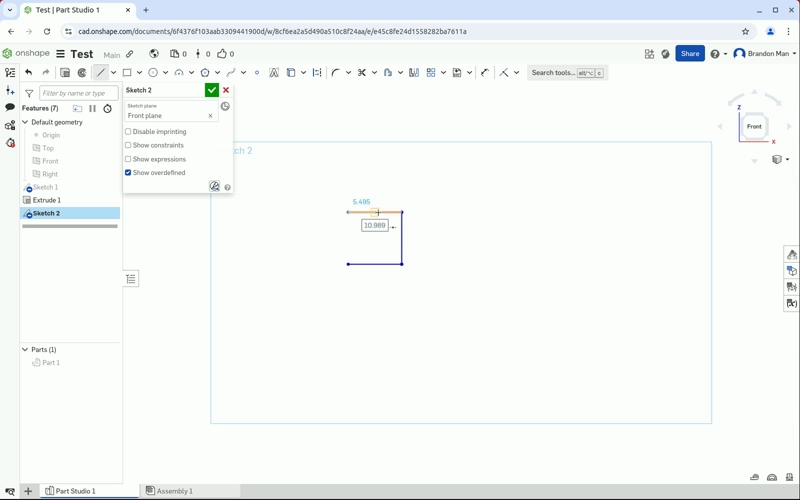
mouse_move(348, 264)
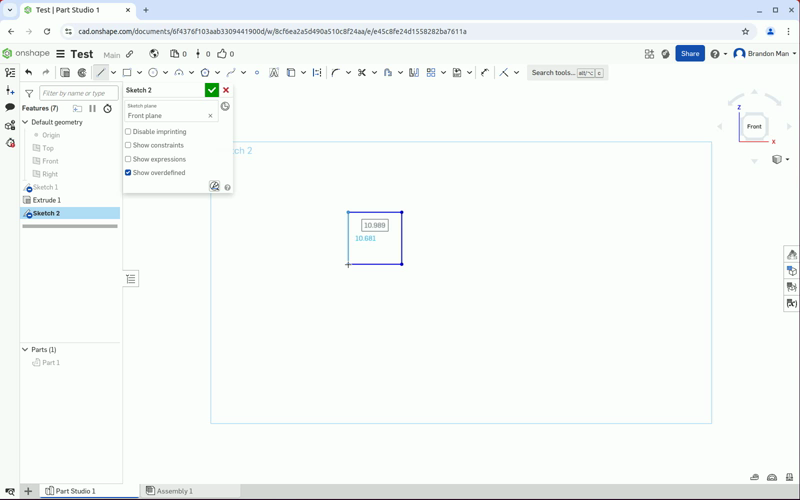
key_up(shift)
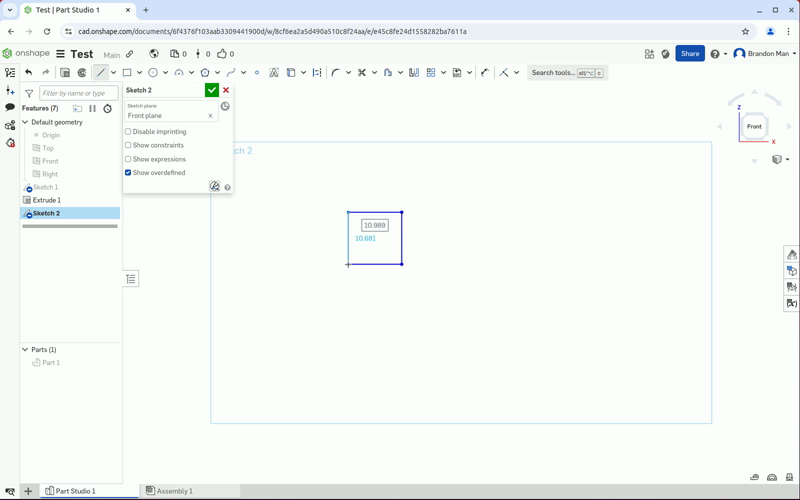
click(348, 264)
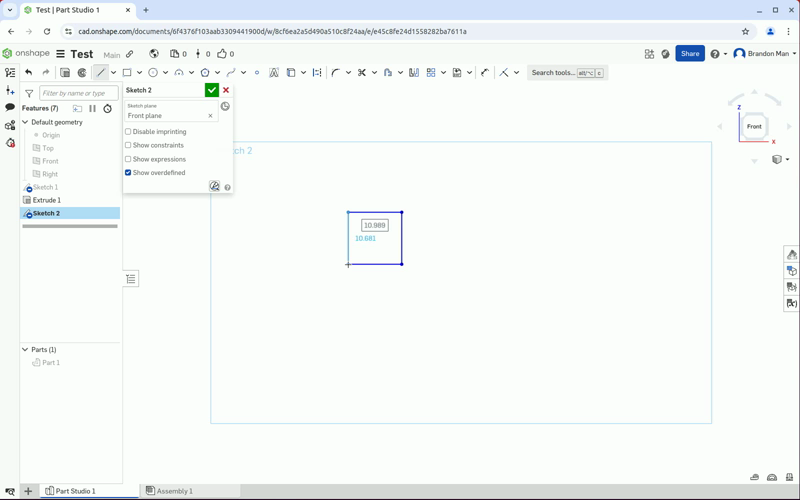
key(esc)
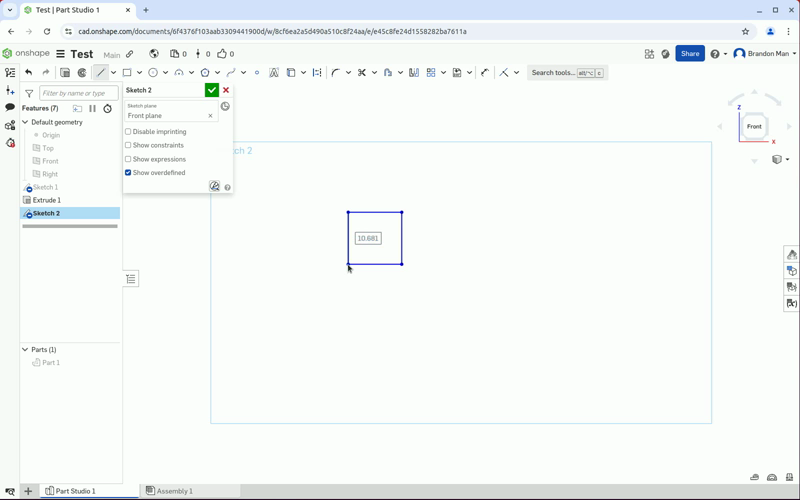
mouse_move(357, 237)
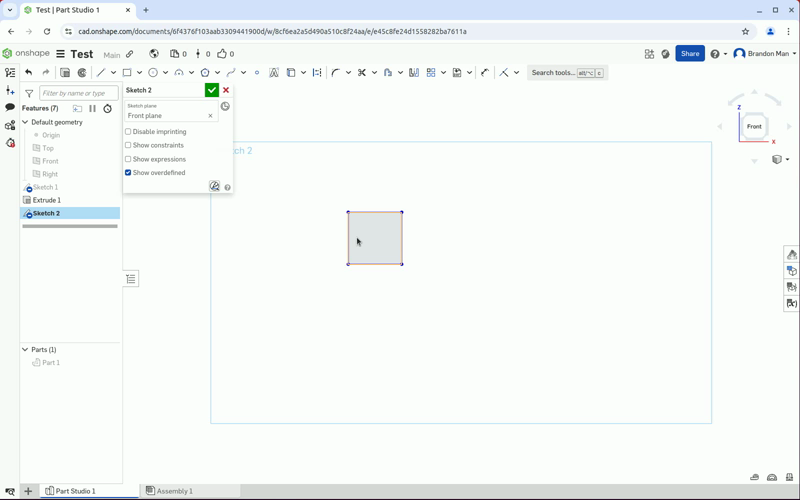
click(357, 237)
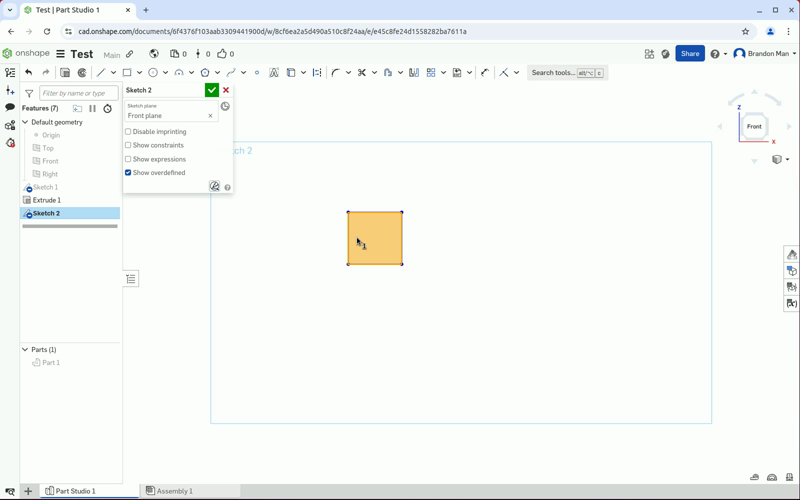
mouse_move(73, 352)
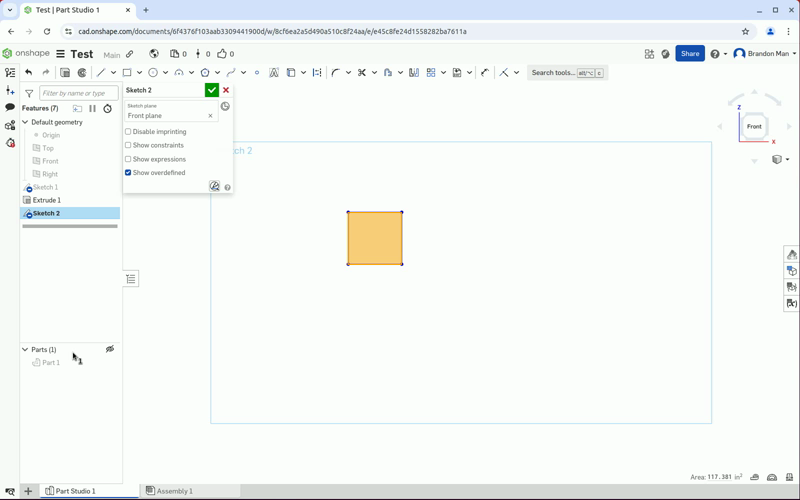
key(shift+y)
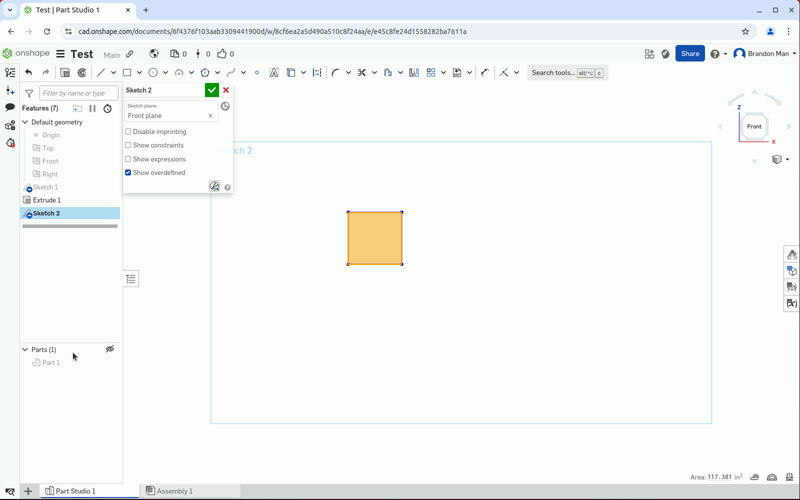
key(shift+e)
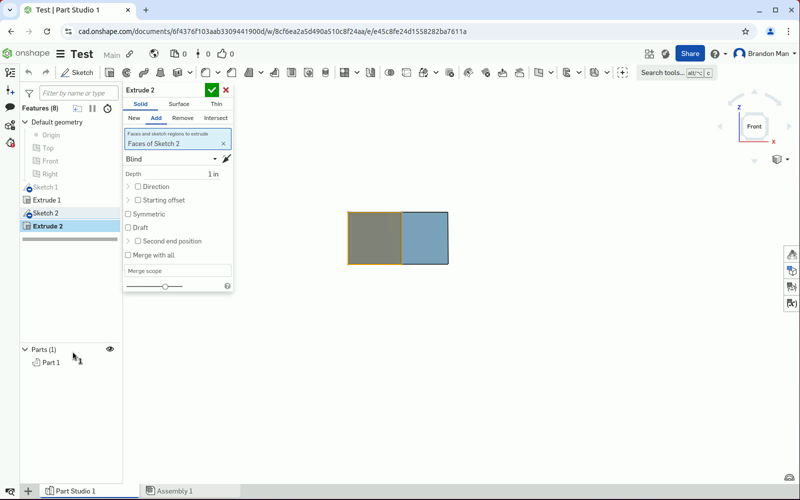
mouse_move(143, 106)
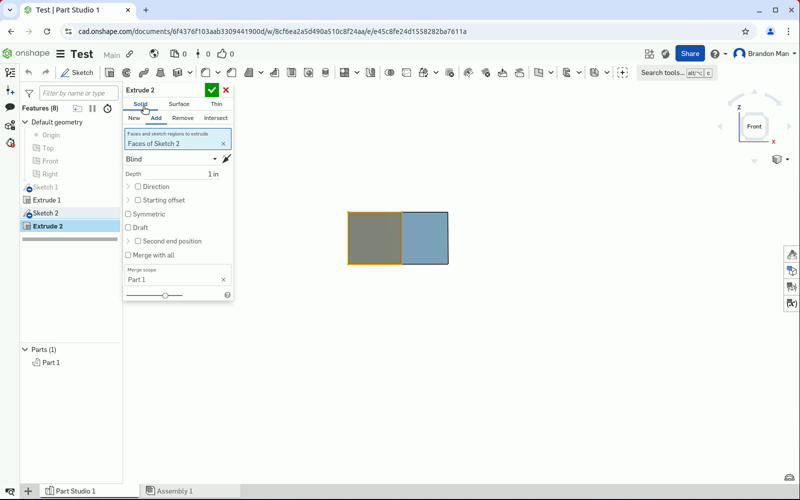
click(143, 106)
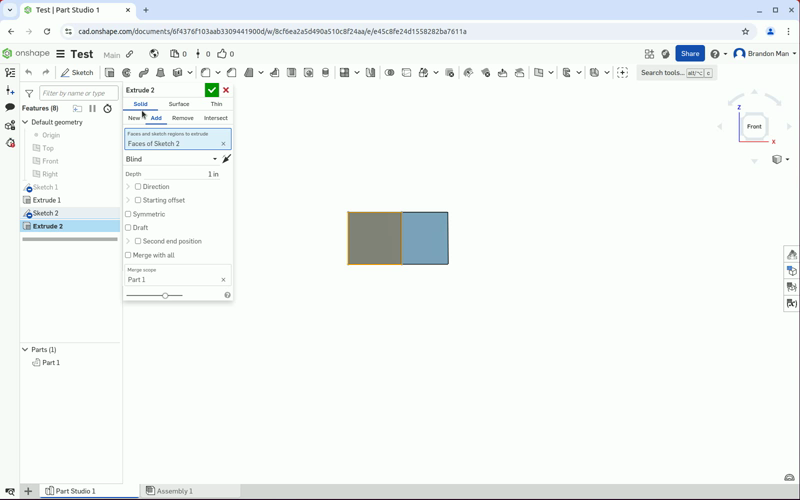
mouse_move(137, 120)
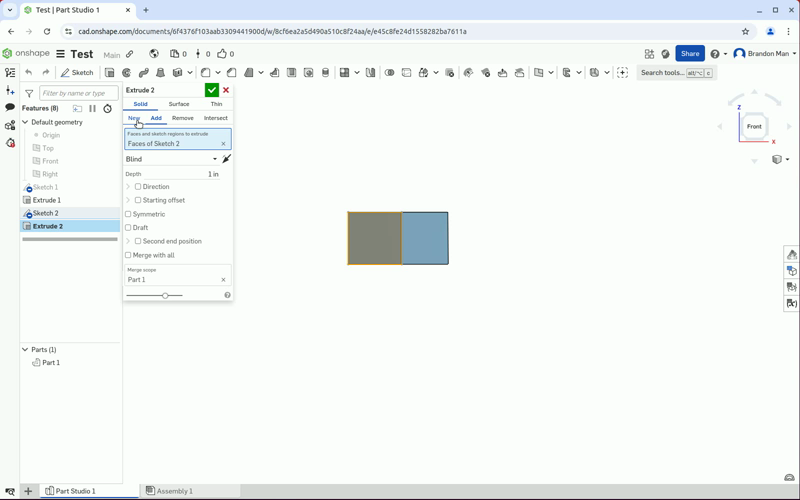
click(137, 120)
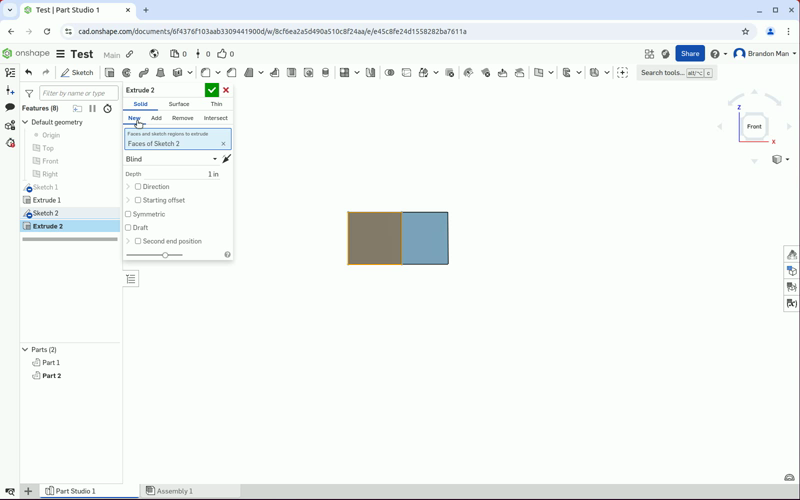
key(tab, 4)
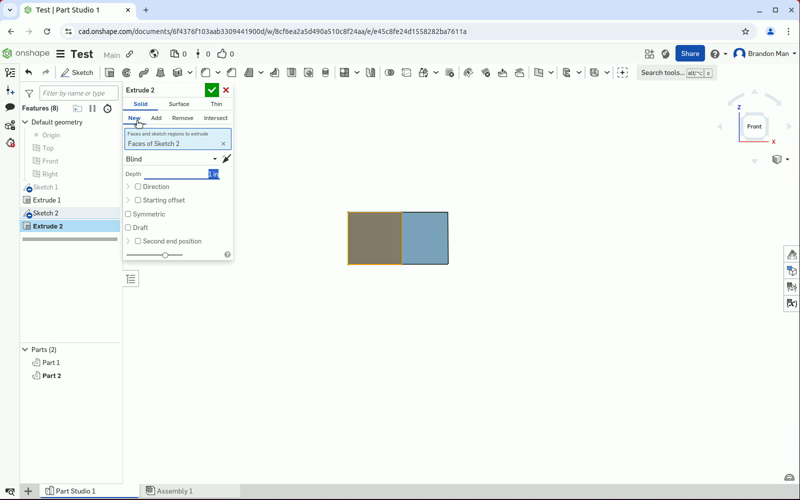
text(9.628)
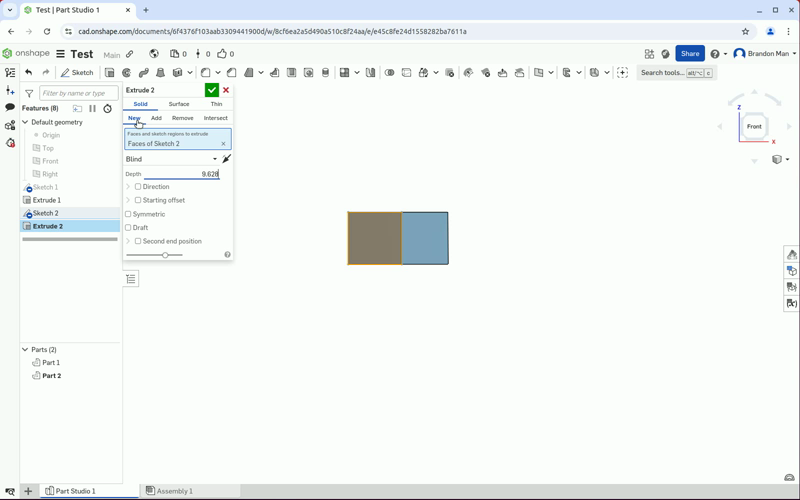
key(enter)
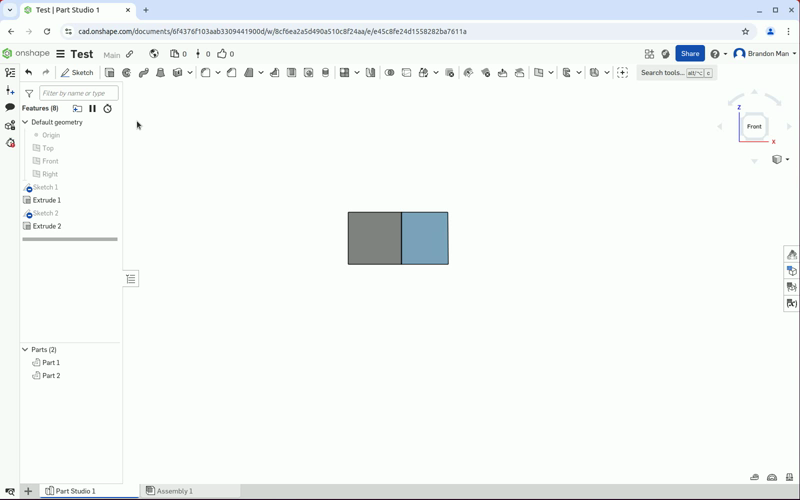
key(shift+h)
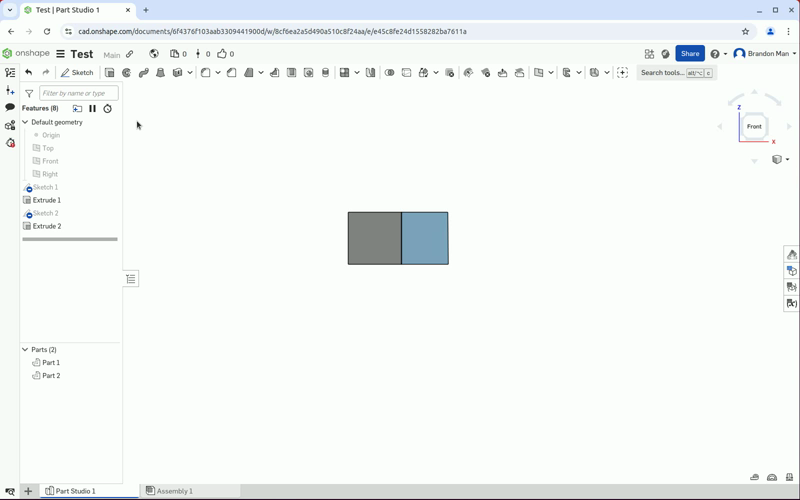
key(shift+h)
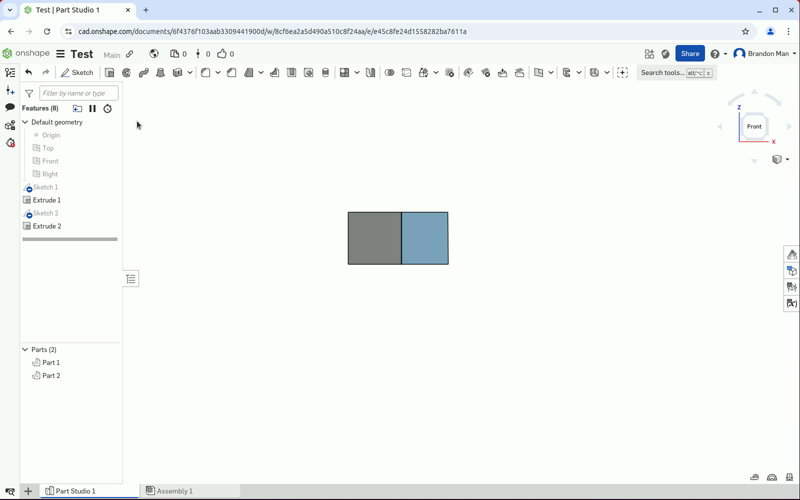
mouse_move(73, 189)
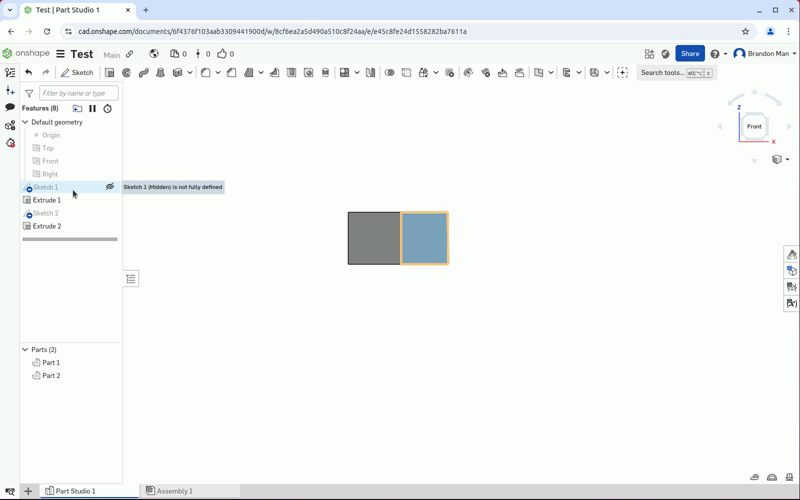
click(73, 189)
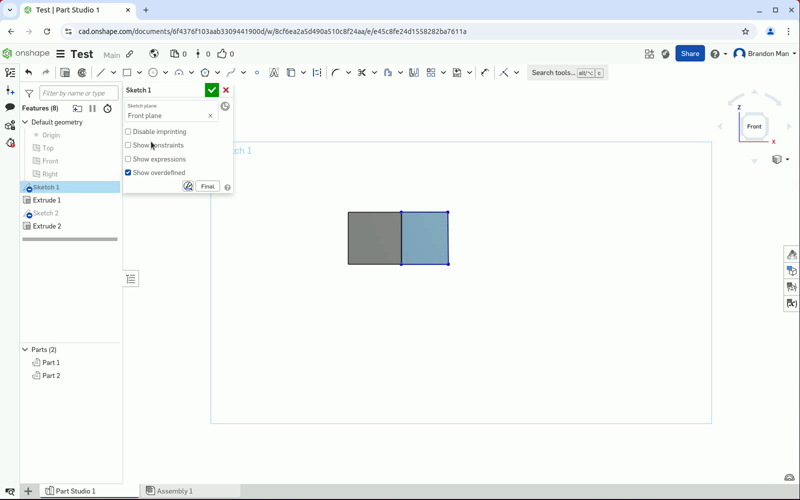
mouse_move(229, 92)
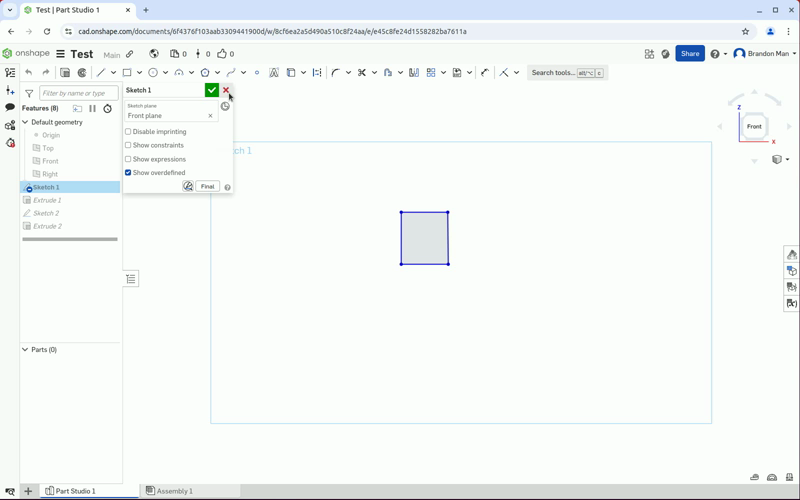
click(229, 92)
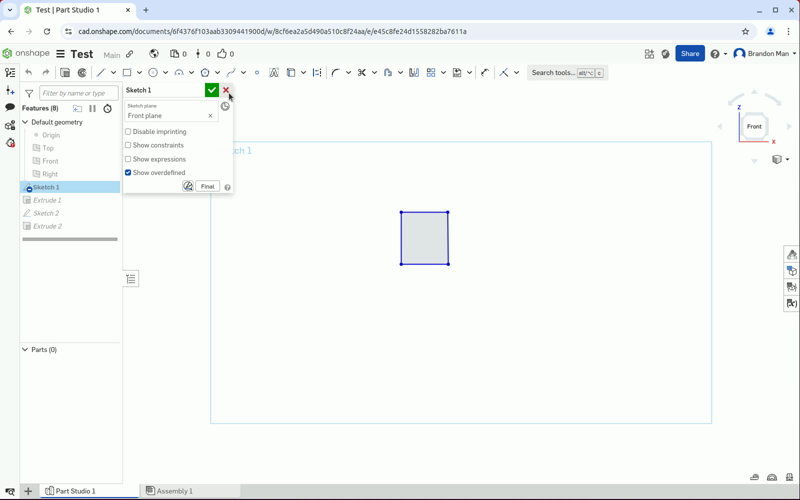
key(shift+s)
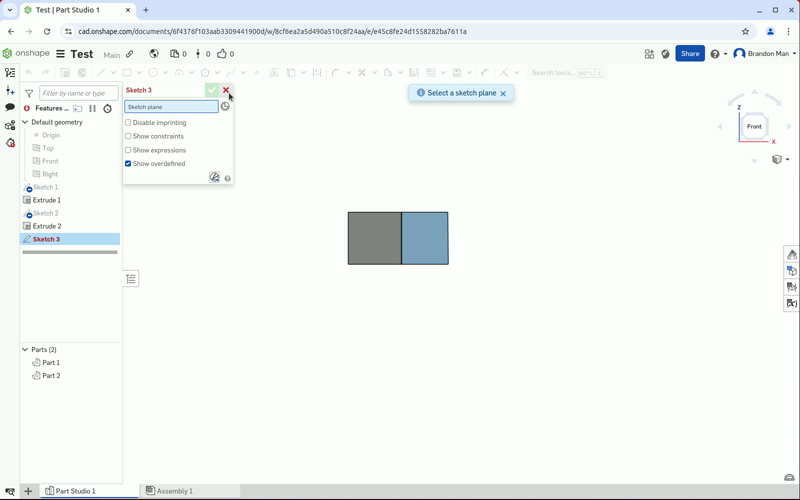
mouse_move(73, 163)
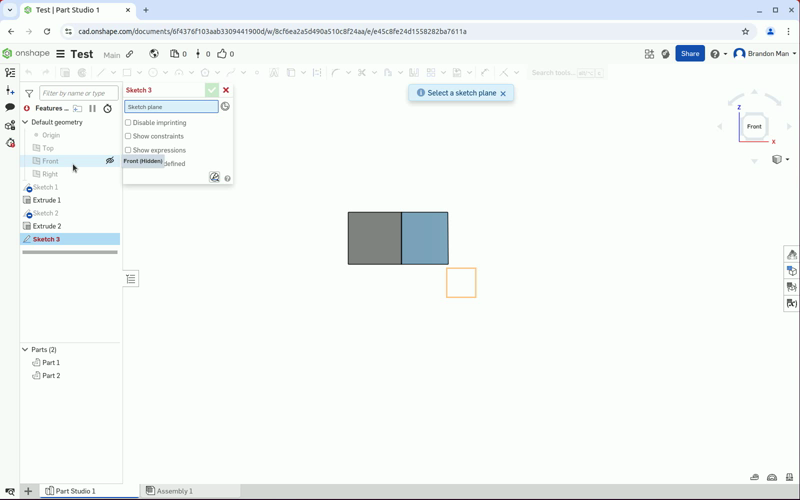
click(73, 163)
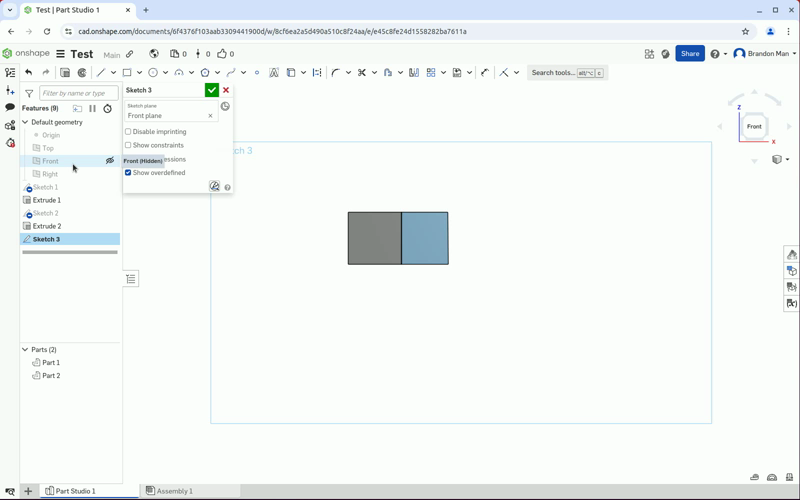
mouse_move(73, 352)
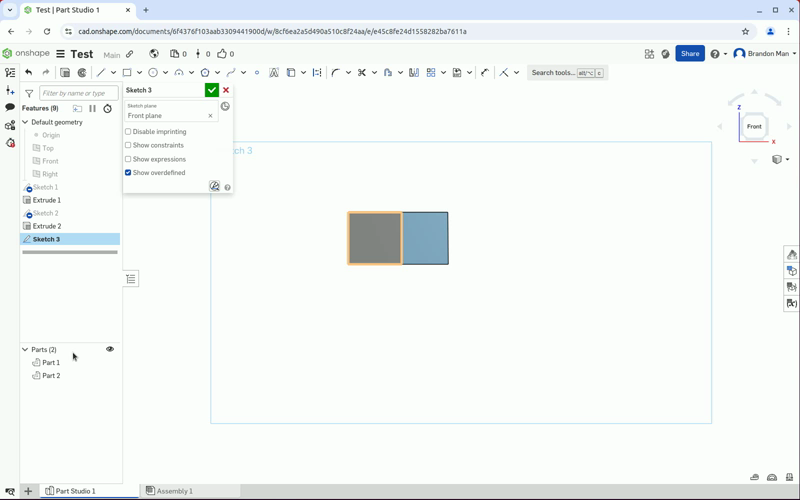
key(y)
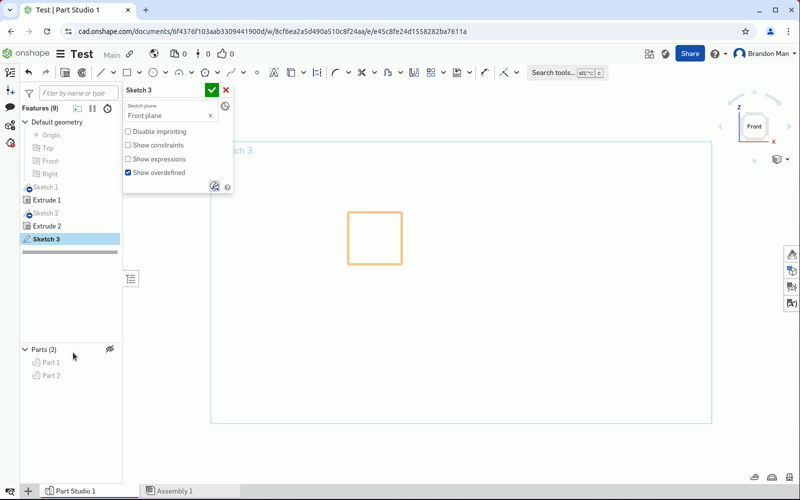
key(l)
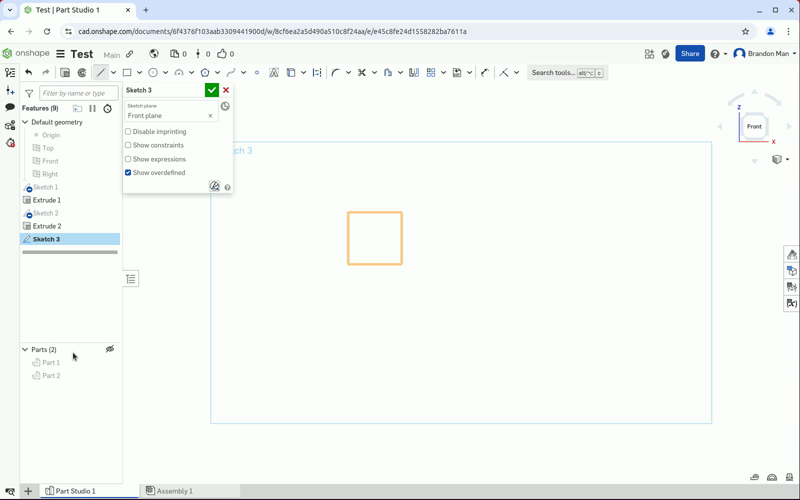
key_down(shift)
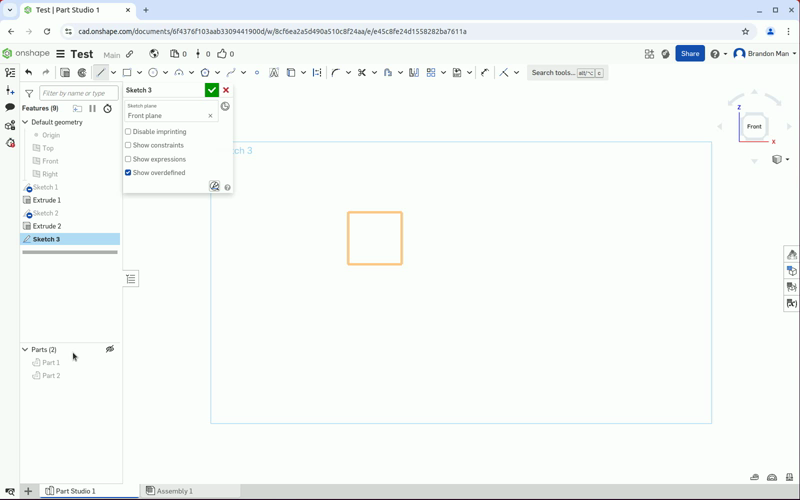
mouse_move(401, 367)
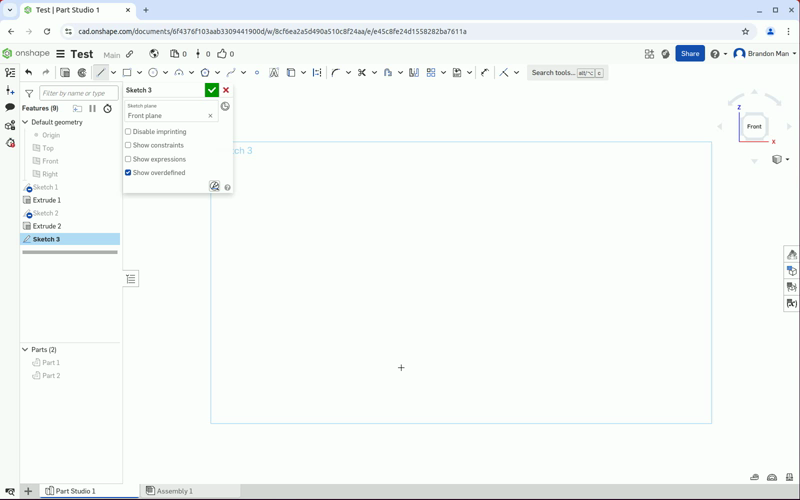
click(401, 367)
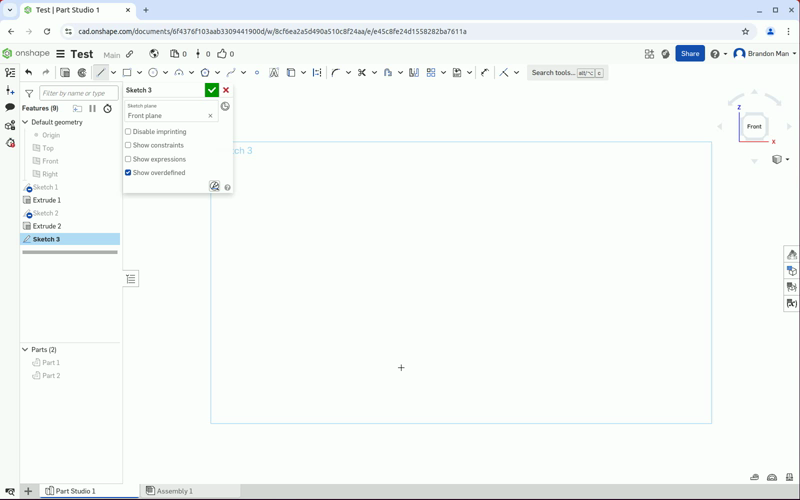
key_up(shift)
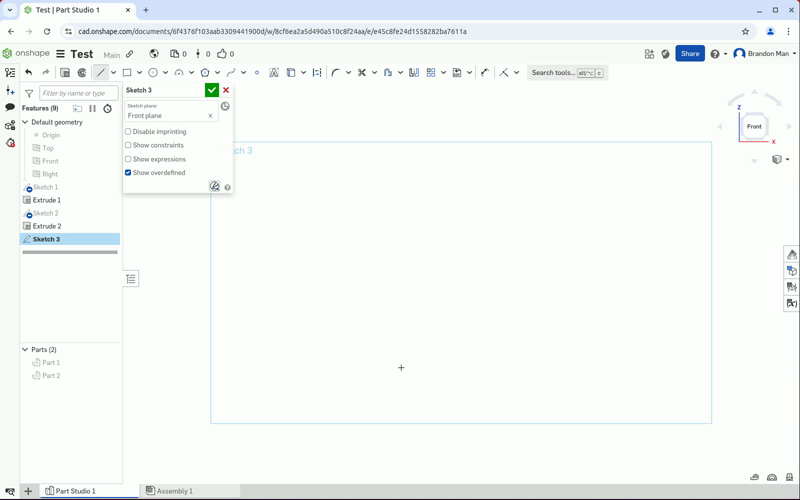
key_down(shift)
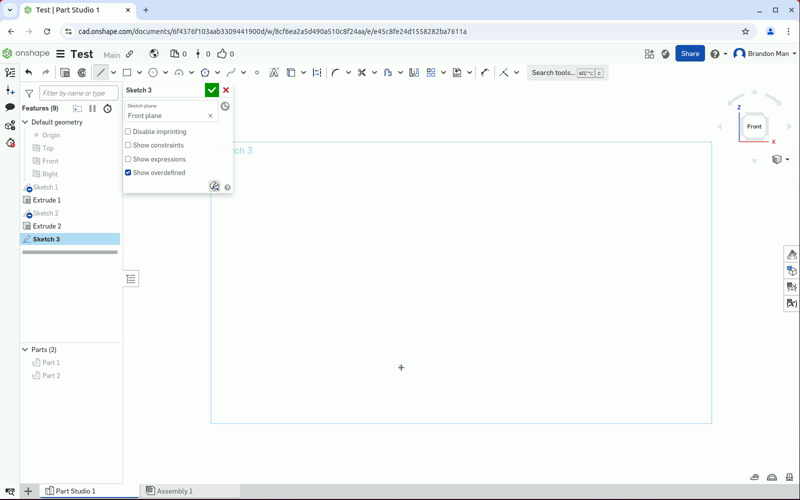
mouse_move(431, 367)
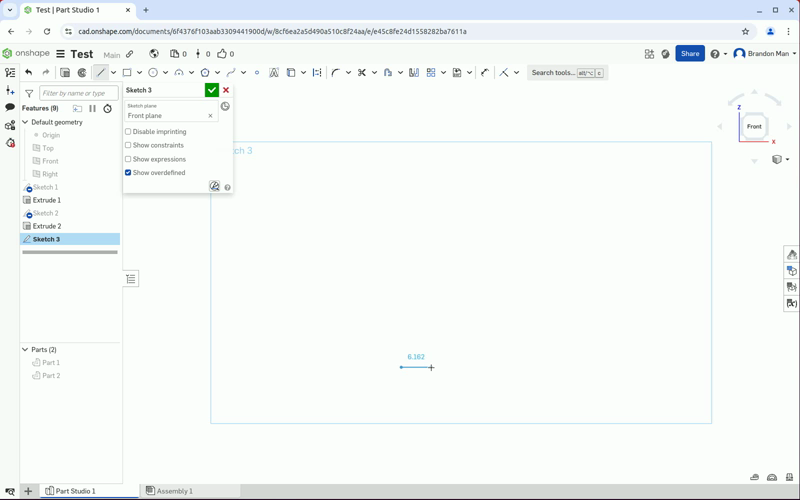
mouse_move(448, 367)
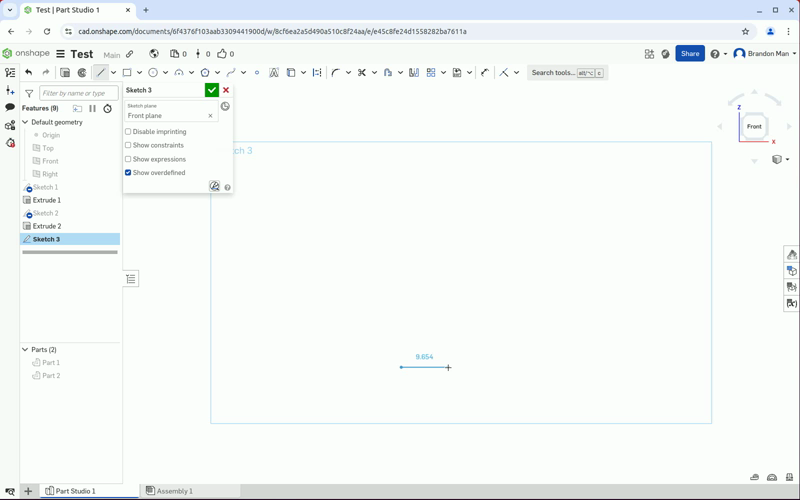
click(448, 367)
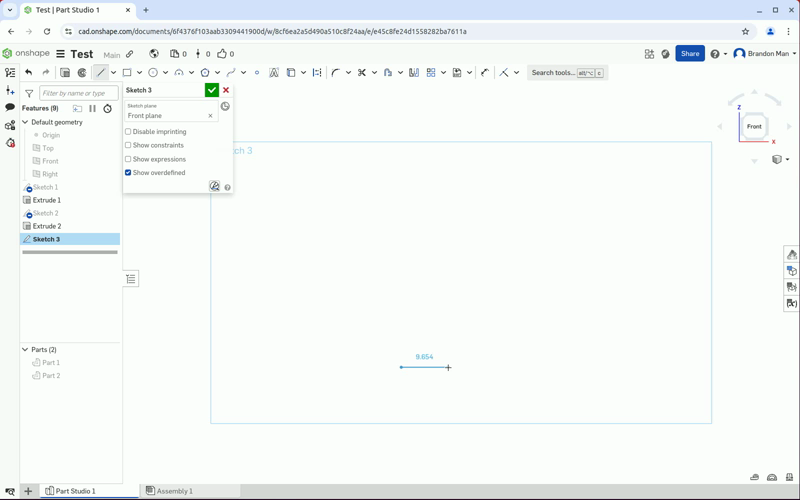
key_up(shift)
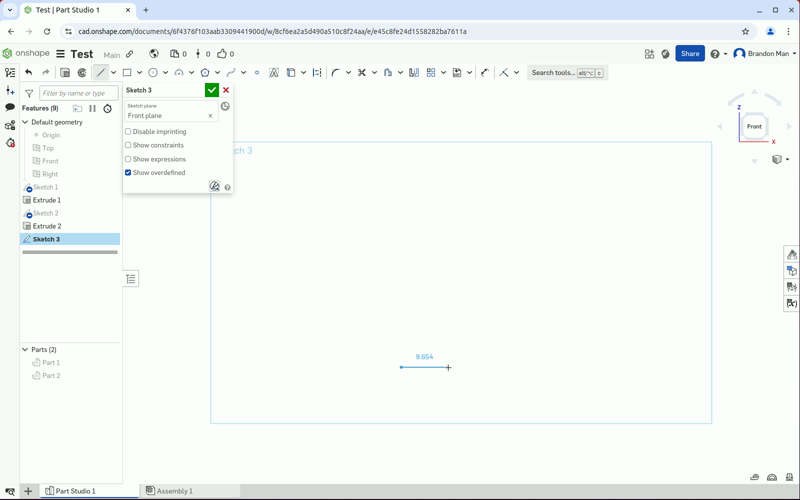
key_down(shift)
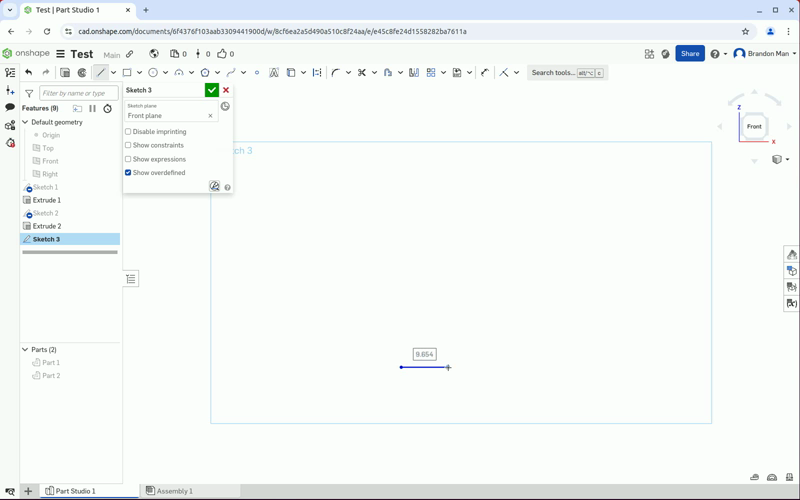
mouse_move(478, 367)
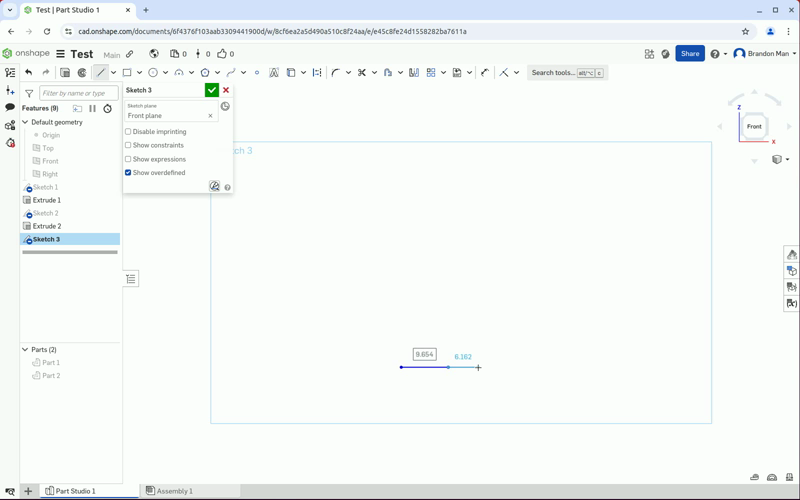
mouse_move(448, 315)
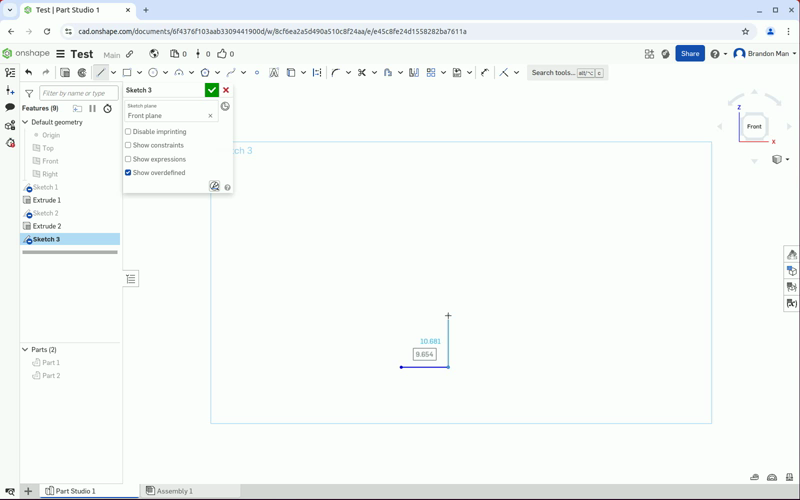
click(448, 315)
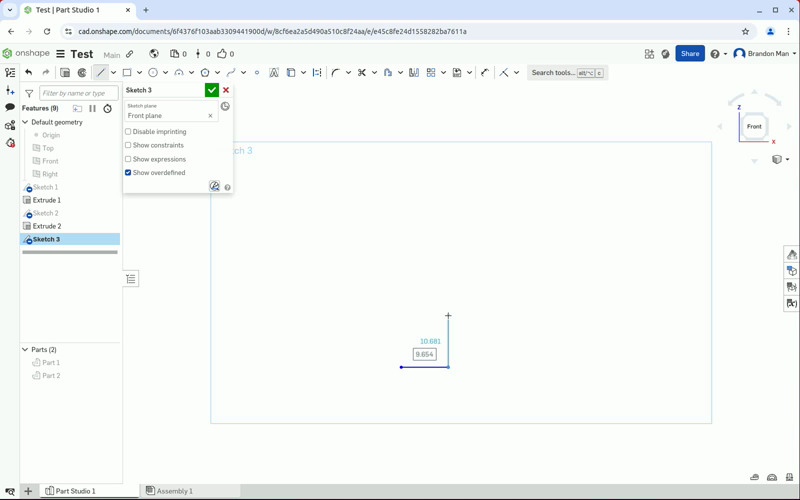
key_up(shift)
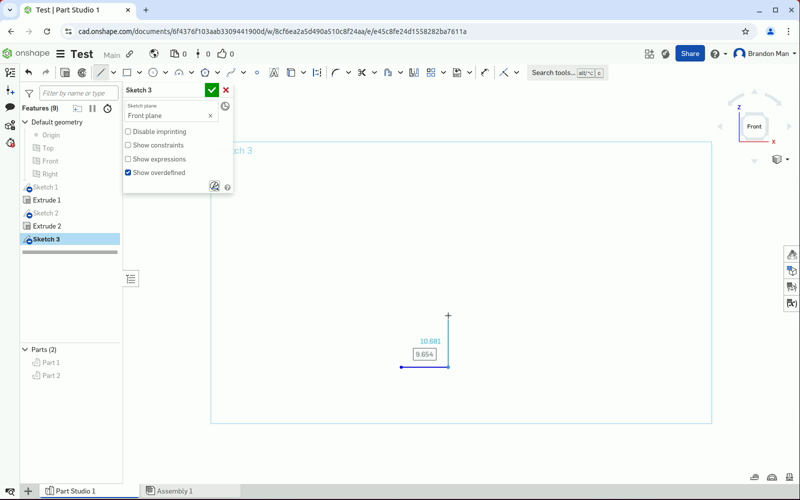
key_down(shift)
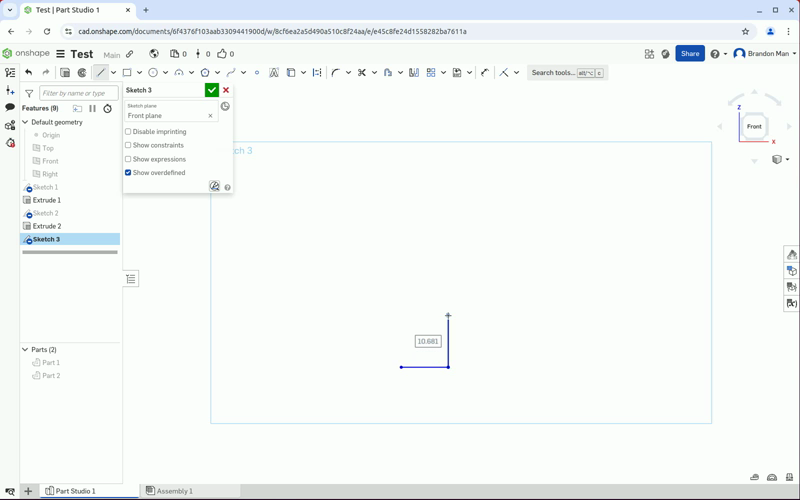
mouse_move(478, 315)
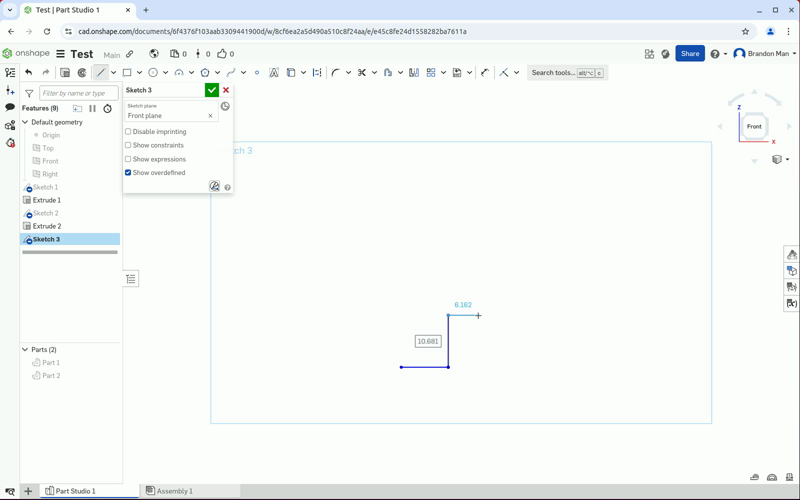
mouse_move(401, 315)
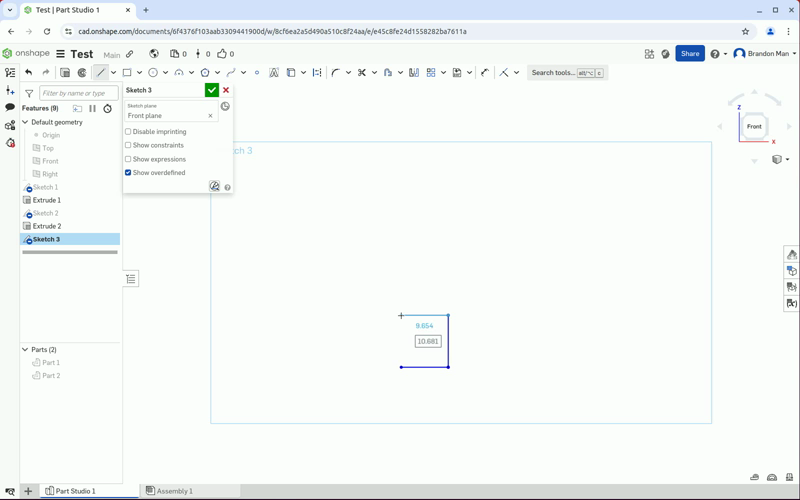
click(401, 315)
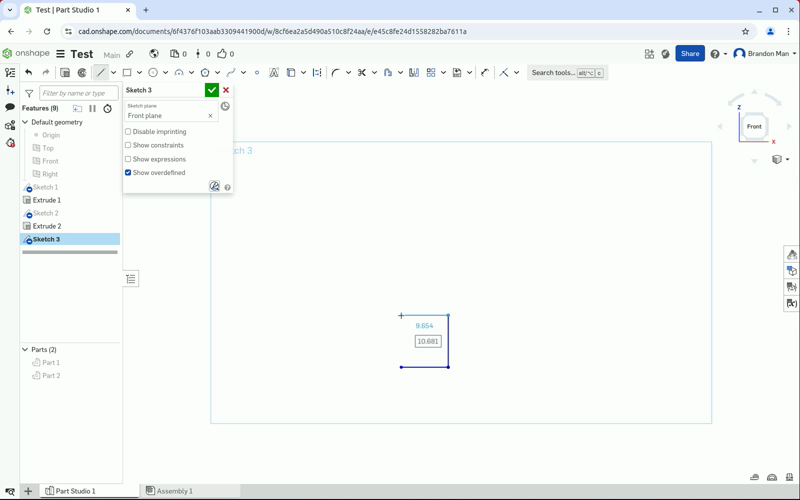
key_up(shift)
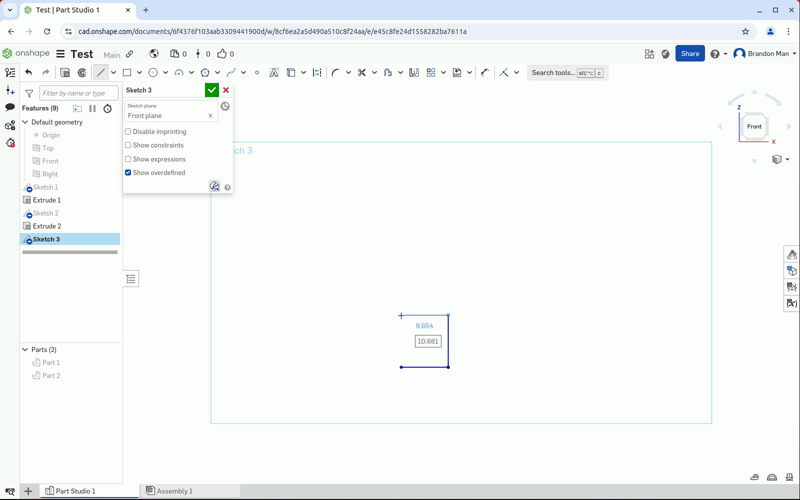
mouse_move(431, 315)
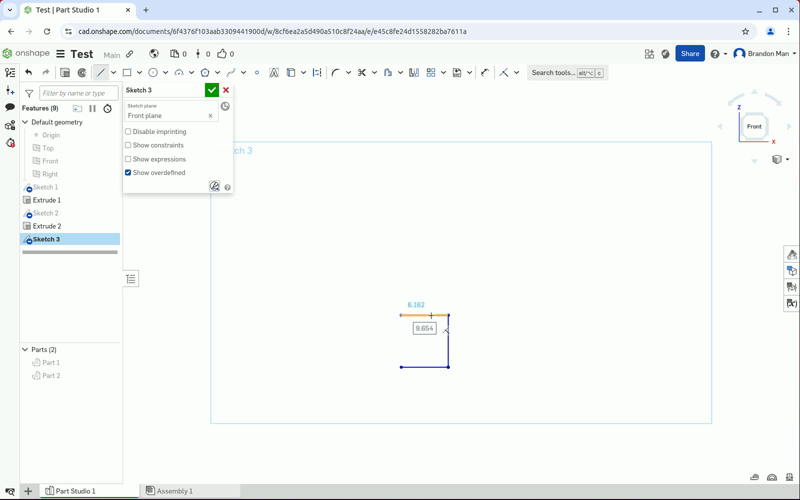
key_down(shift)
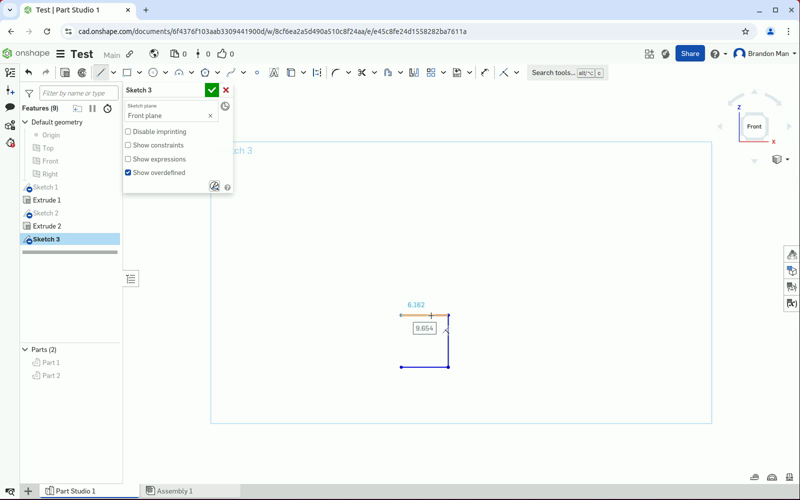
mouse_move(401, 367)
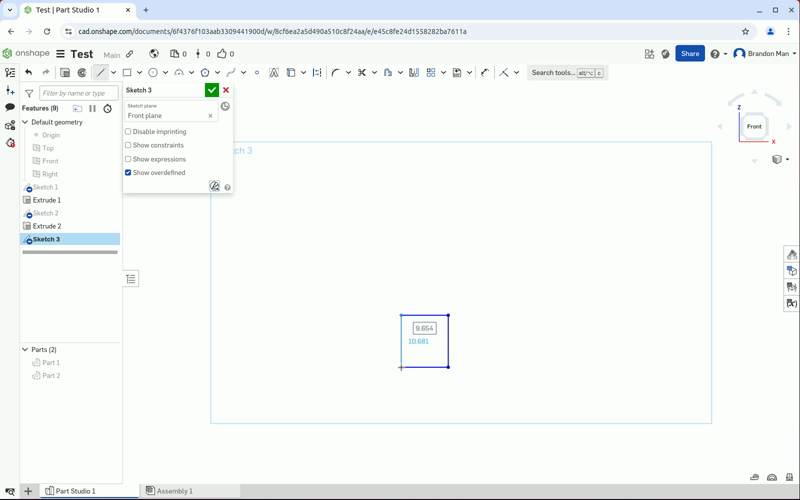
key_up(shift)
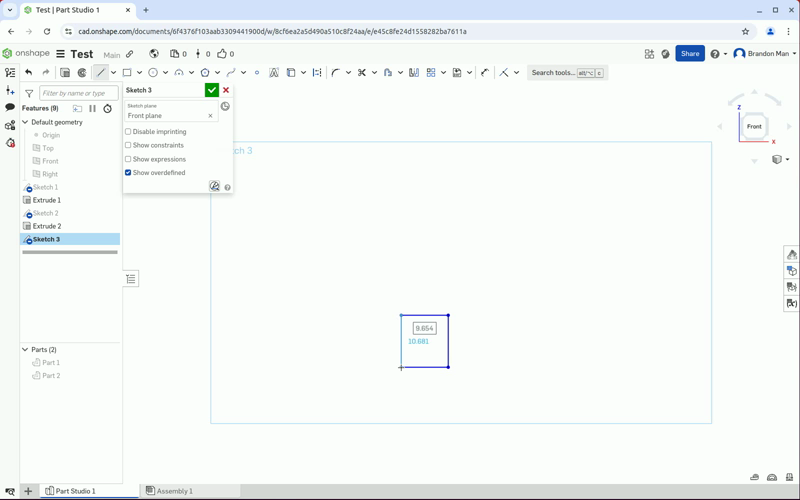
click(401, 367)
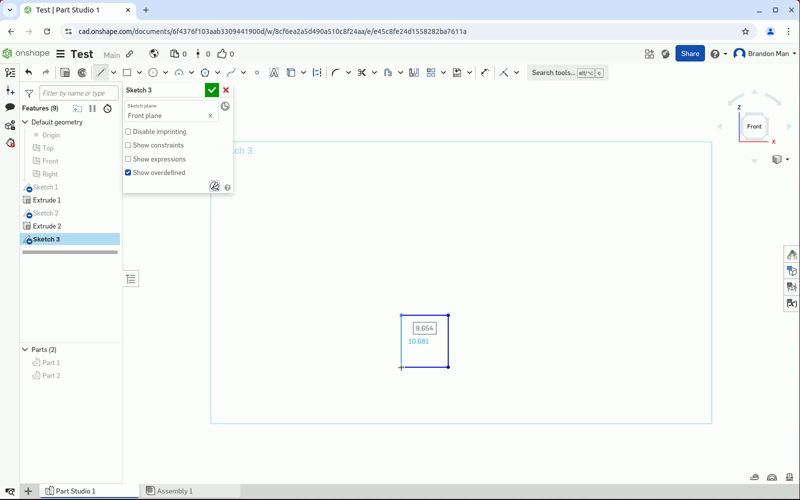
key(esc)
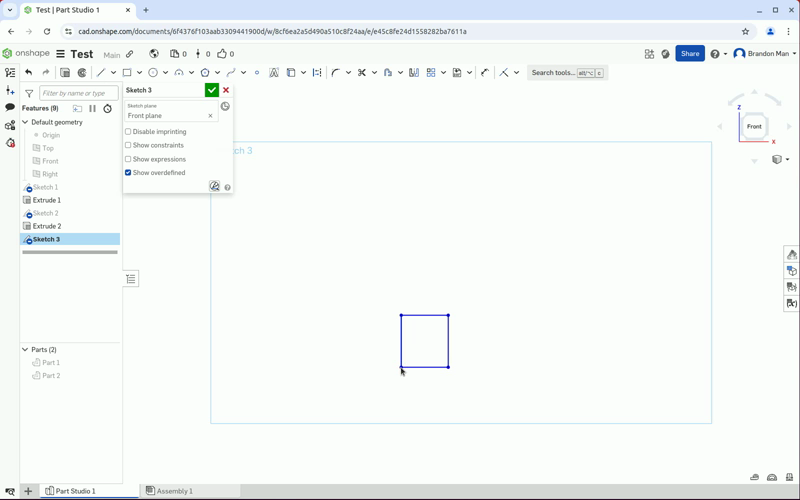
mouse_move(426, 326)
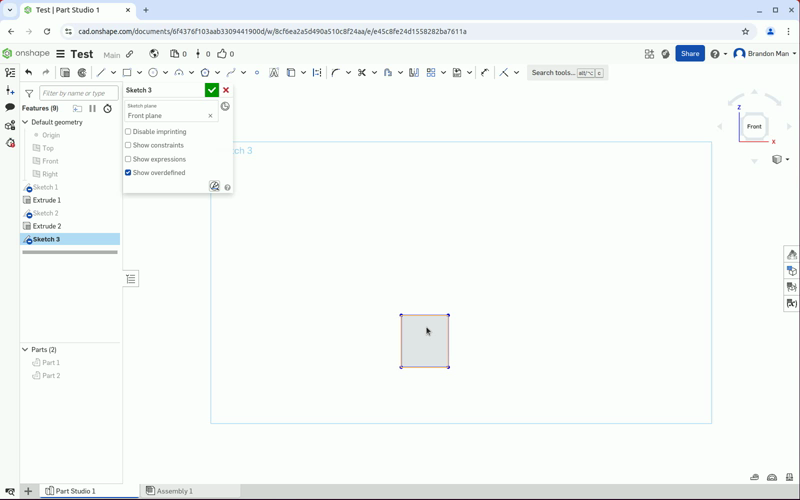
click(426, 326)
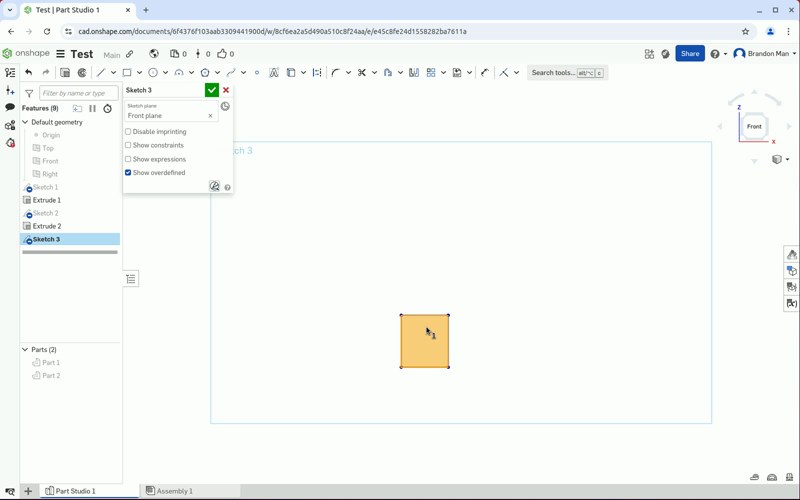
mouse_move(73, 352)
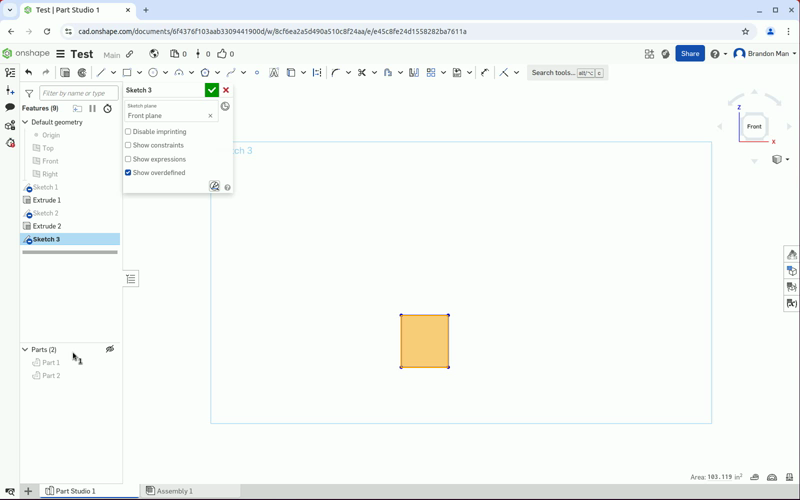
key(shift+y)
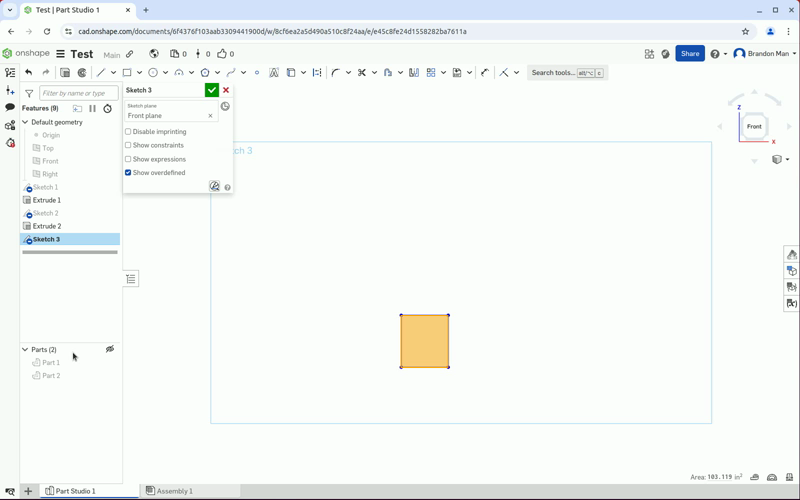
key(shift+e)
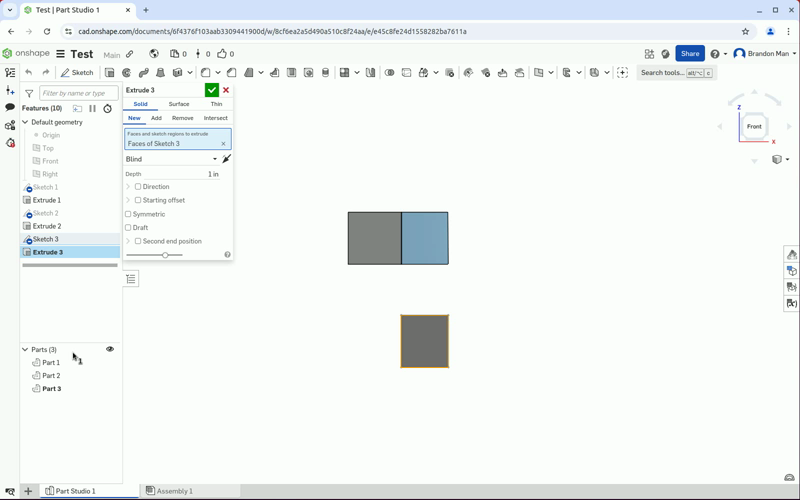
mouse_move(143, 106)
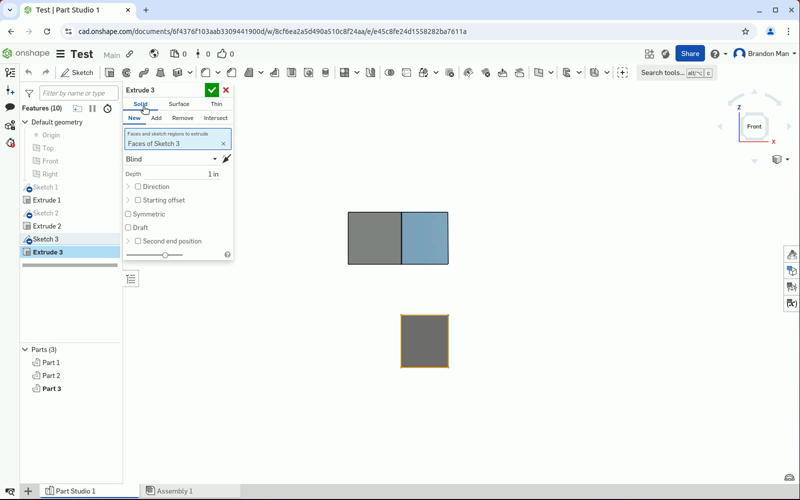
click(143, 106)
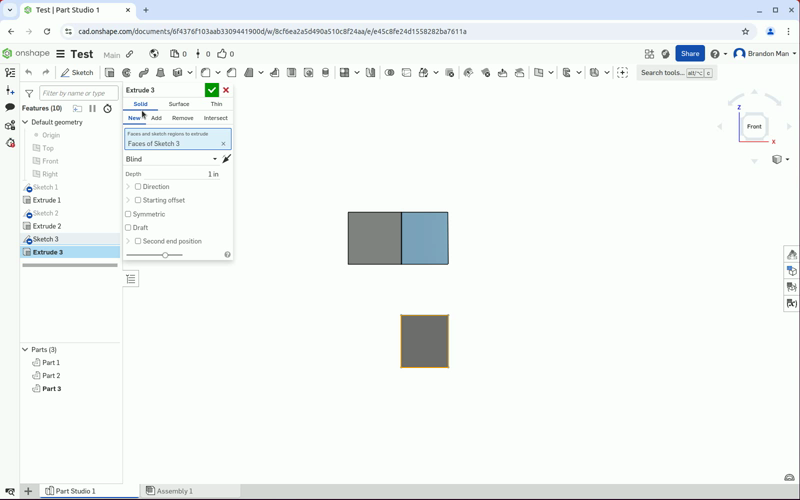
mouse_move(137, 120)
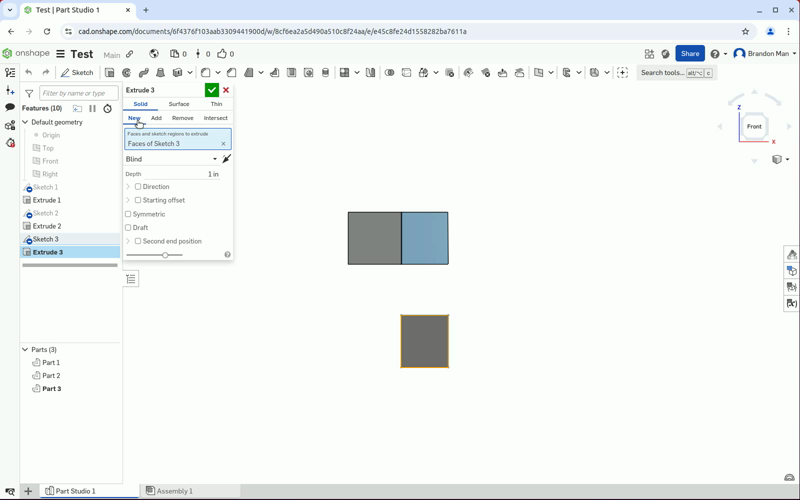
click(137, 120)
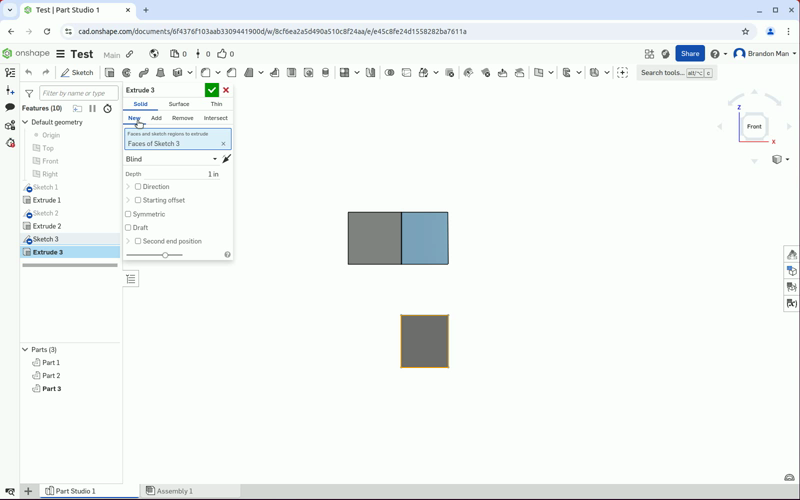
key(tab, 4)
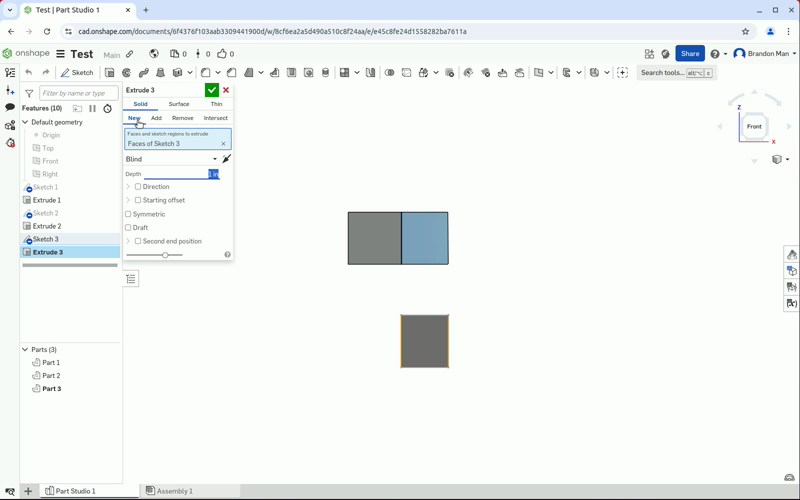
text(9.628)
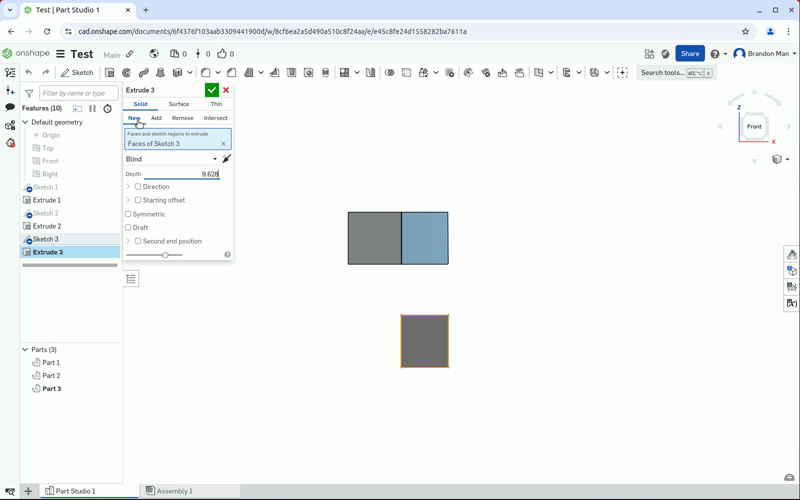
key(enter)
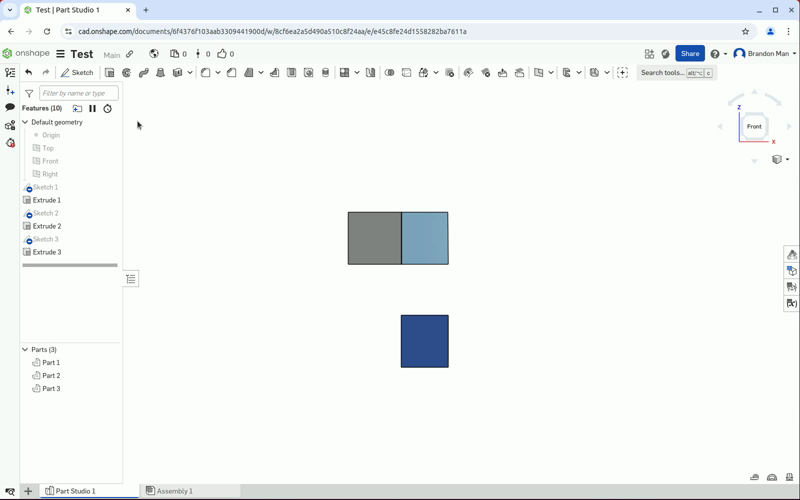
key(shift+h)
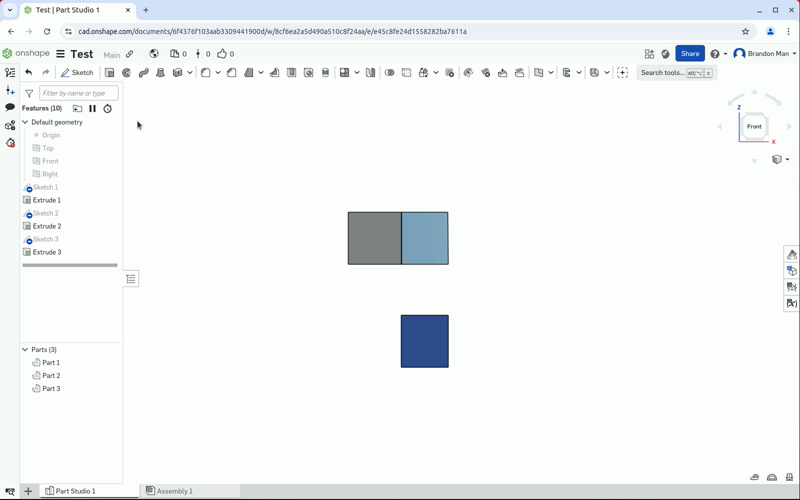
key(shift+h)
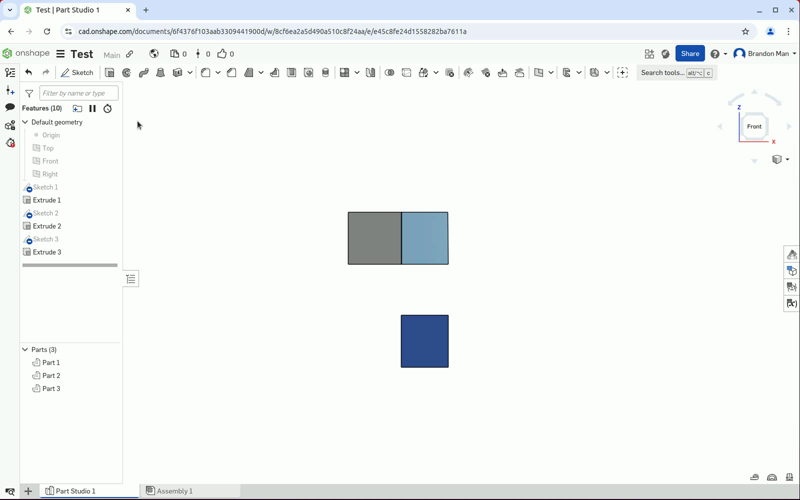
mouse_move(73, 189)
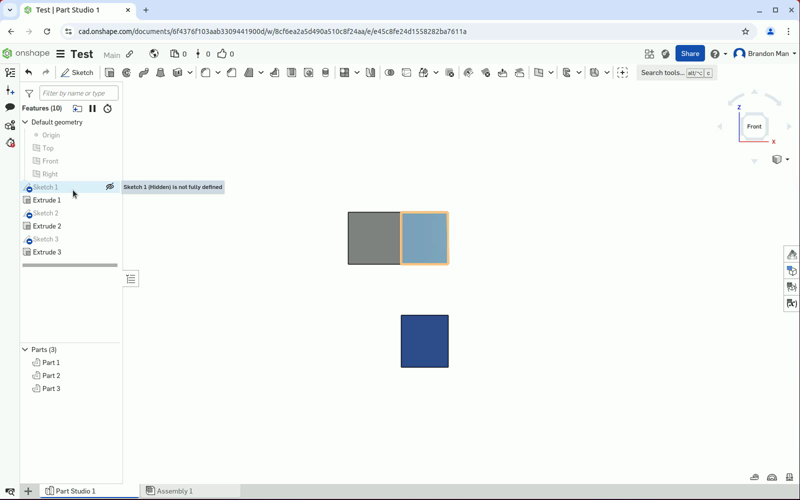
click(73, 189)
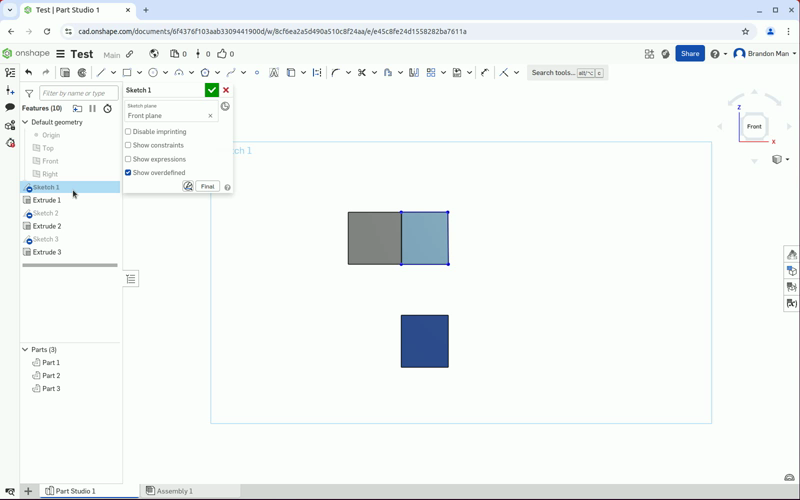
mouse_move(229, 92)
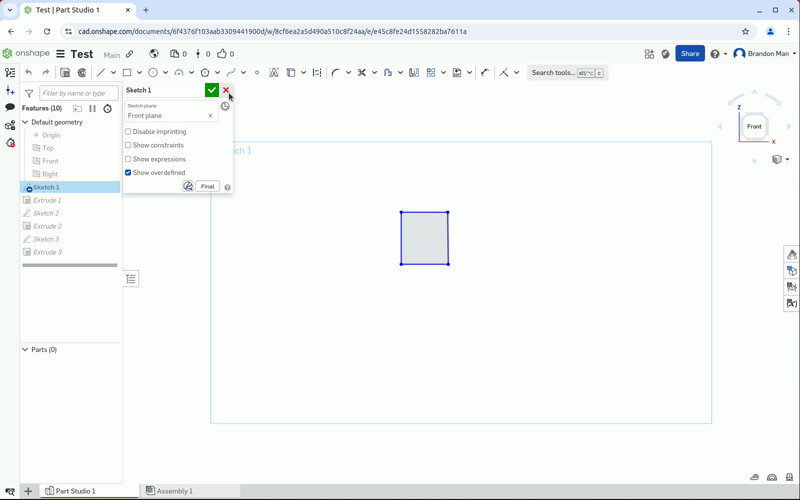
click(229, 92)
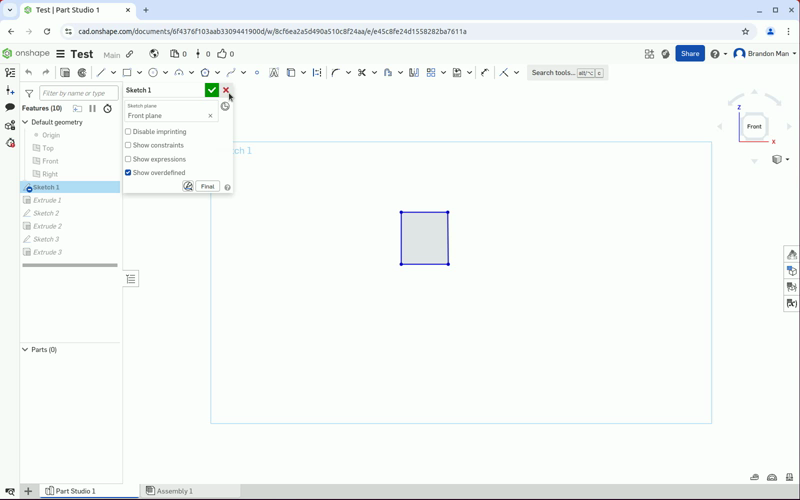
key(shift+s)
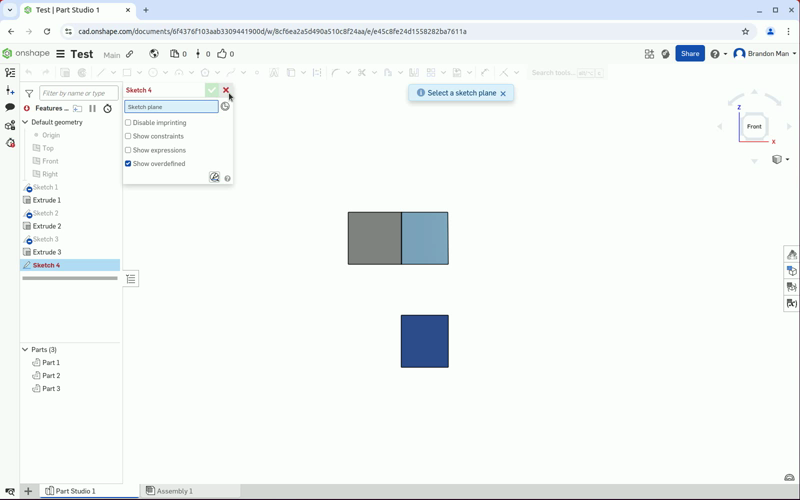
mouse_move(73, 163)
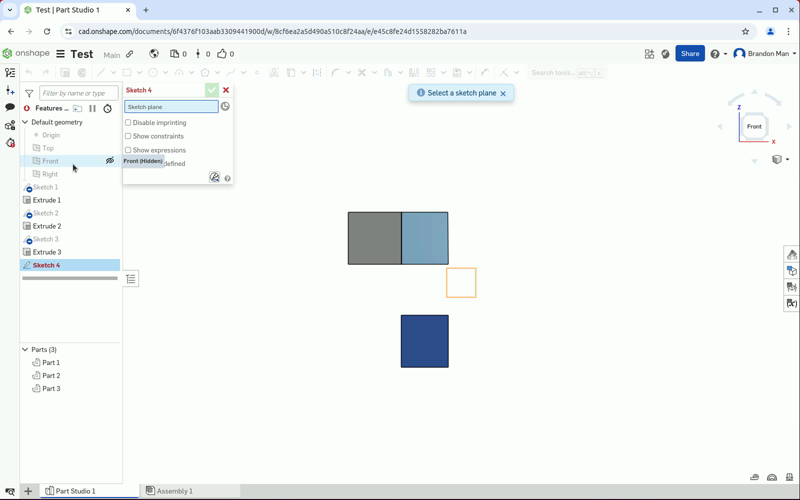
click(73, 163)
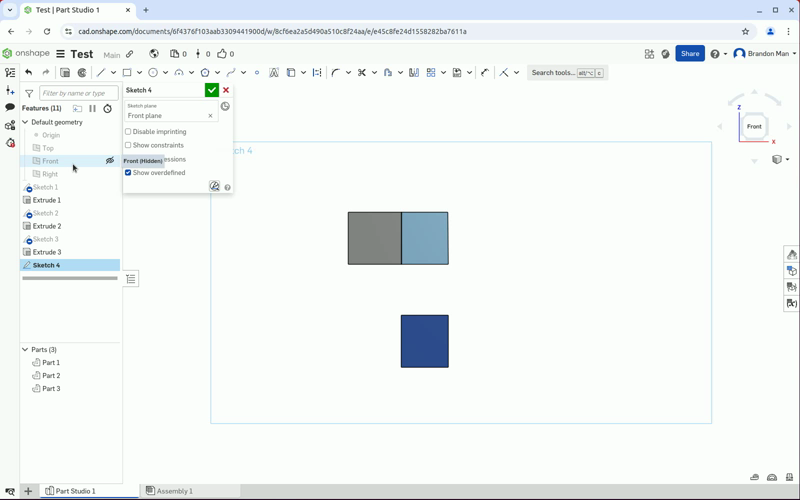
mouse_move(73, 352)
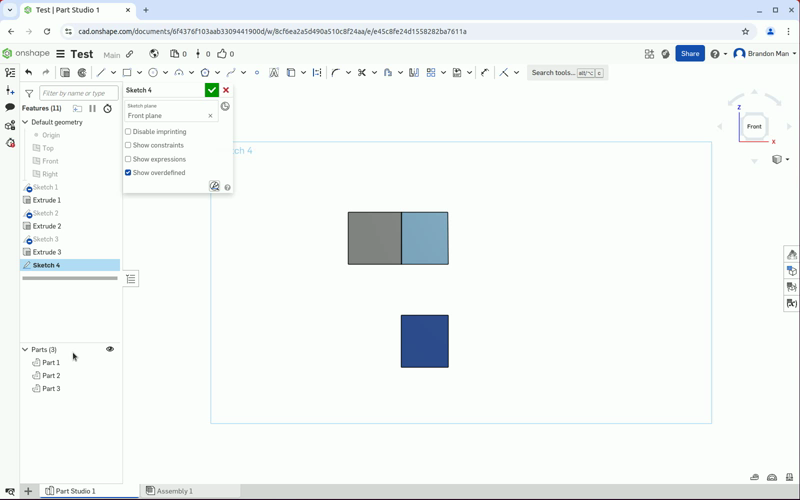
key(y)
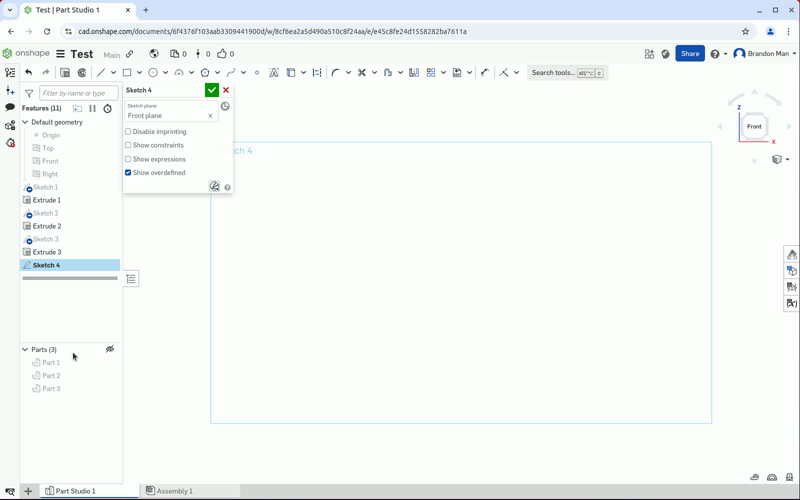
key(l)
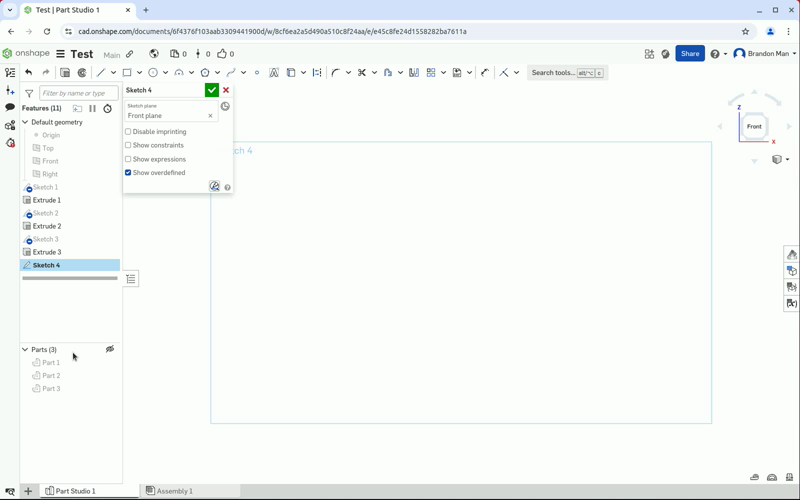
key_down(shift)
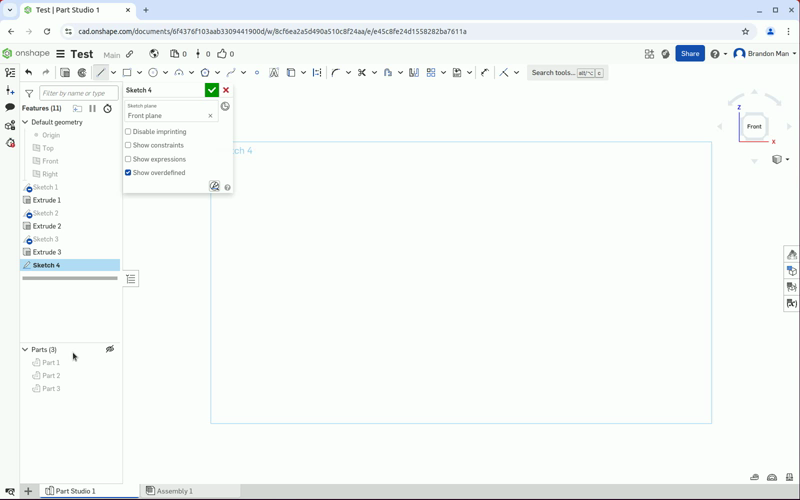
mouse_move(348, 367)
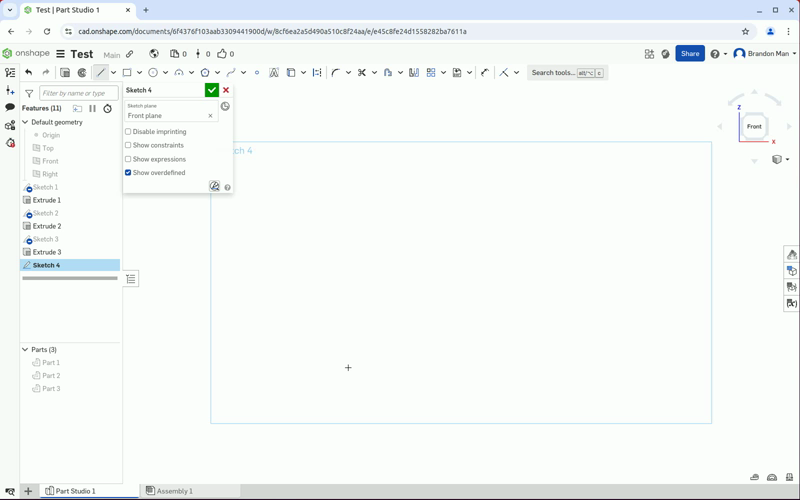
click(348, 367)
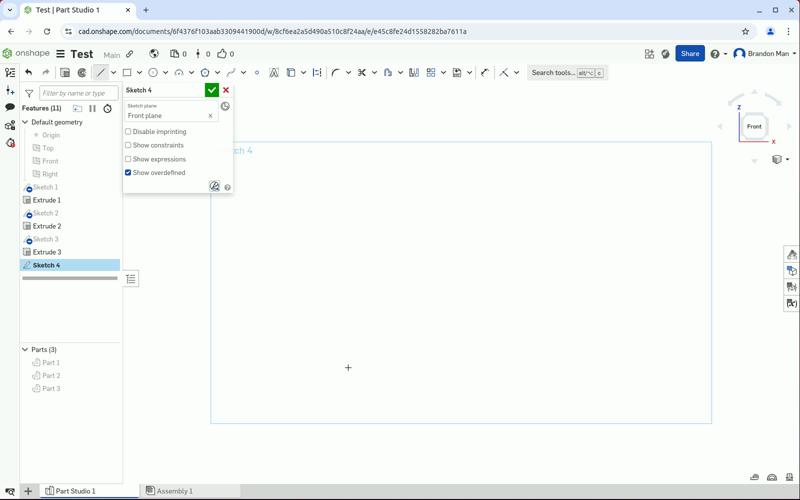
key_up(shift)
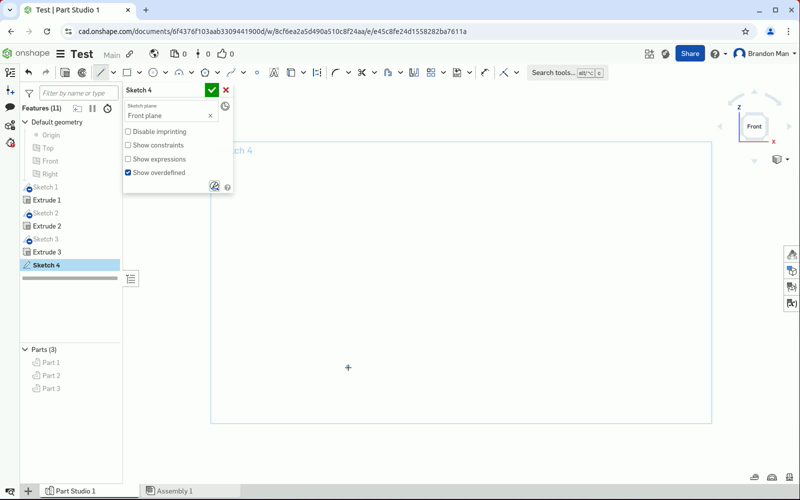
key_down(shift)
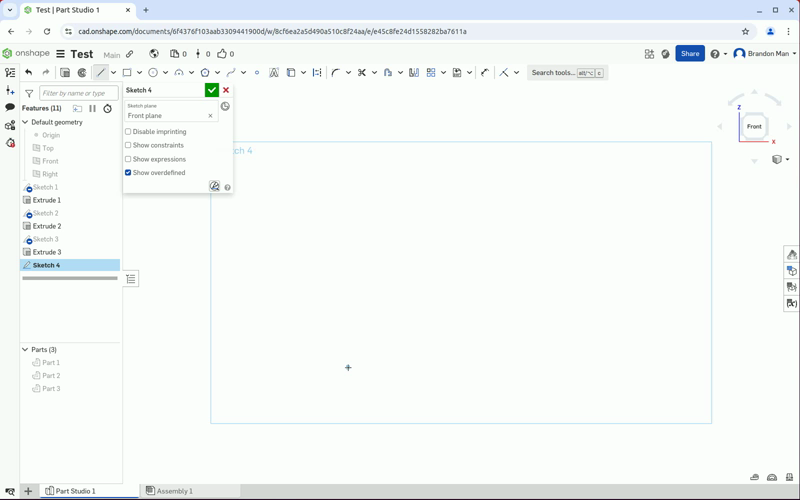
mouse_move(378, 367)
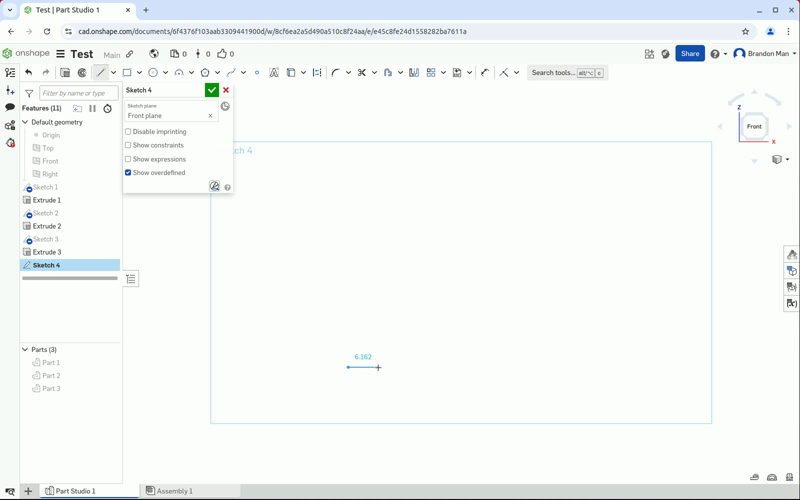
mouse_move(401, 367)
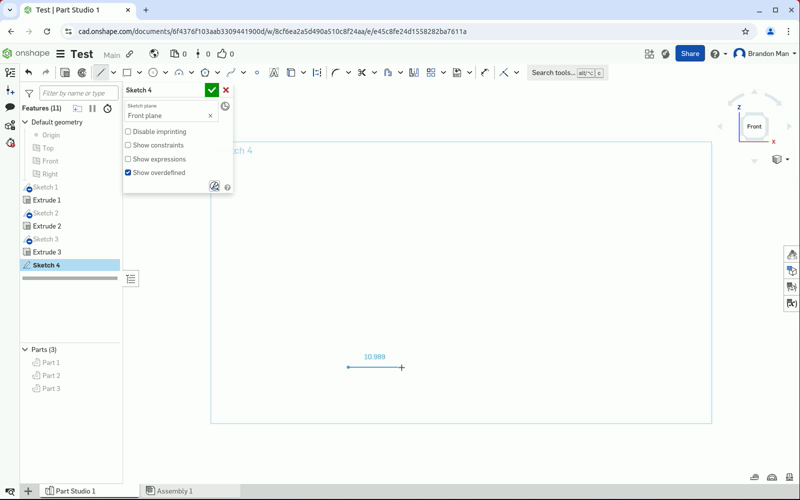
click(401, 367)
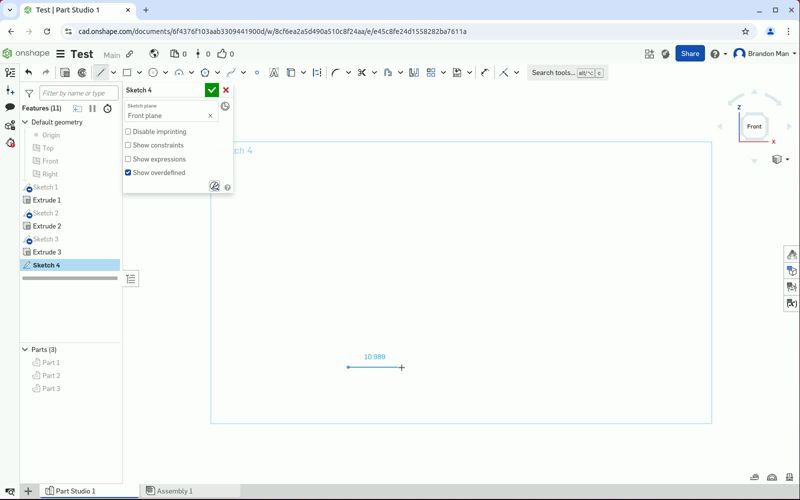
key_up(shift)
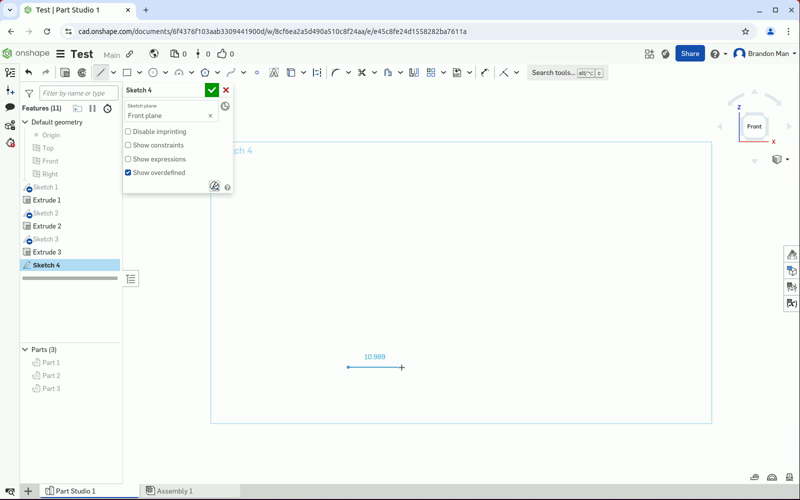
key_down(shift)
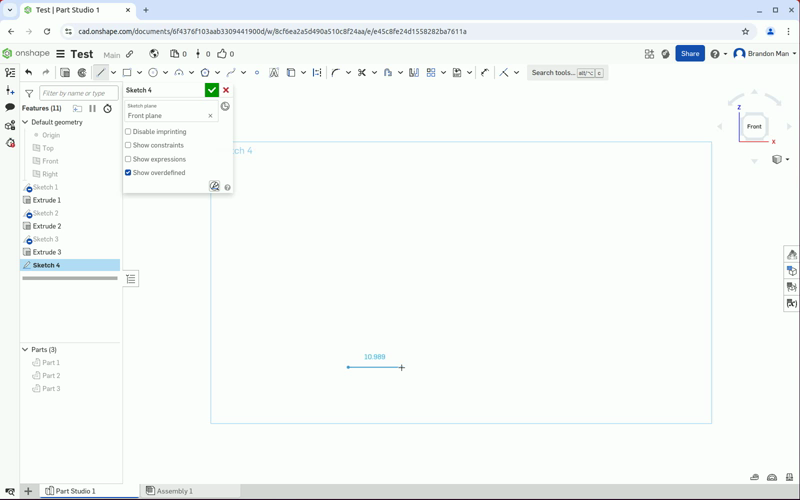
mouse_move(431, 367)
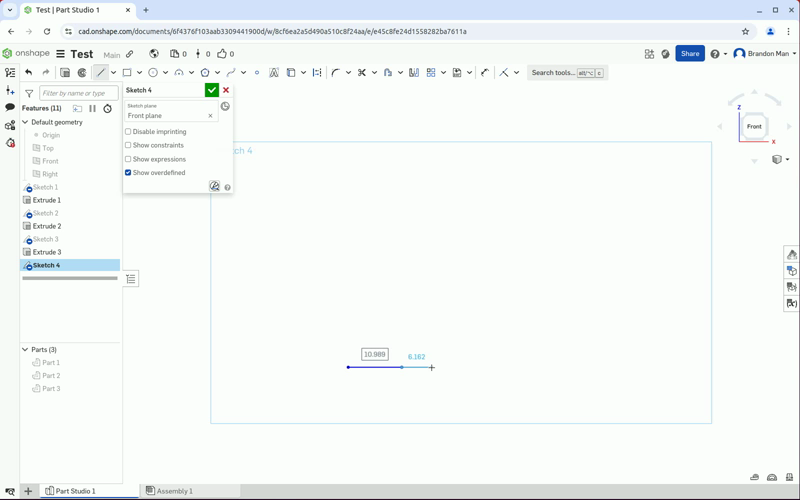
mouse_move(401, 316)
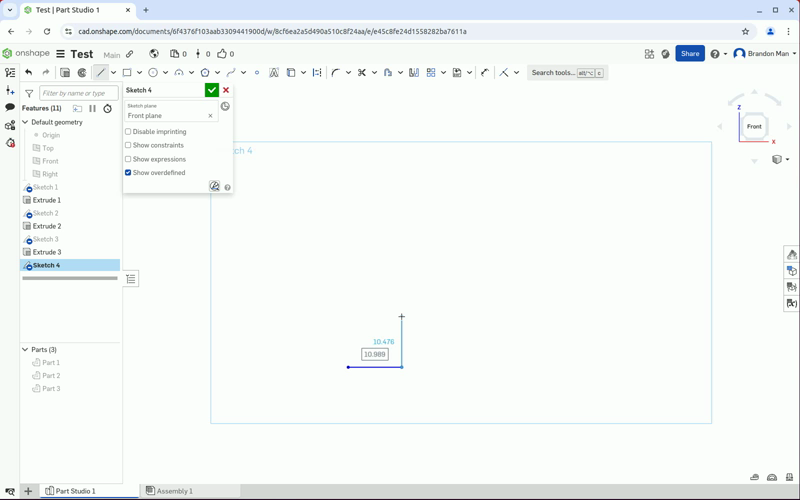
click(401, 316)
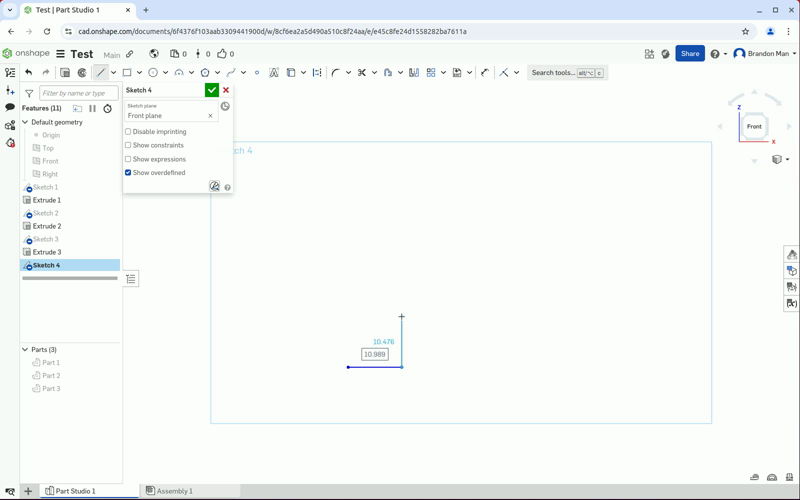
key_up(shift)
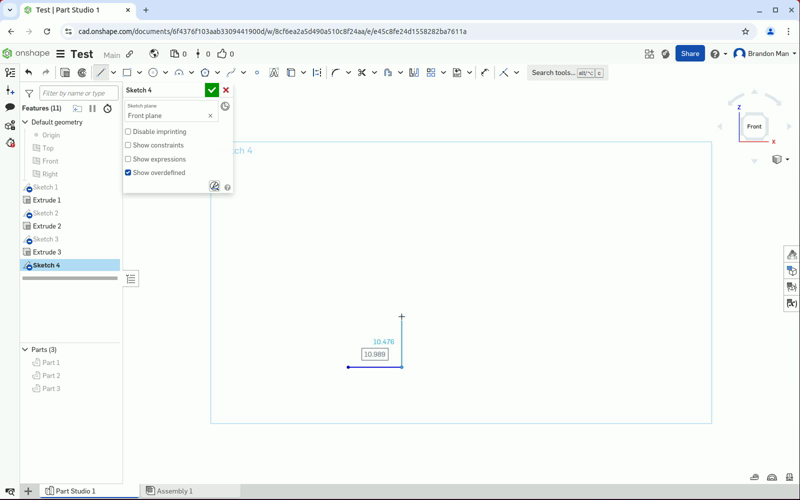
key_down(shift)
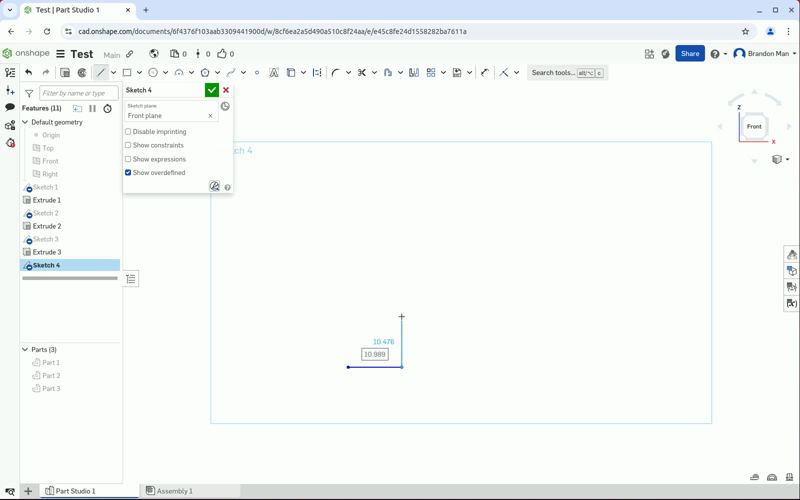
mouse_move(431, 316)
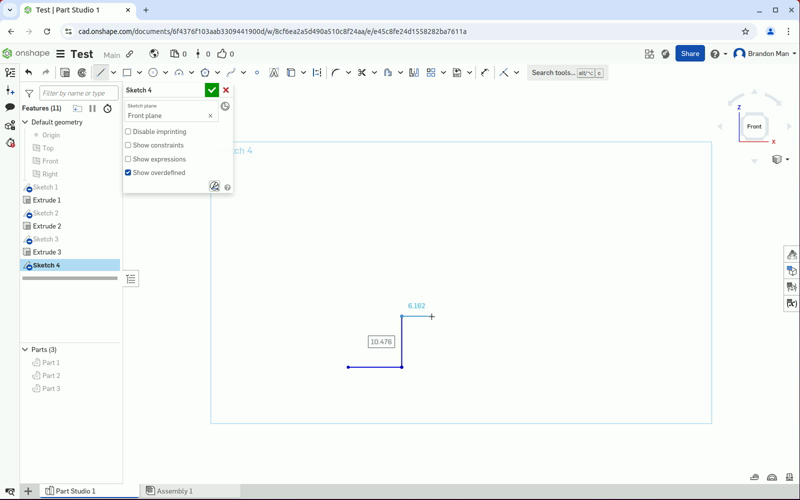
mouse_move(348, 316)
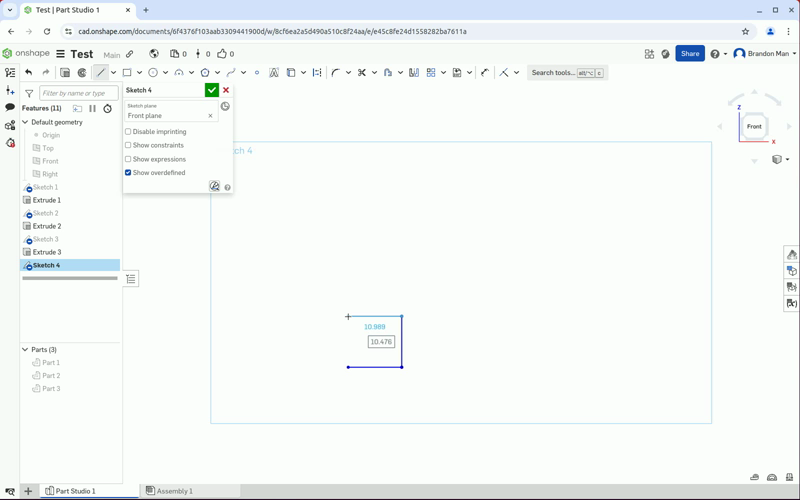
click(348, 316)
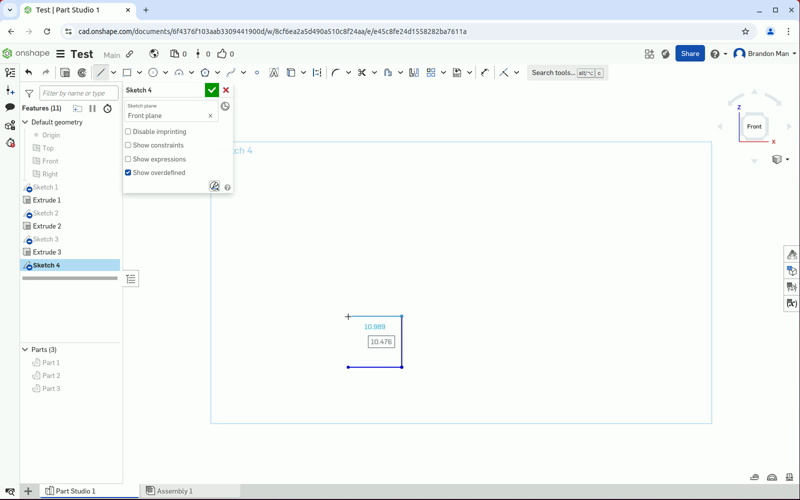
key_up(shift)
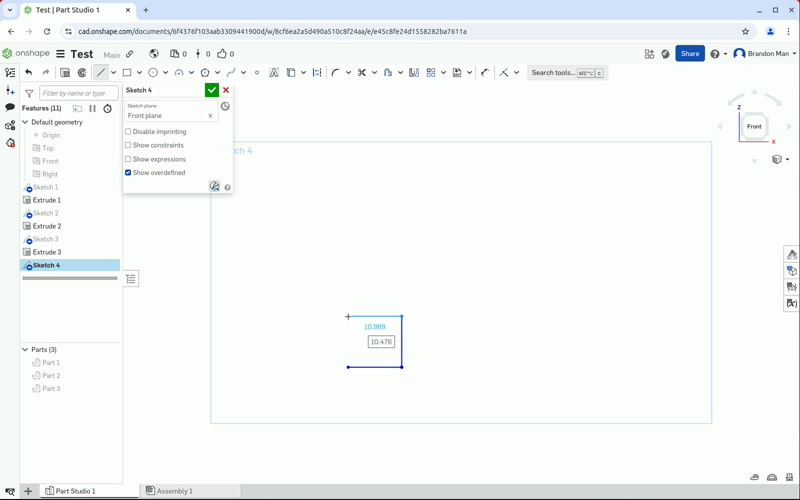
mouse_move(378, 316)
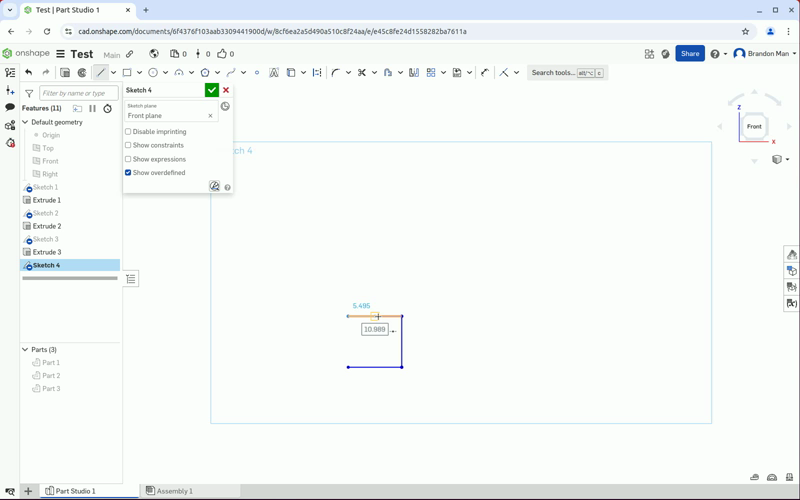
key_down(shift)
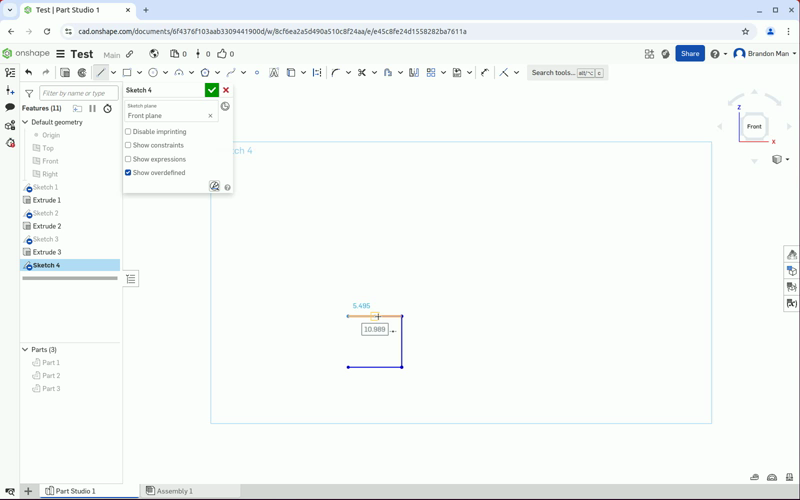
mouse_move(348, 367)
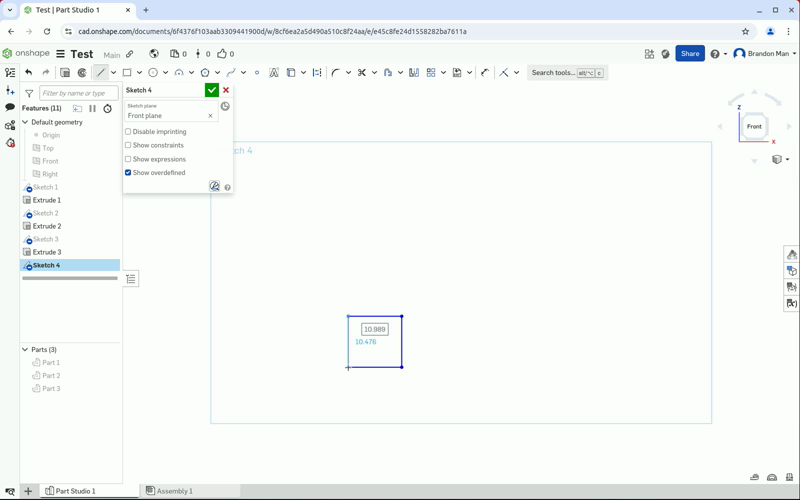
key_up(shift)
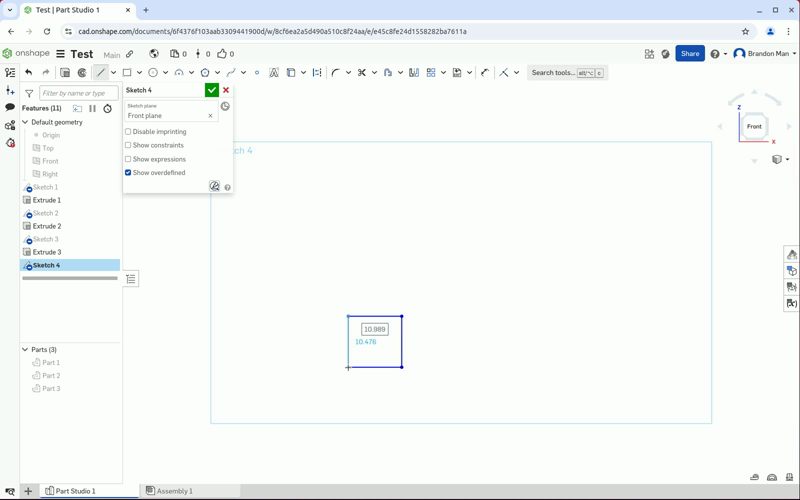
click(348, 367)
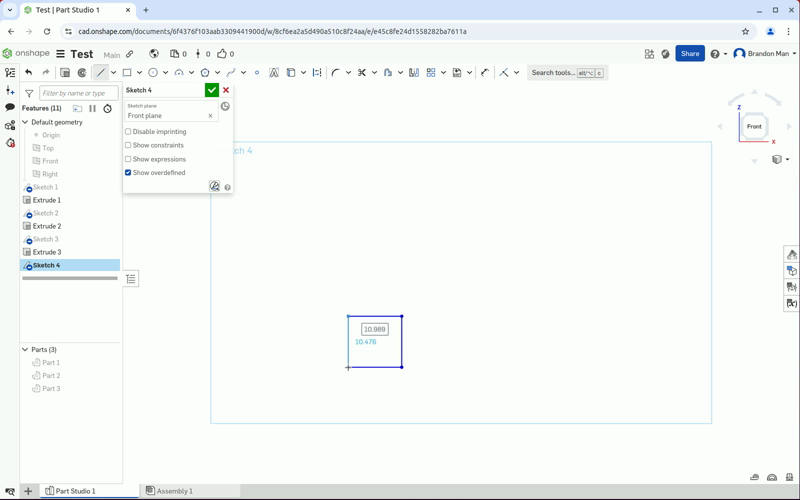
key(esc)
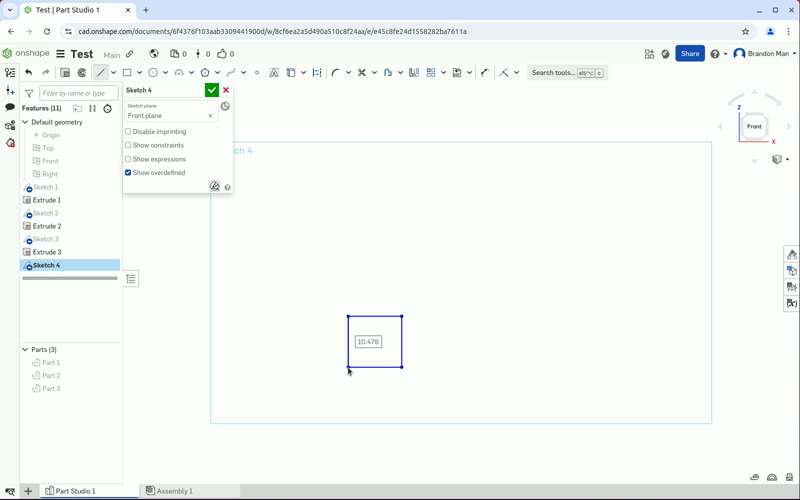
mouse_move(368, 361)
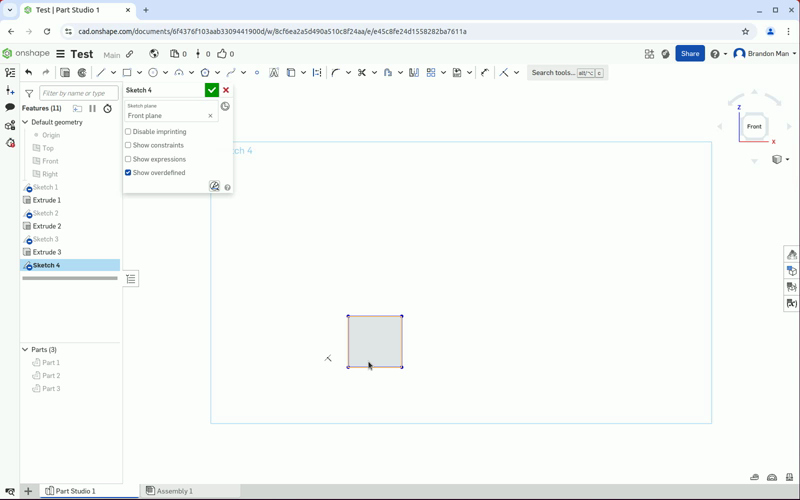
click(368, 361)
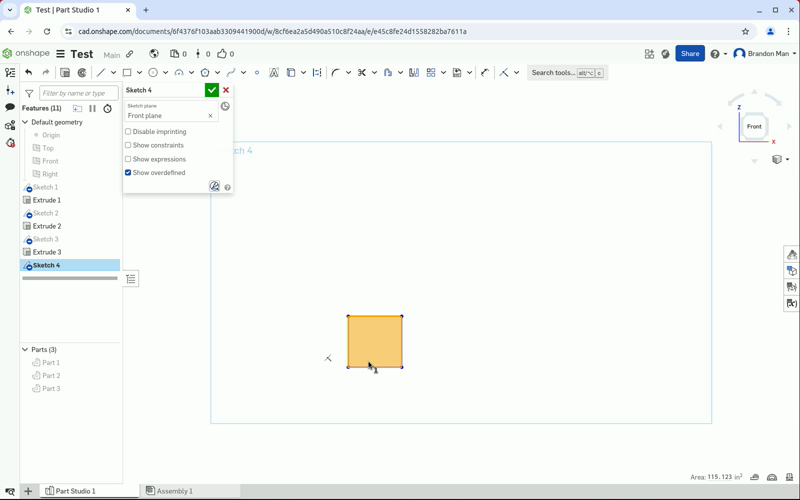
mouse_move(73, 352)
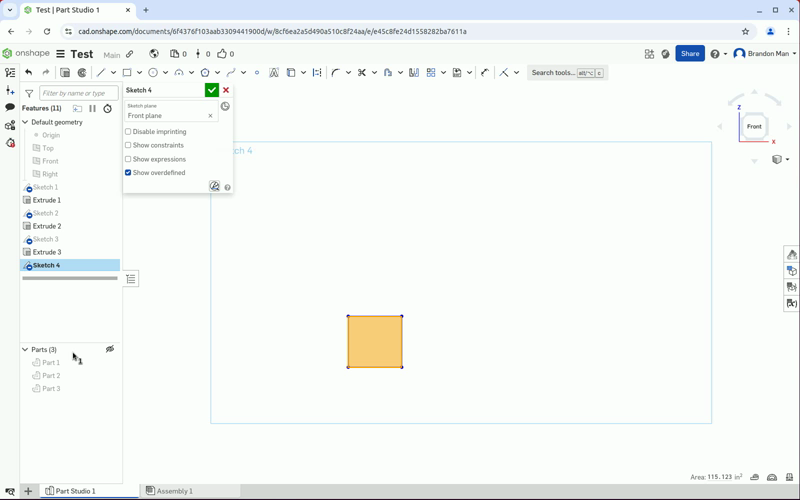
key(shift+y)
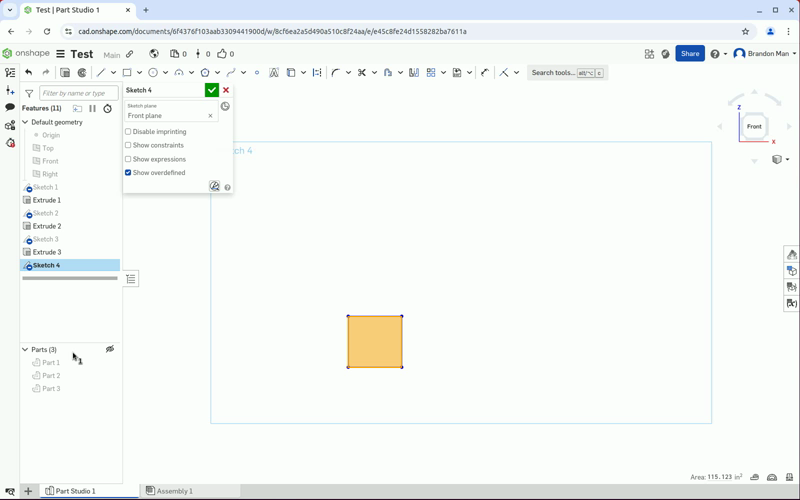
key(shift+e)
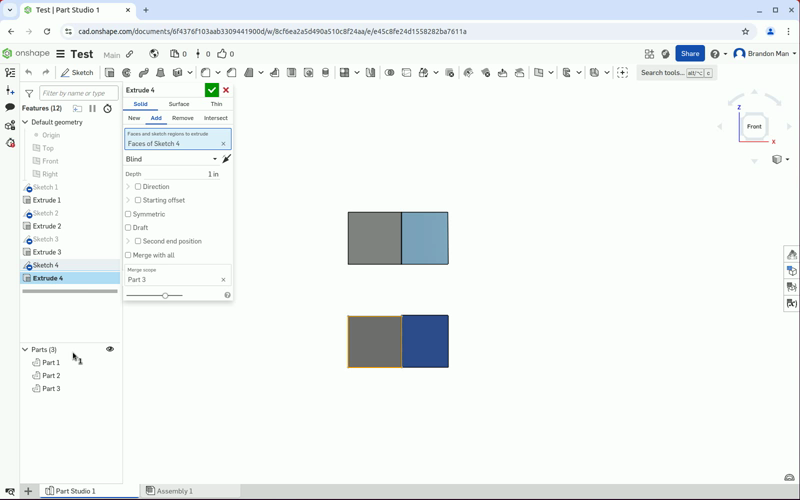
mouse_move(143, 106)
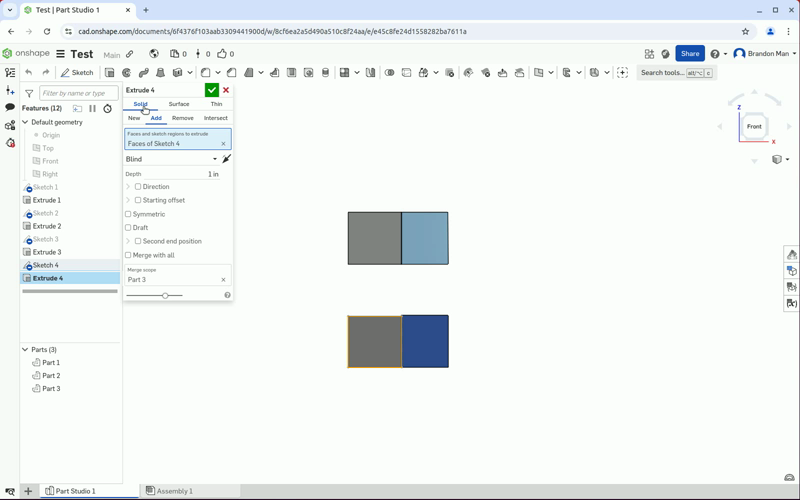
click(143, 106)
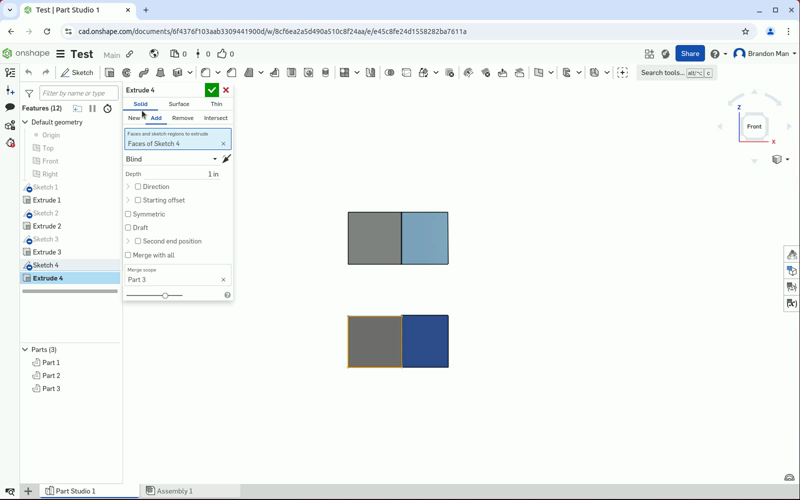
mouse_move(137, 120)
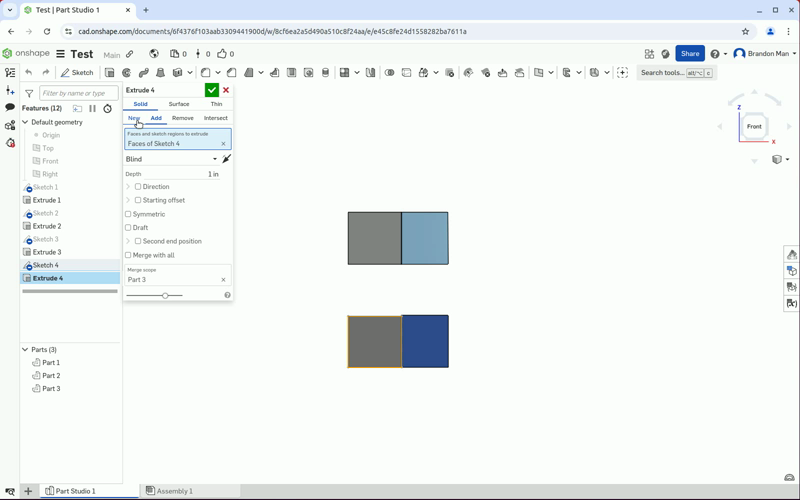
click(137, 120)
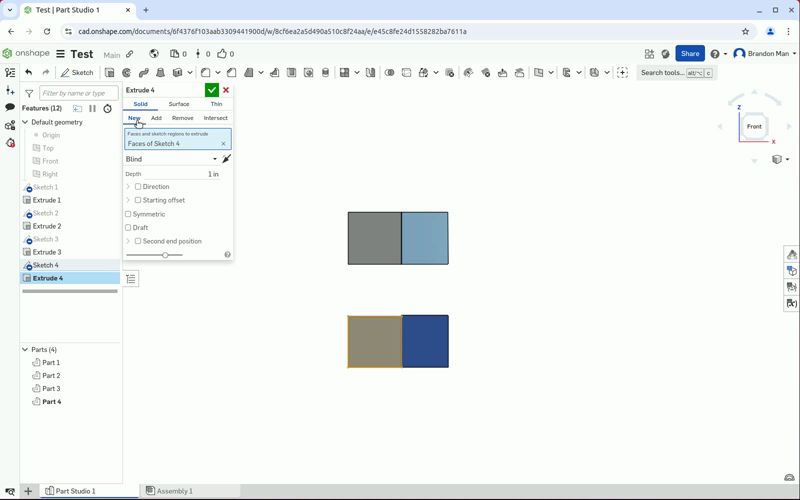
key(tab, 4)
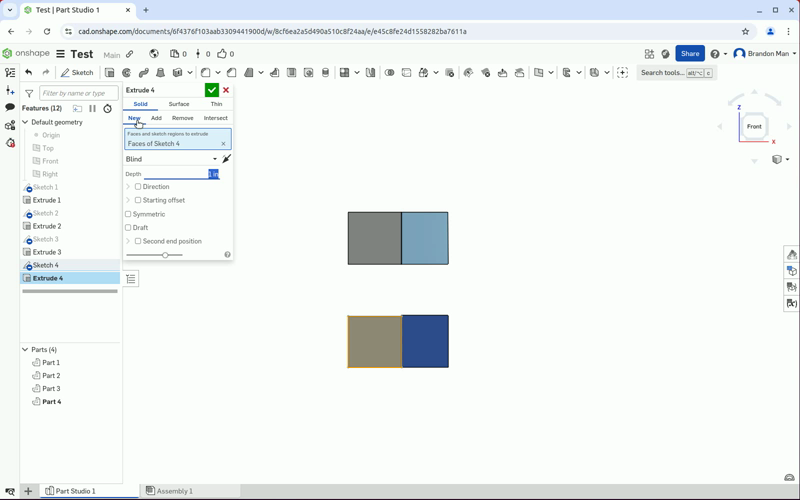
text(9.628)
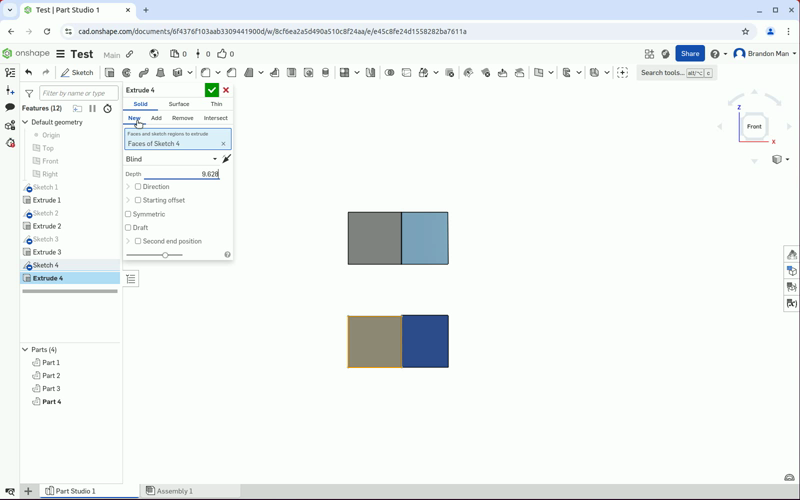
key(enter)
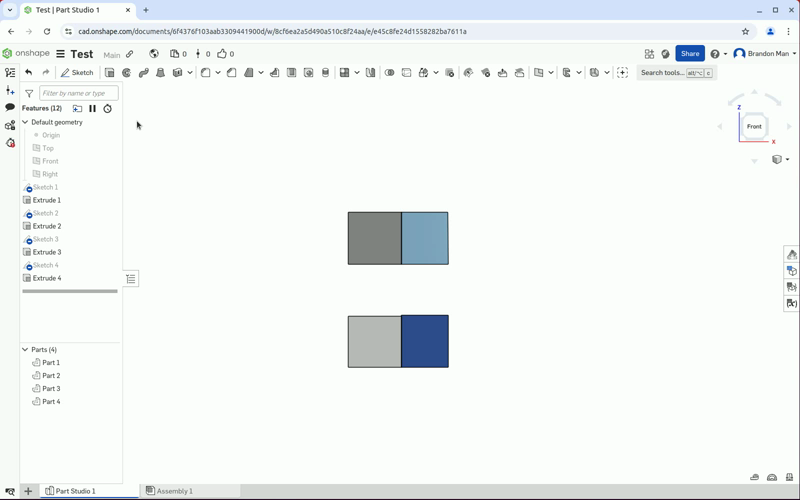
key(shift+h)
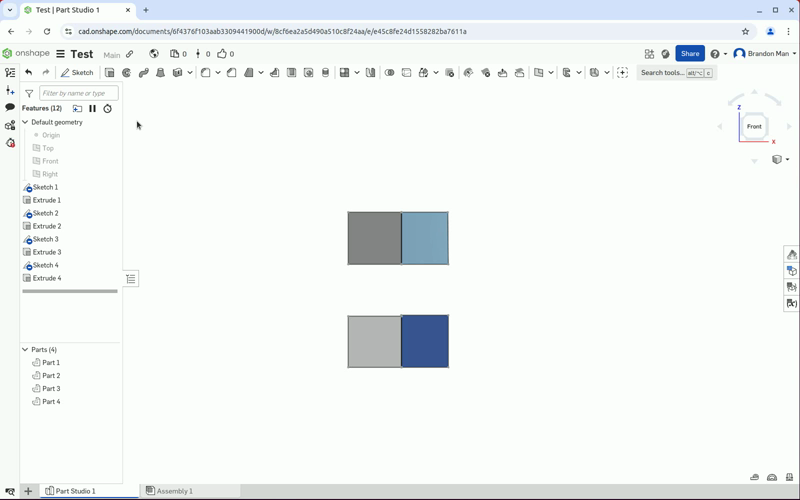
key(shift+h)
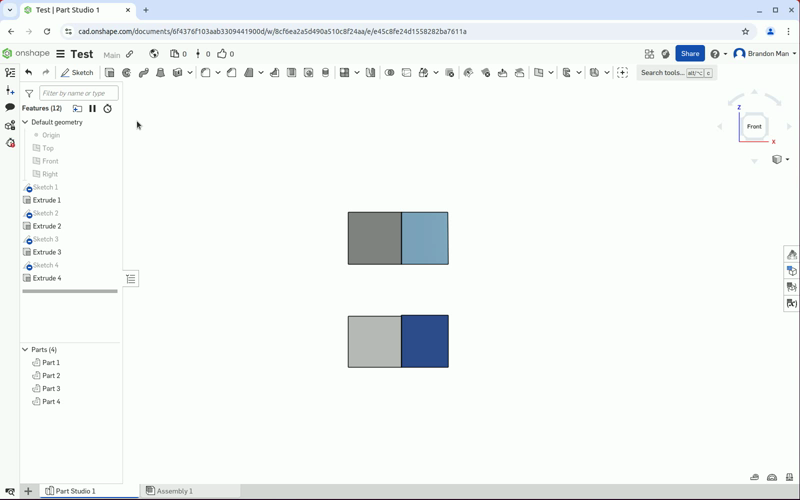
mouse_move(73, 189)
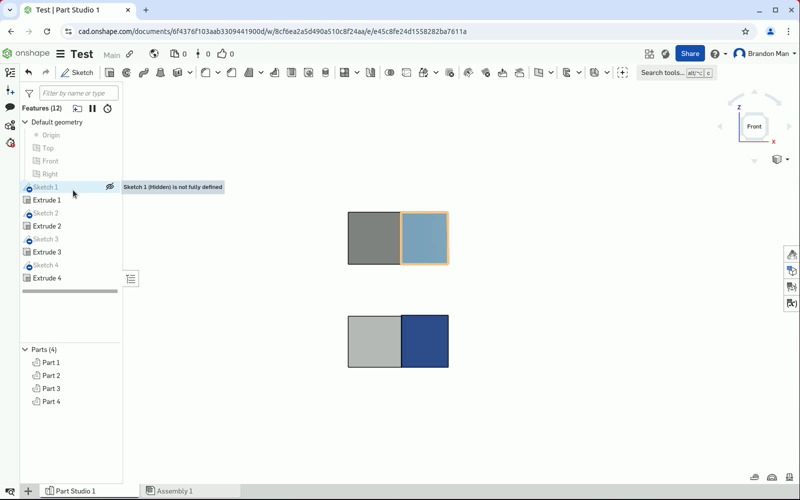
click(73, 189)
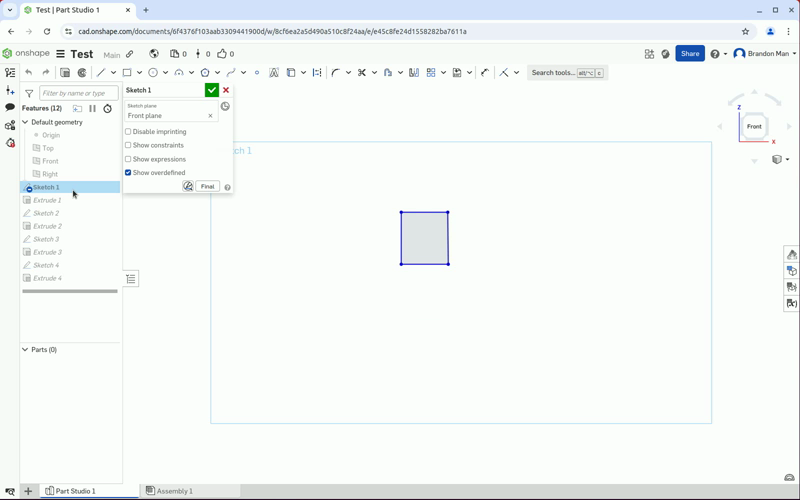
mouse_move(229, 92)
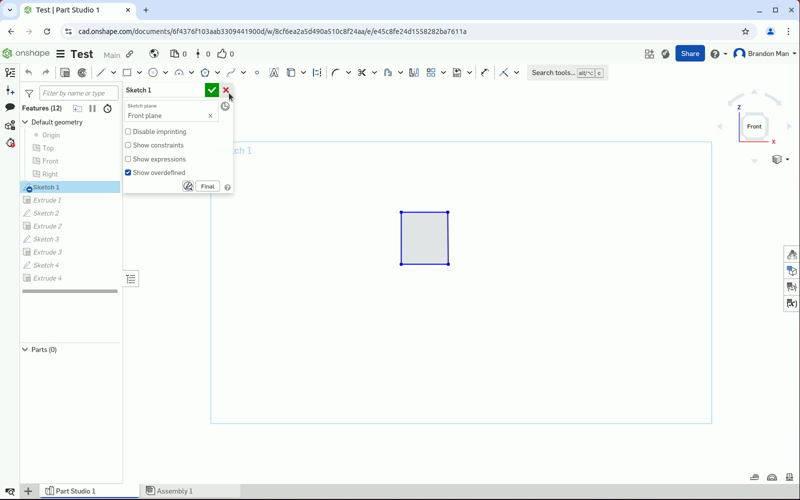
click(229, 92)
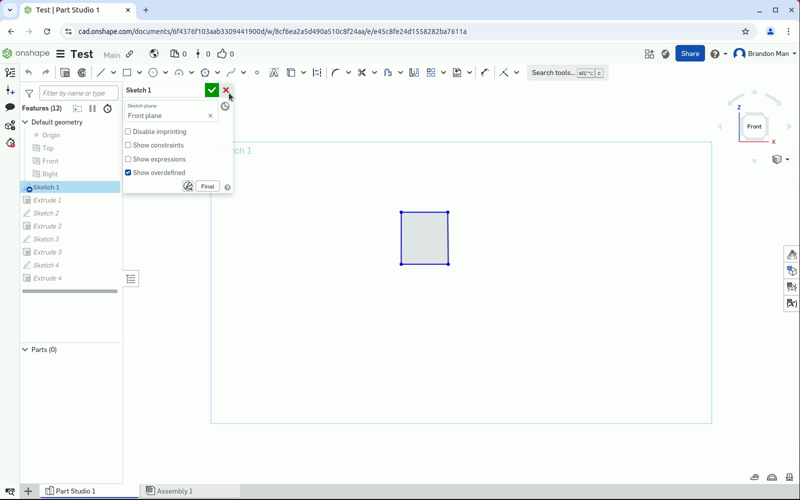
key(shift+s)
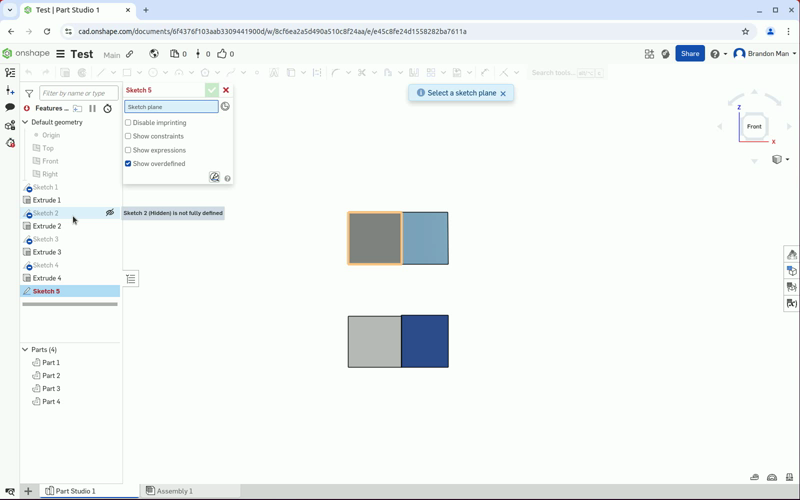
scroll(3)
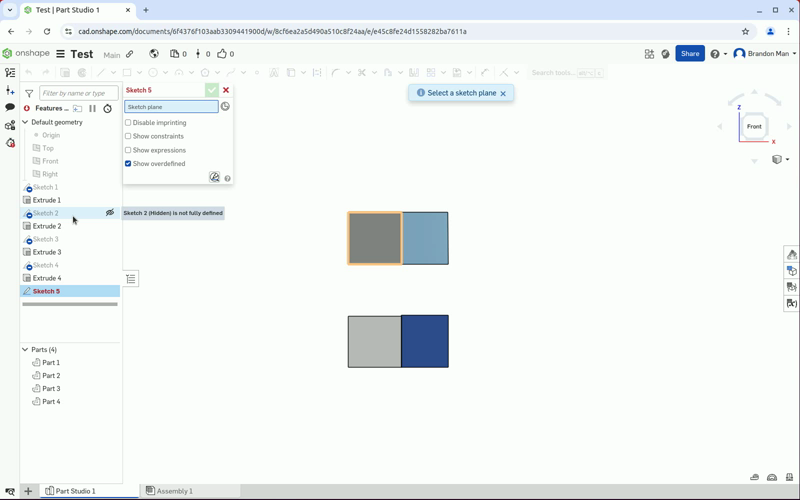
mouse_move(73, 163)
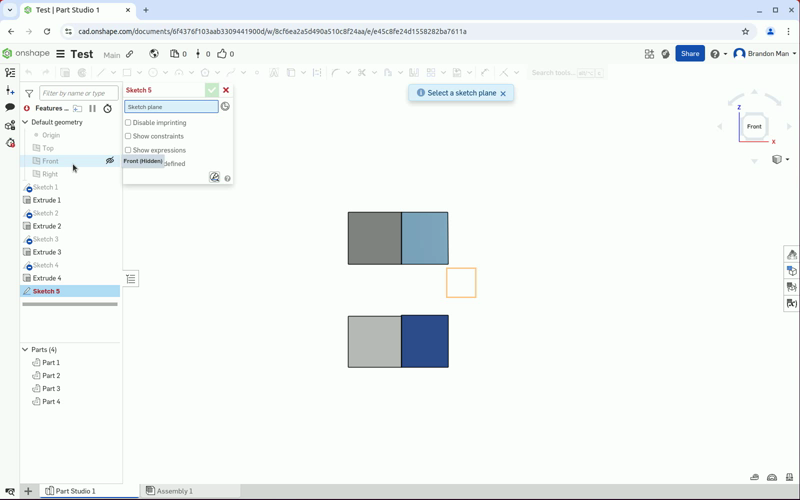
click(73, 163)
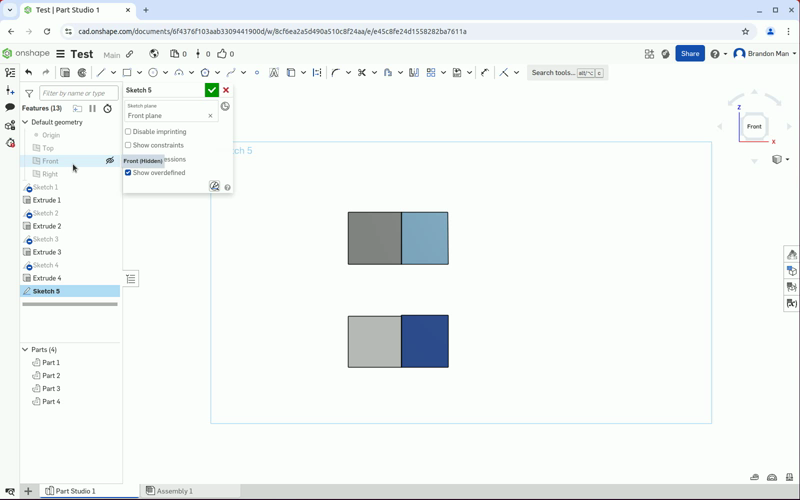
mouse_move(73, 352)
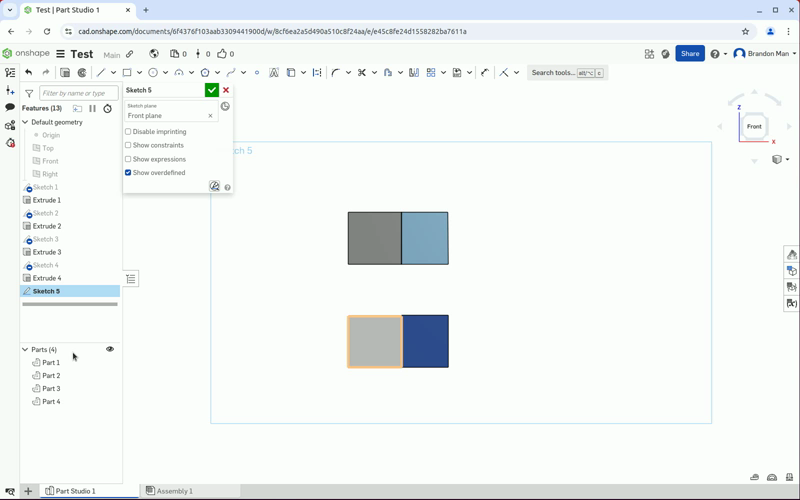
key(y)
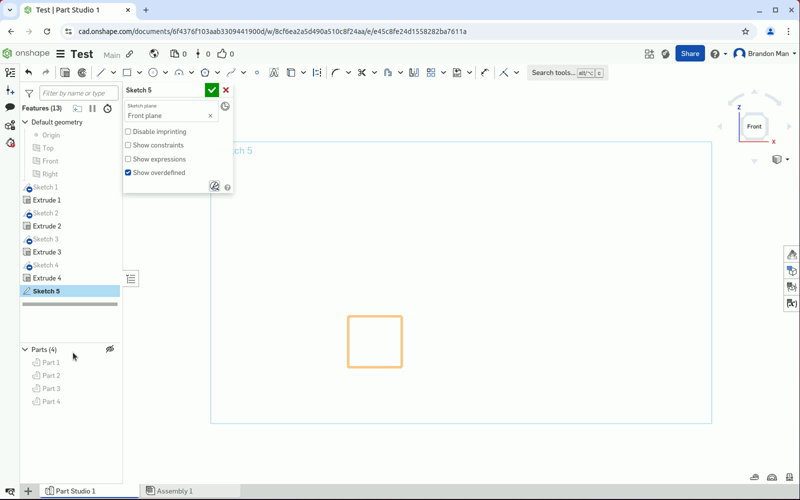
key(l)
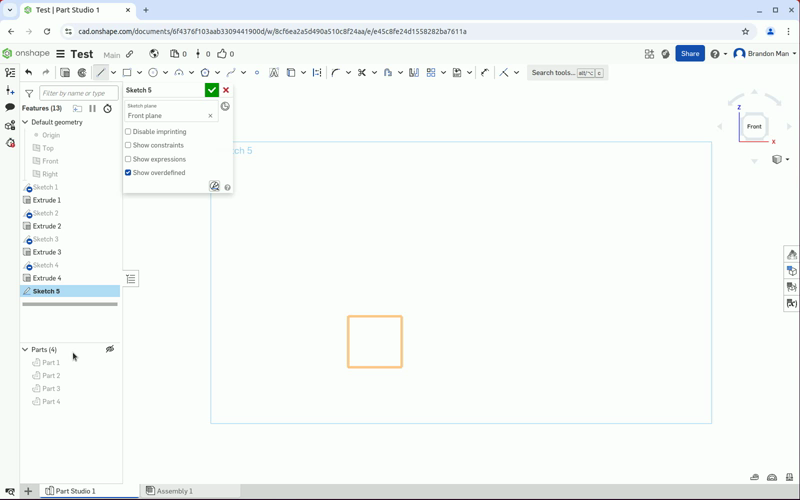
key_down(shift)
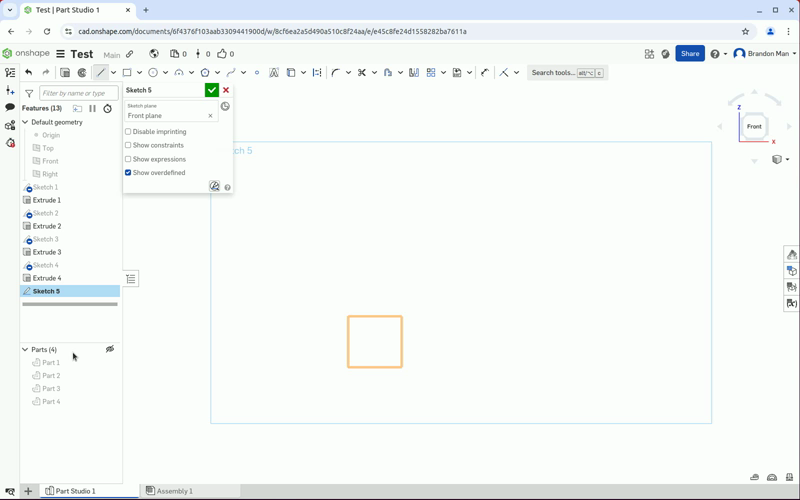
mouse_move(401, 316)
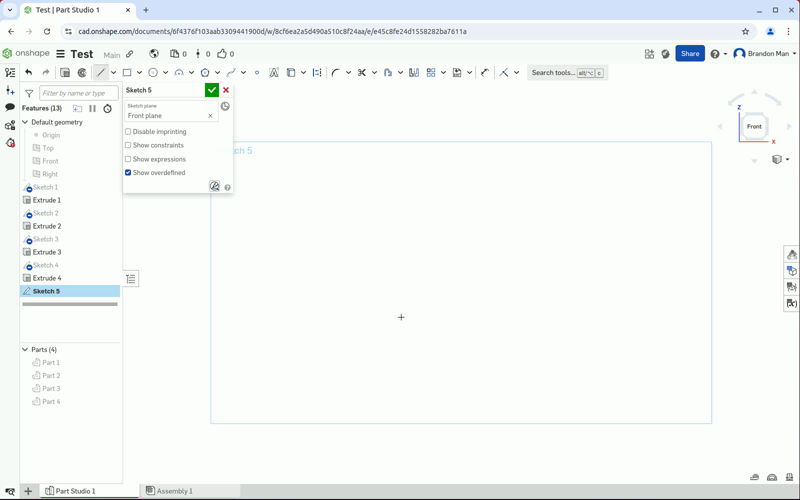
click(401, 316)
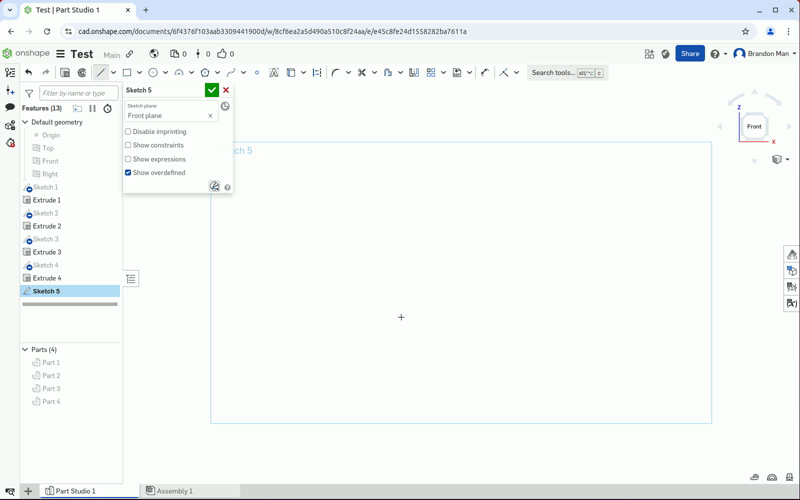
key_up(shift)
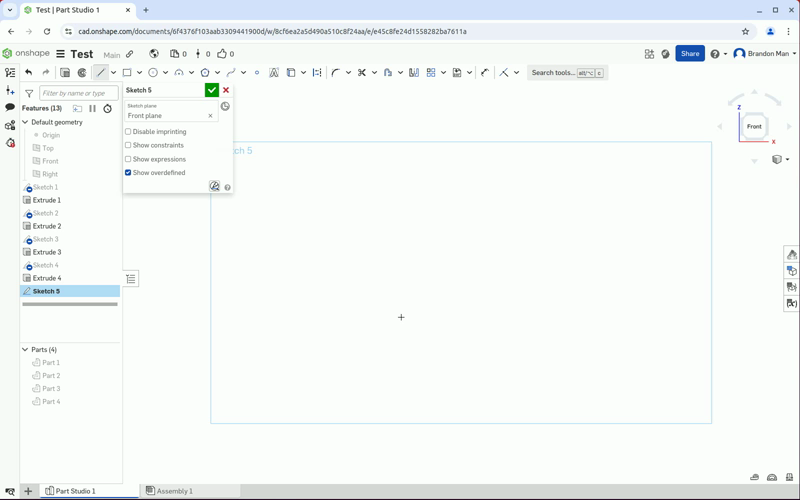
key_down(shift)
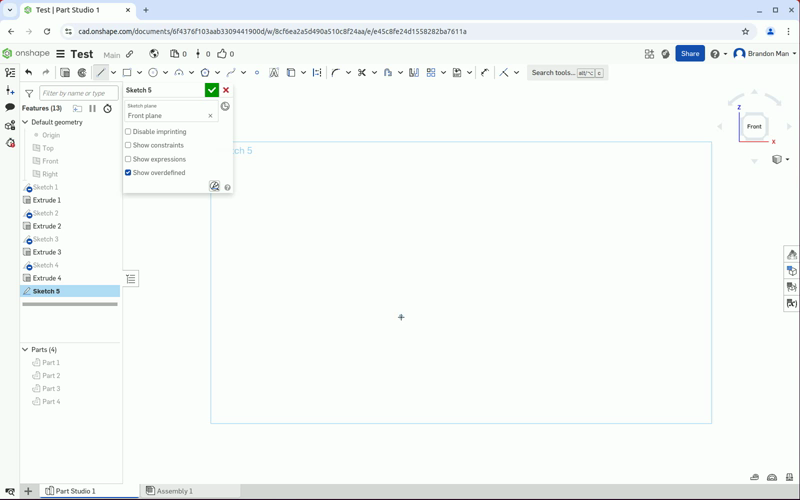
mouse_move(431, 316)
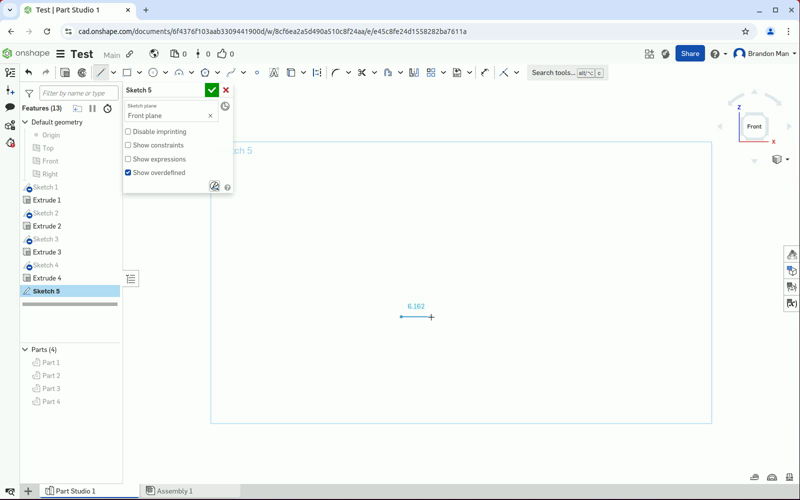
mouse_move(448, 316)
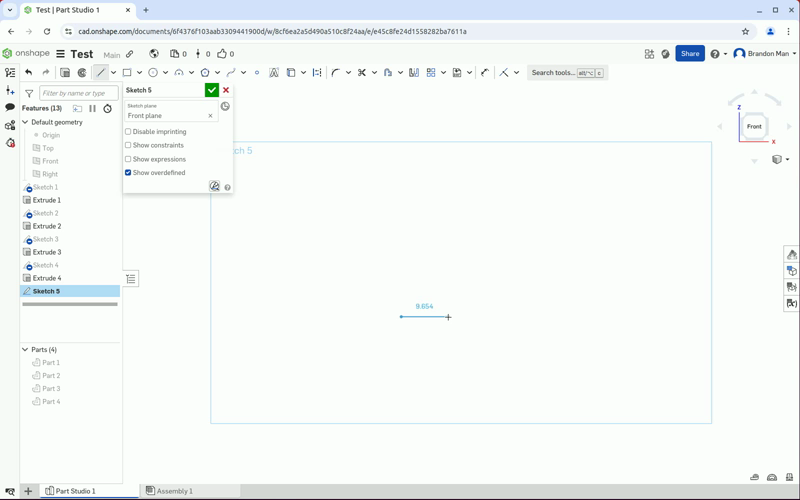
click(448, 316)
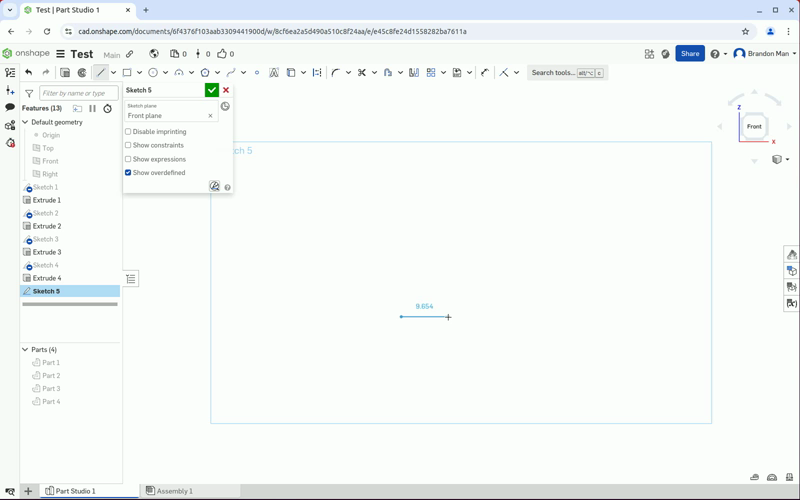
key_up(shift)
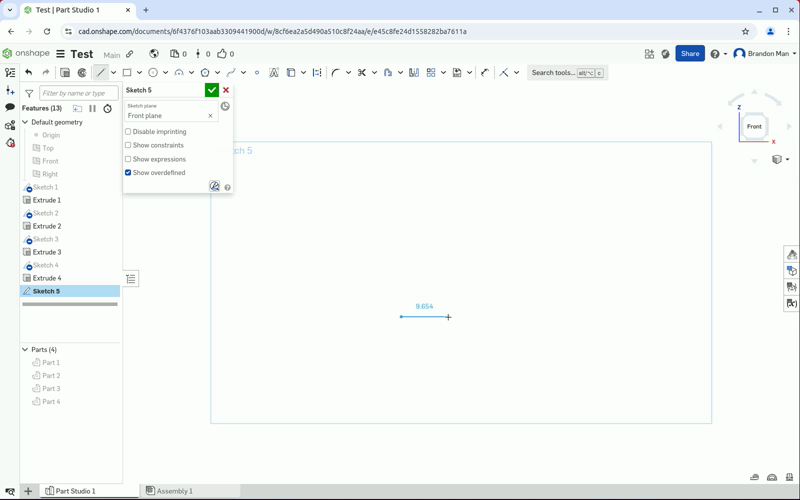
key_down(shift)
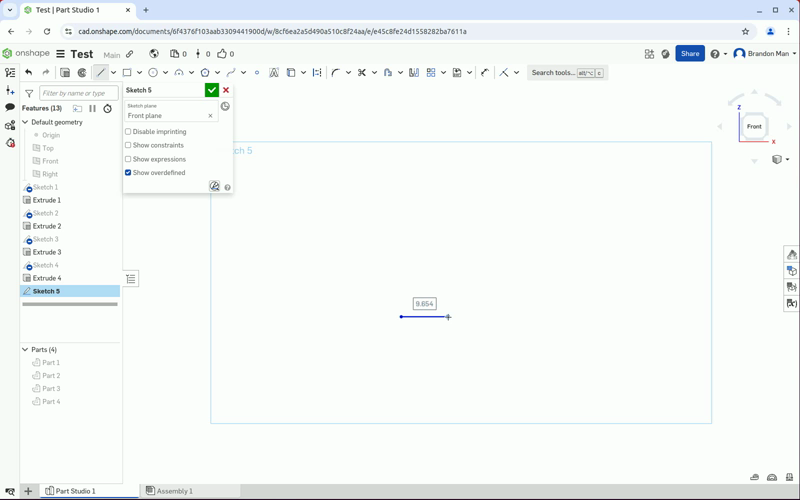
mouse_move(478, 316)
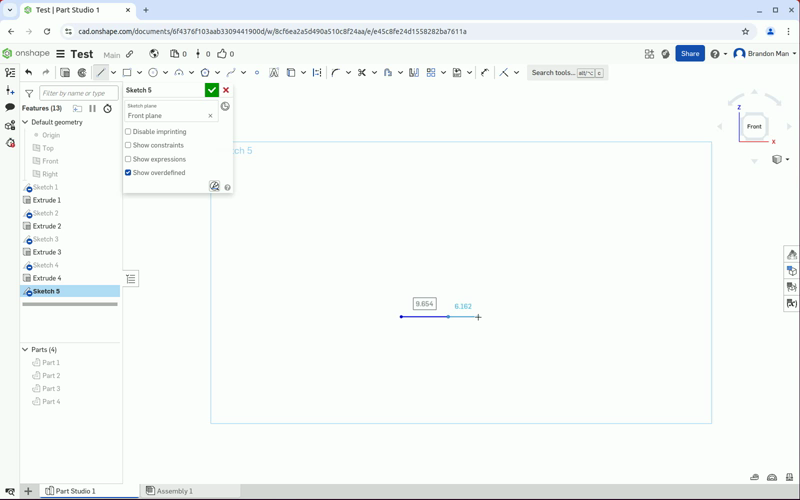
mouse_move(448, 263)
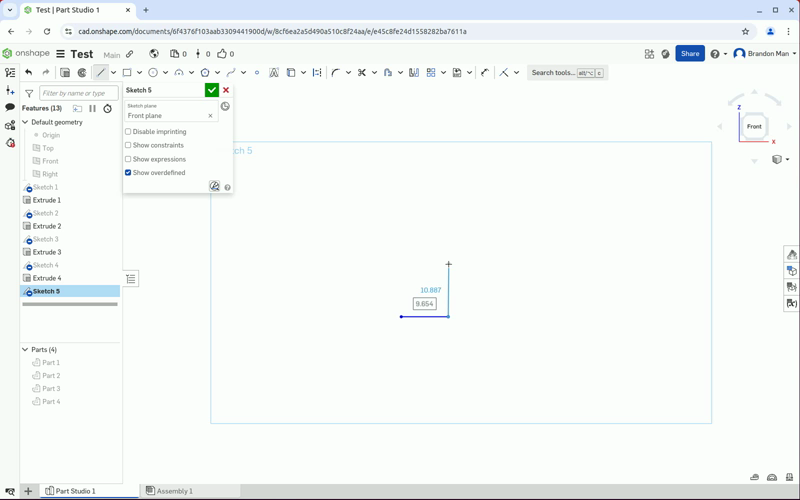
click(448, 263)
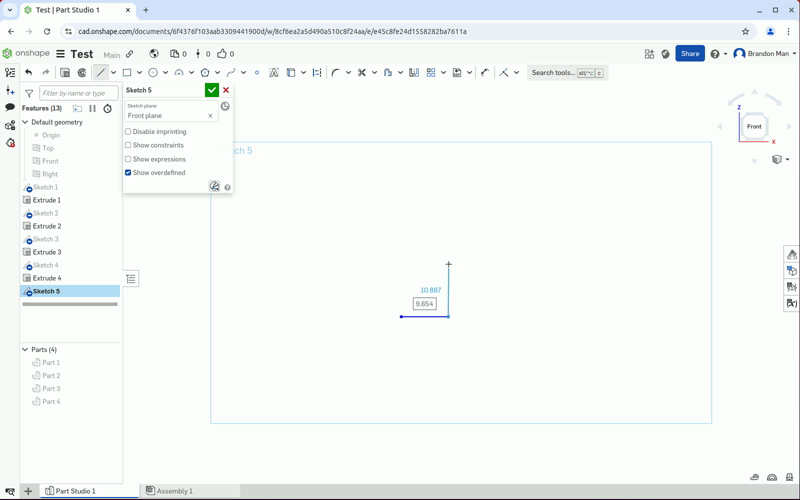
key_up(shift)
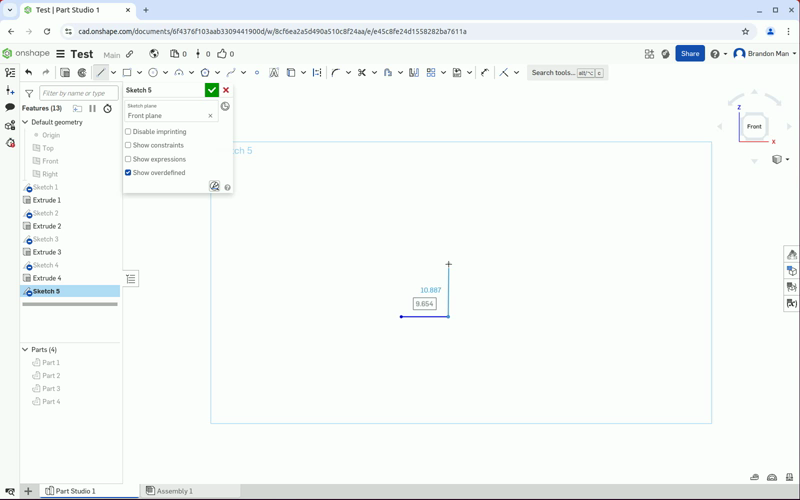
key_down(shift)
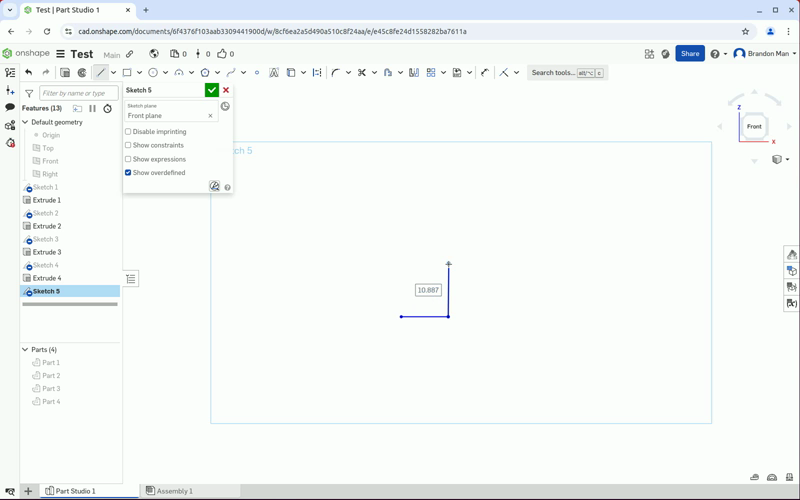
mouse_move(478, 263)
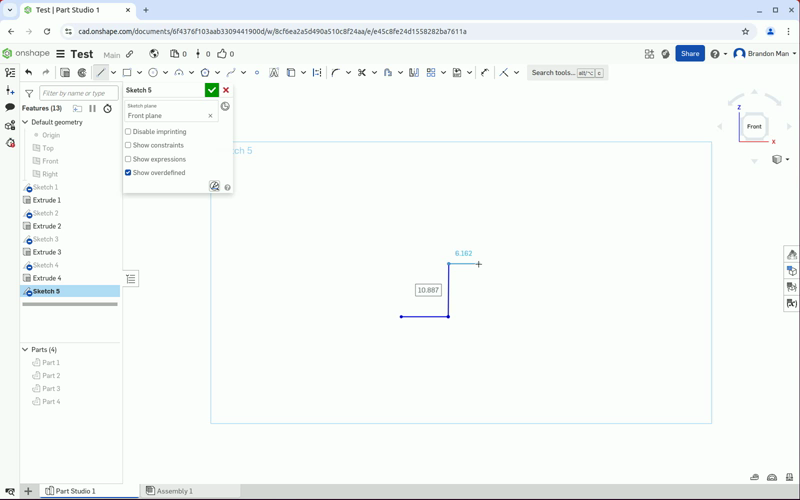
mouse_move(401, 263)
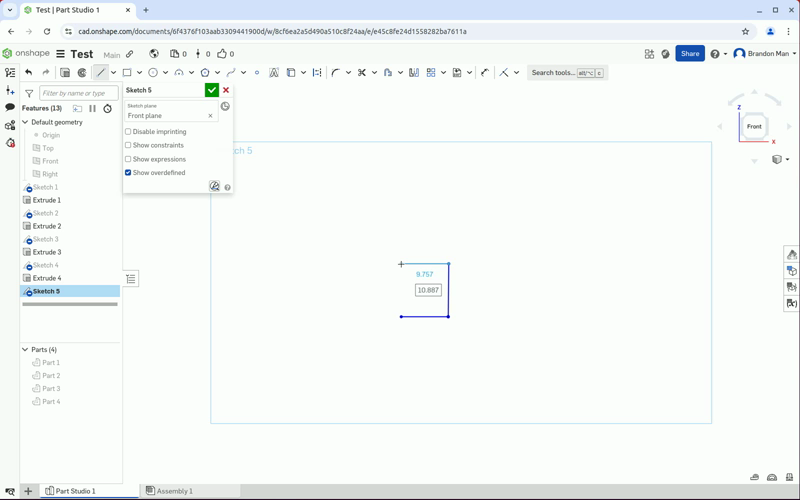
click(401, 263)
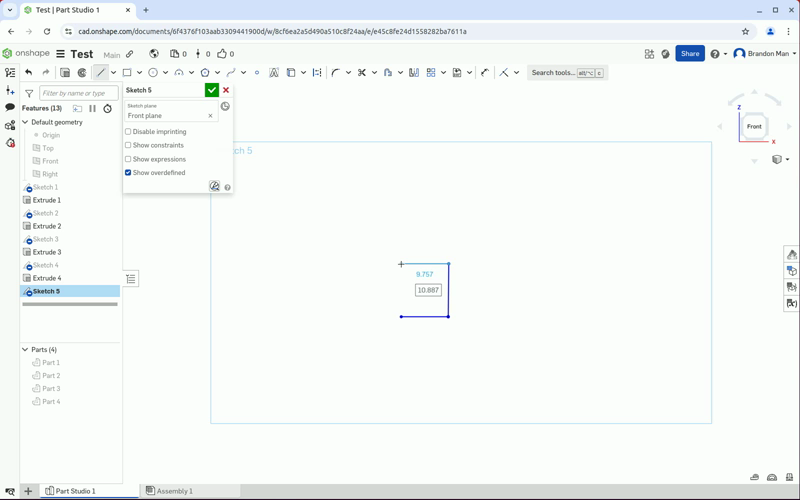
key_up(shift)
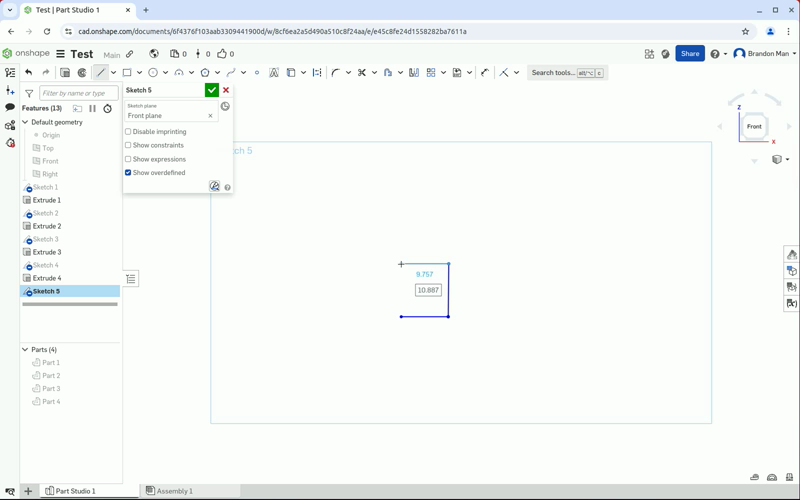
mouse_move(431, 263)
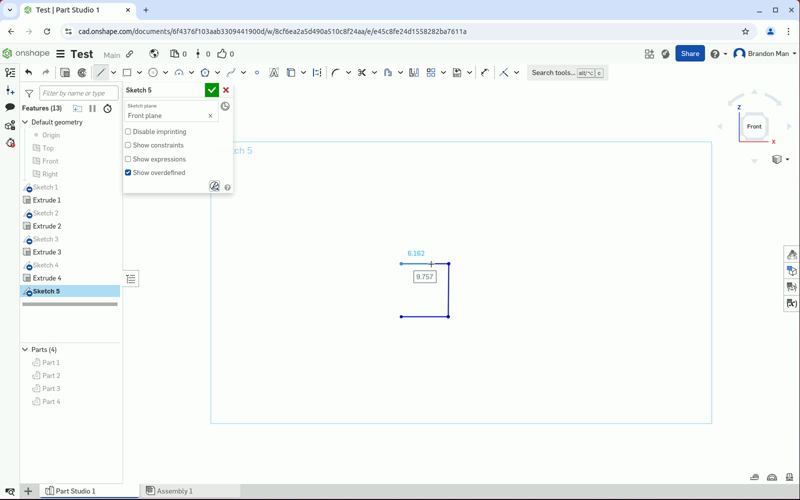
key_down(shift)
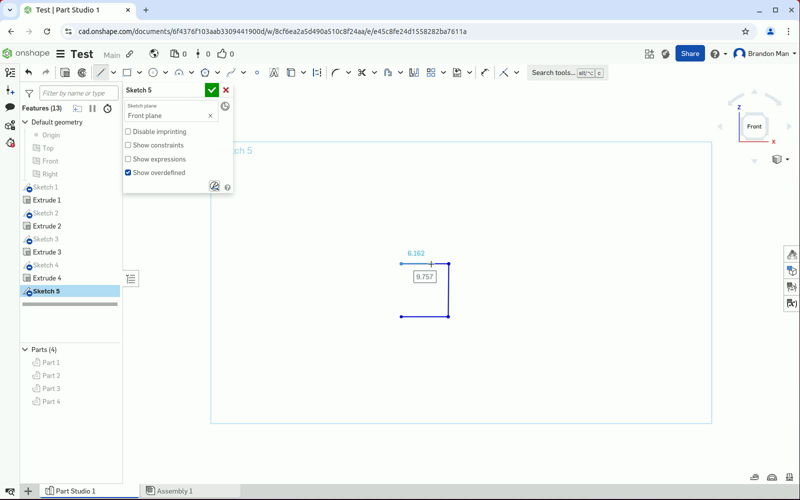
mouse_move(401, 316)
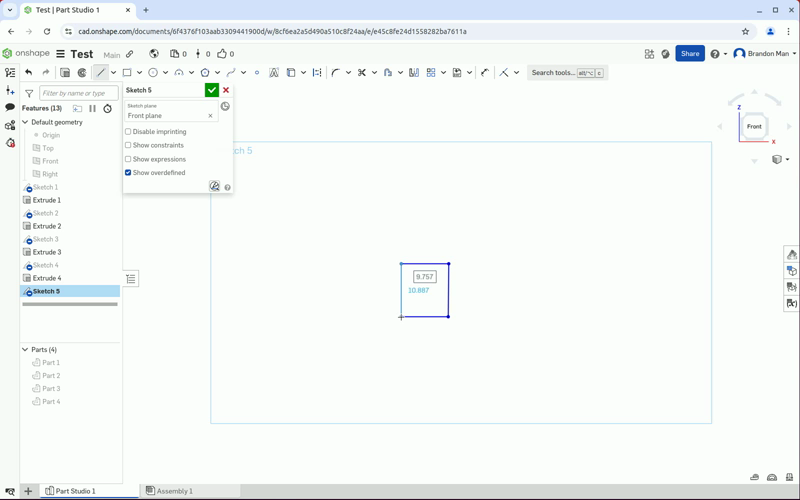
key_up(shift)
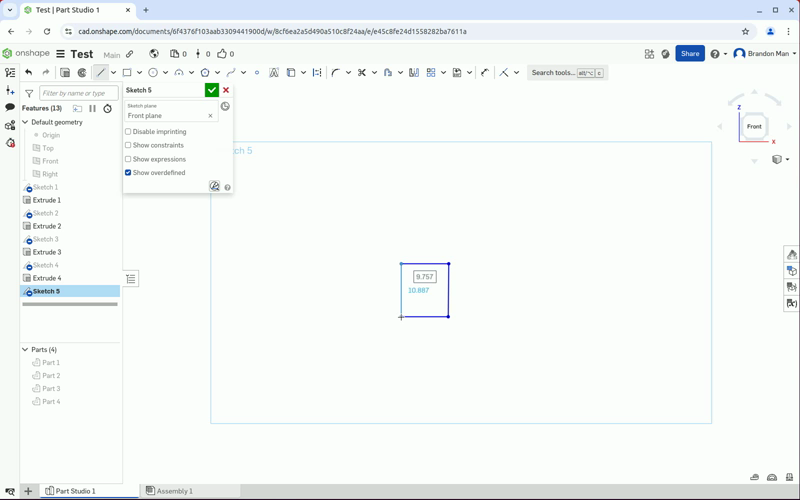
click(401, 316)
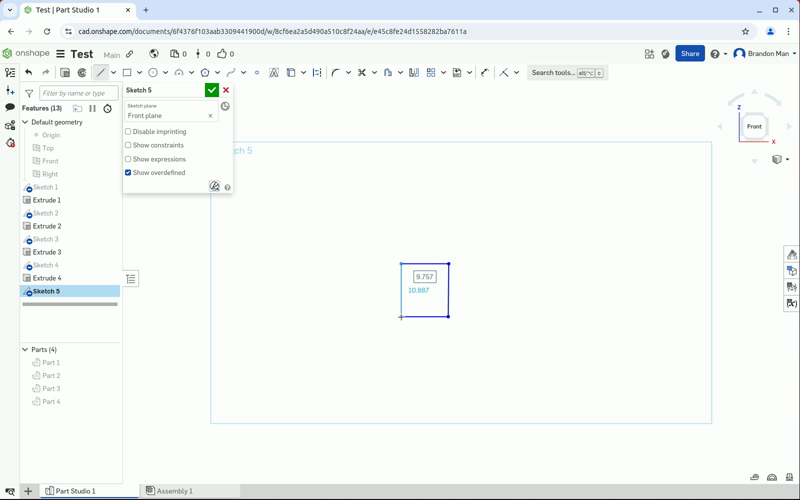
key(esc)
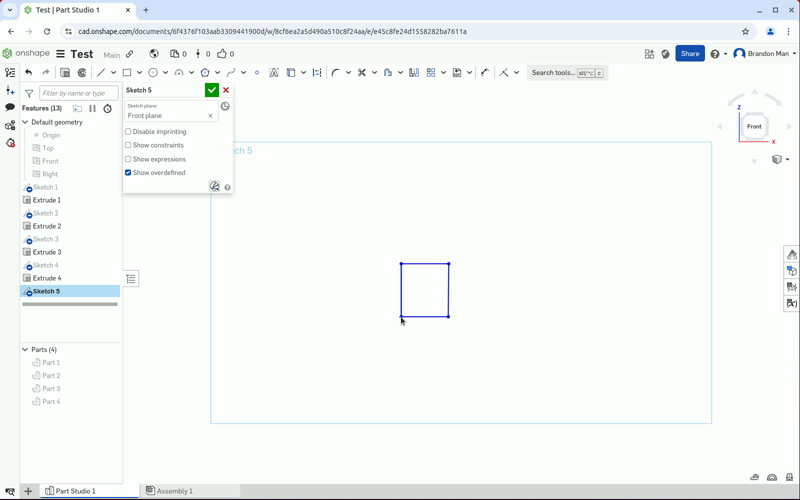
mouse_move(423, 278)
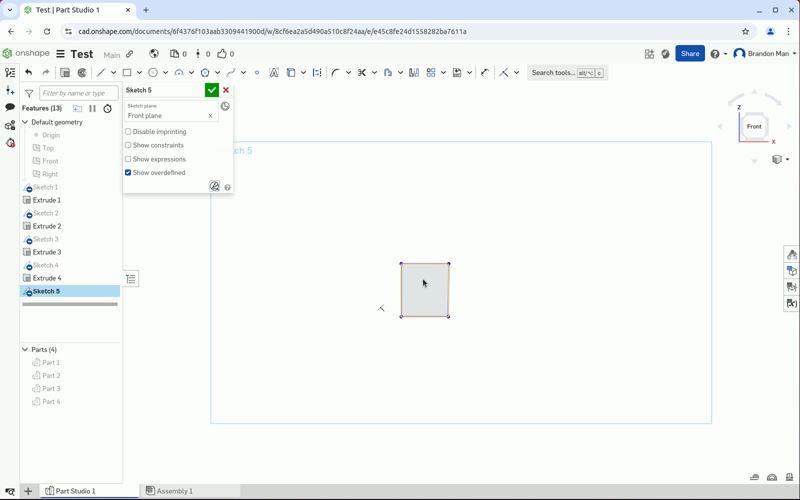
click(423, 278)
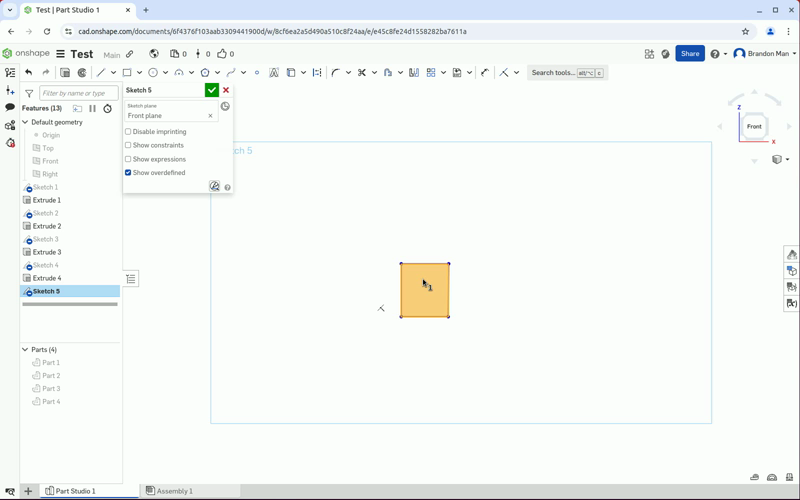
mouse_move(73, 352)
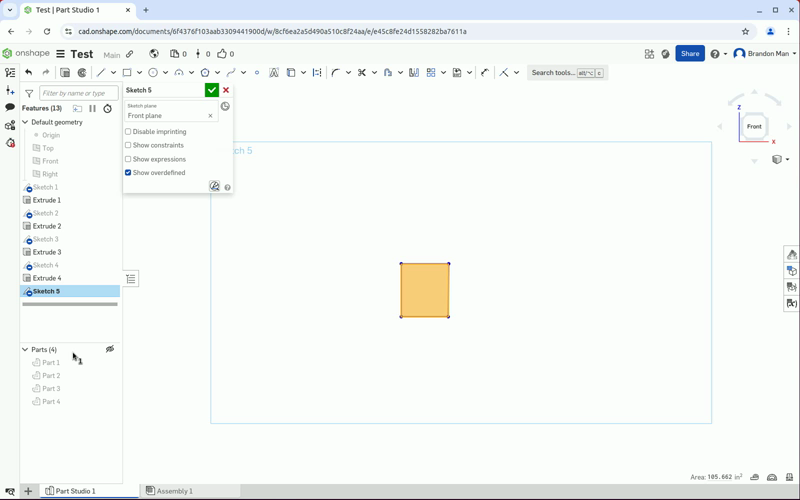
key(shift+y)
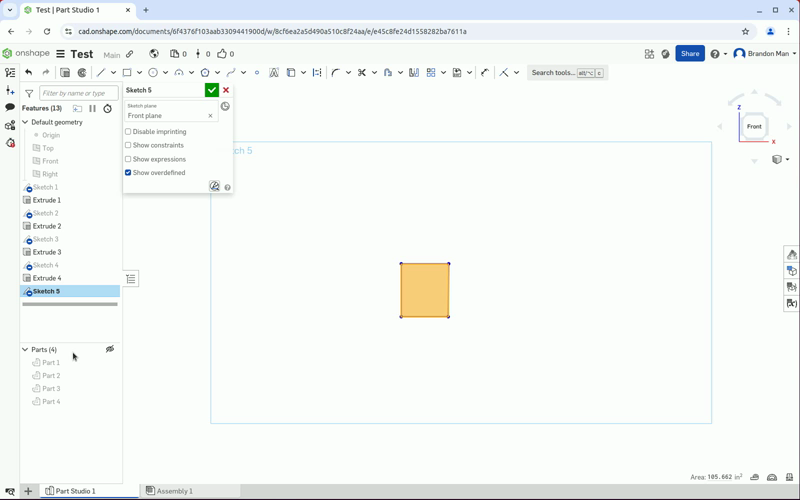
key(shift+e)
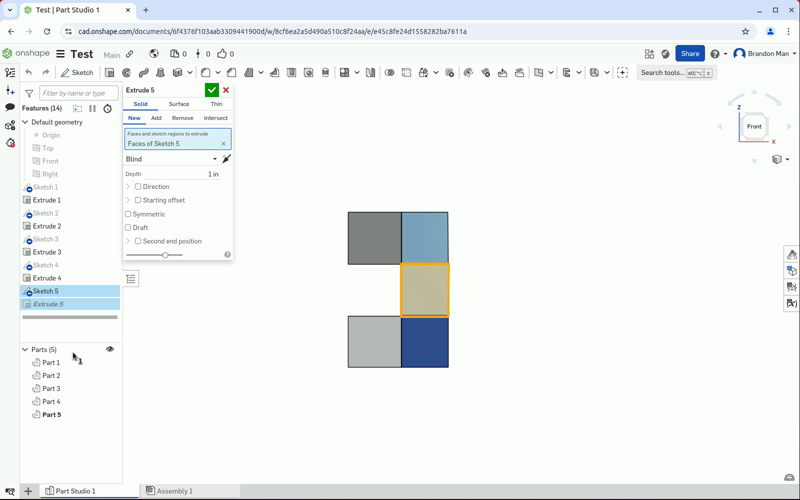
mouse_move(143, 106)
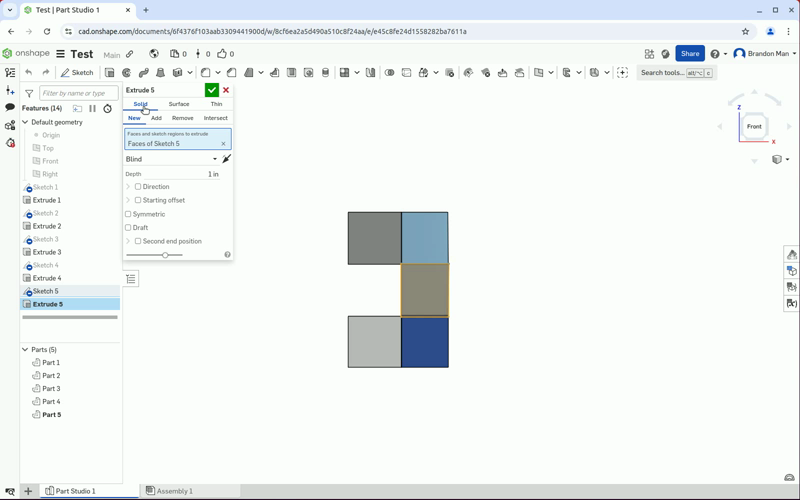
click(143, 106)
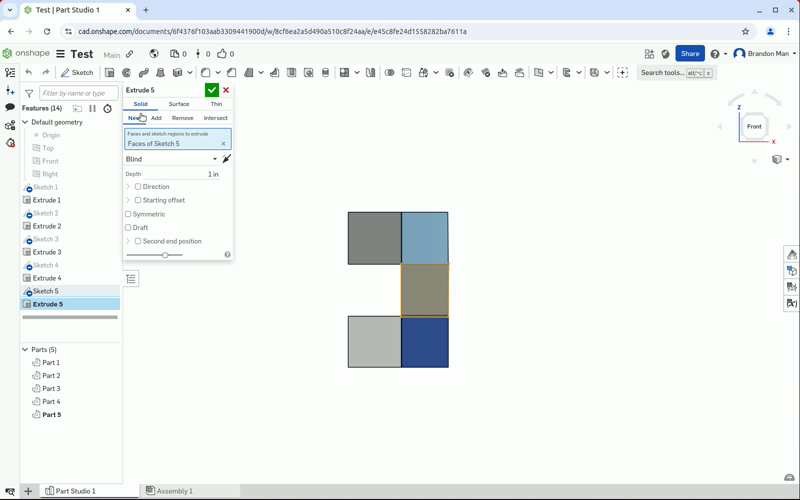
mouse_move(137, 120)
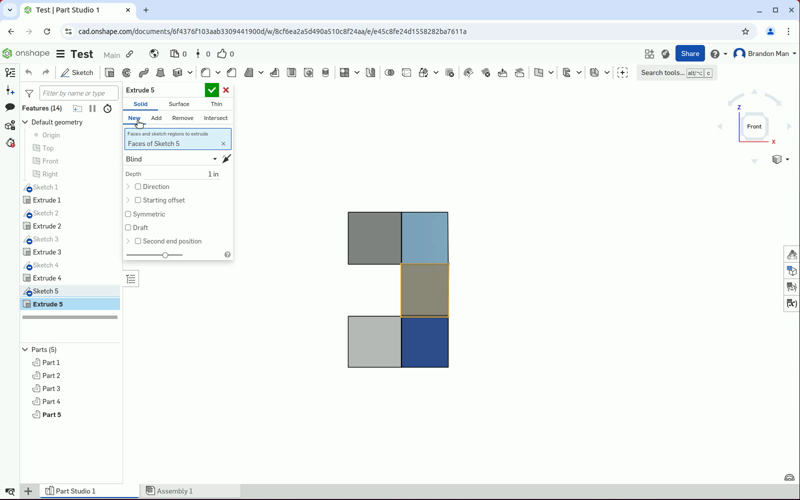
click(137, 120)
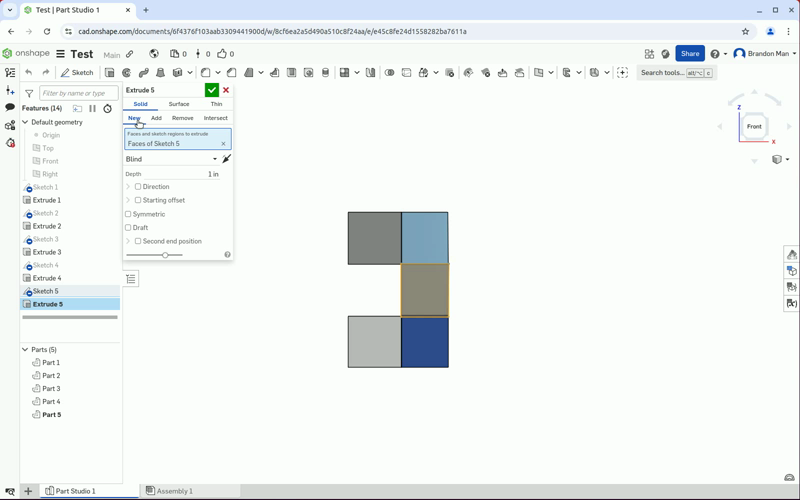
key(tab, 4)
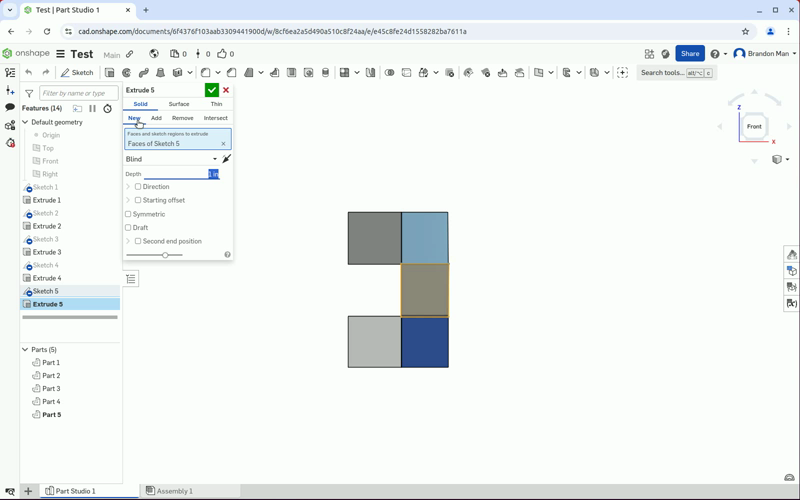
text(9.628)
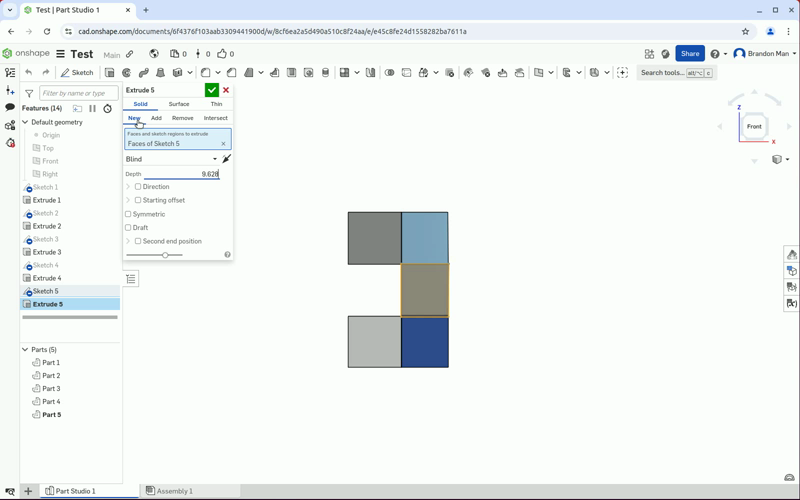
key(enter)
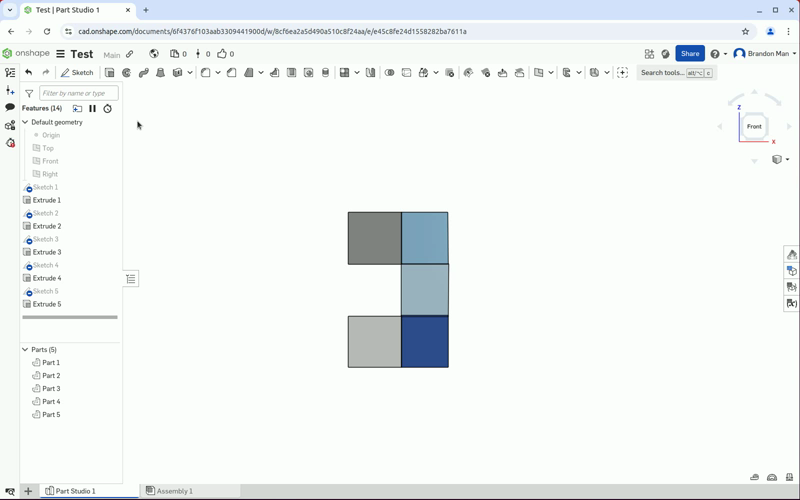
key(shift+h)
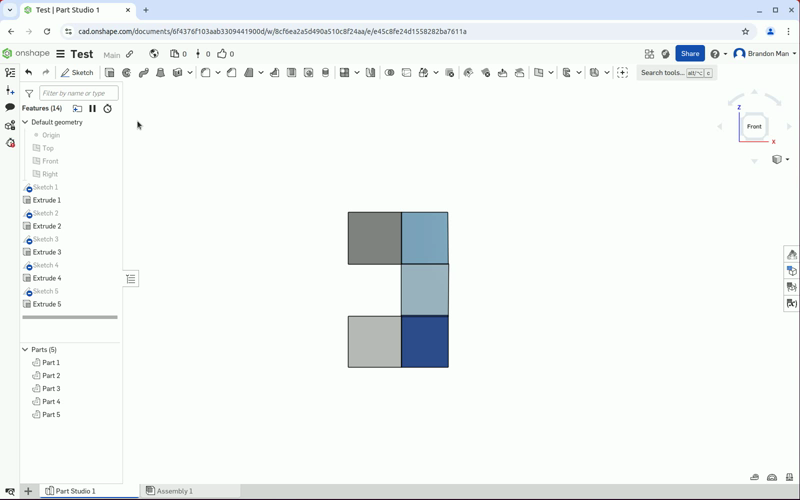
key(shift+h)
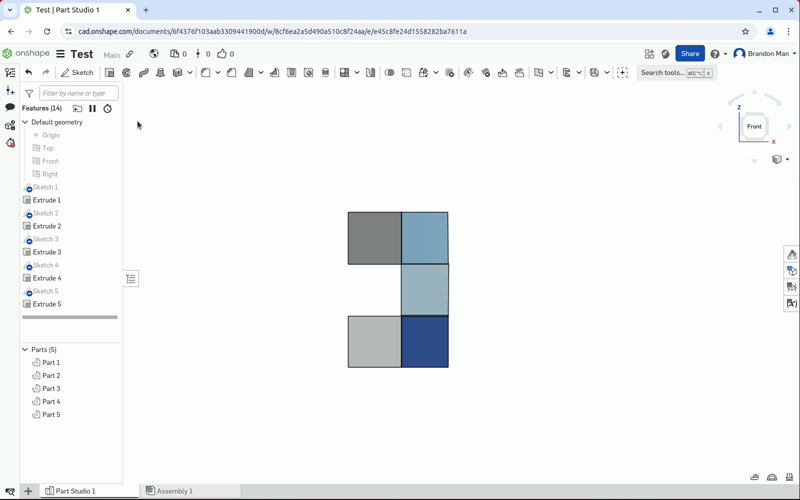
mouse_move(73, 189)
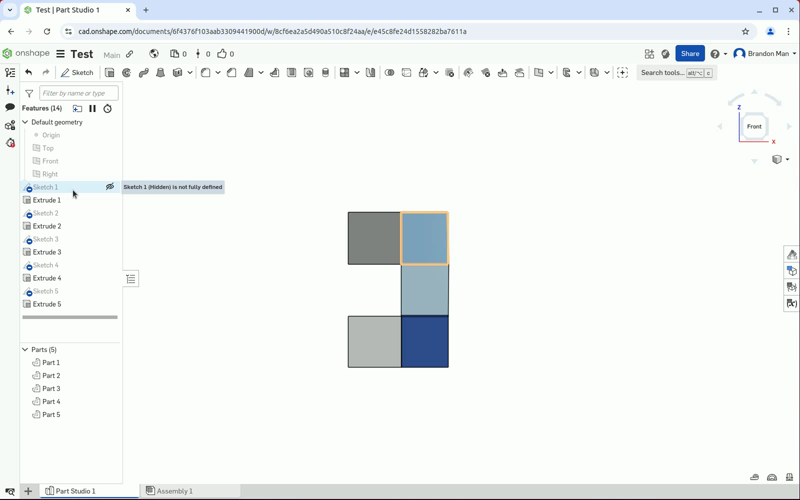
click(73, 189)
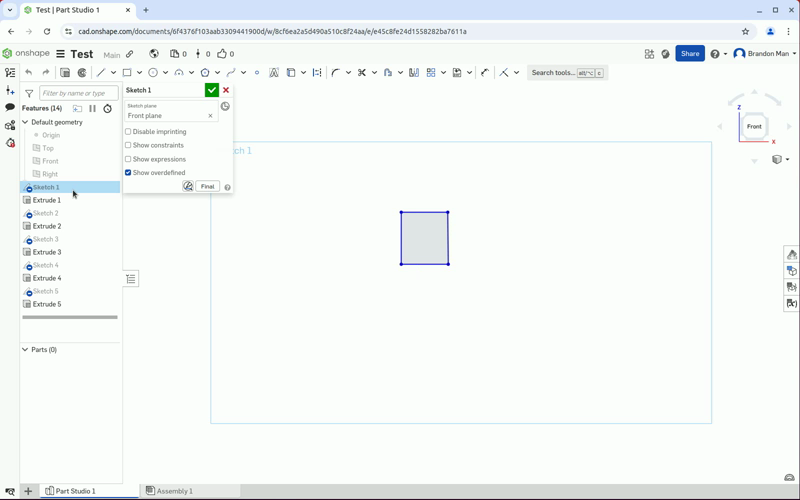
mouse_move(229, 92)
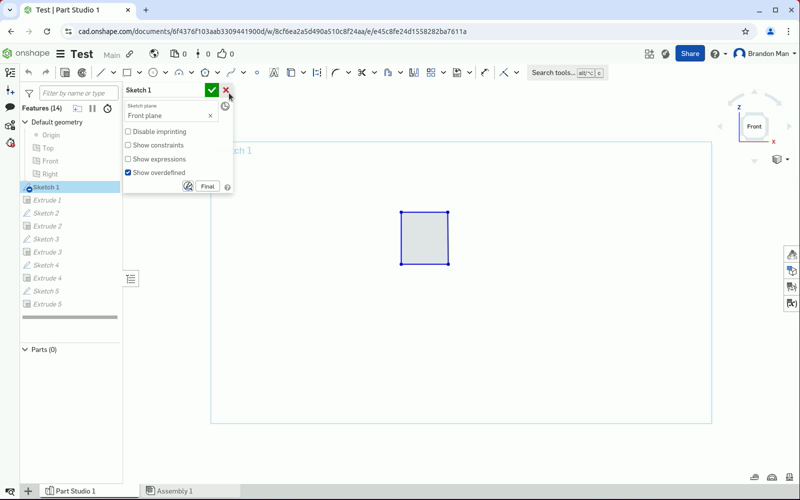
click(229, 92)
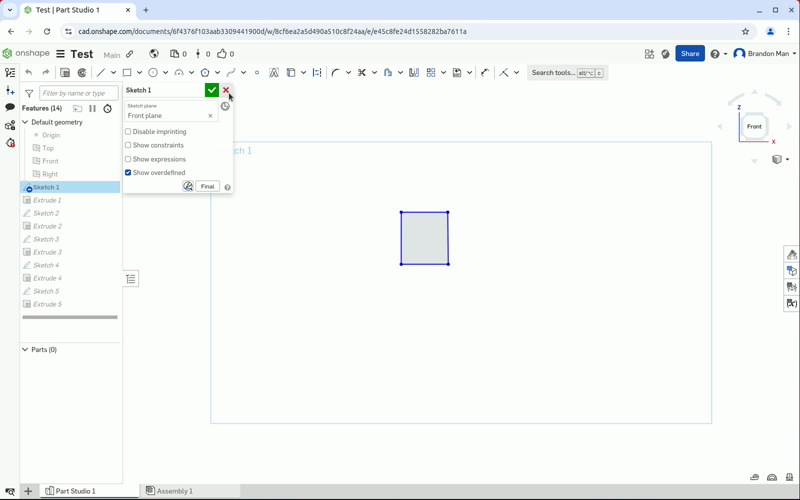
key(shift+s)
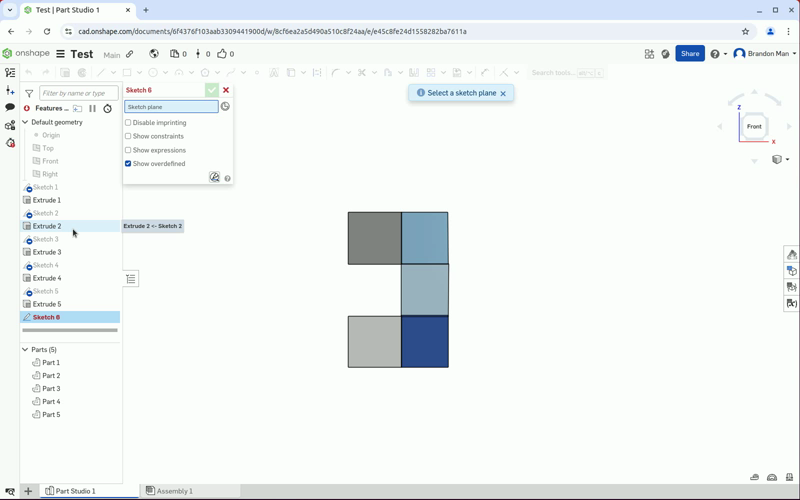
scroll(3)
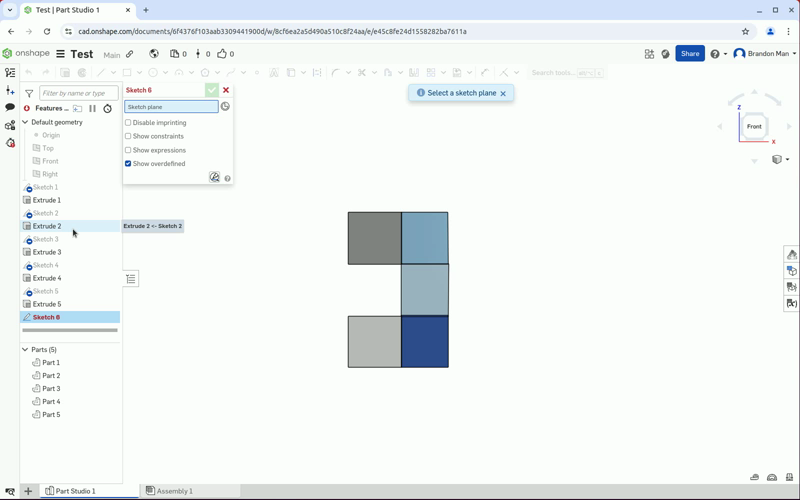
mouse_move(73, 163)
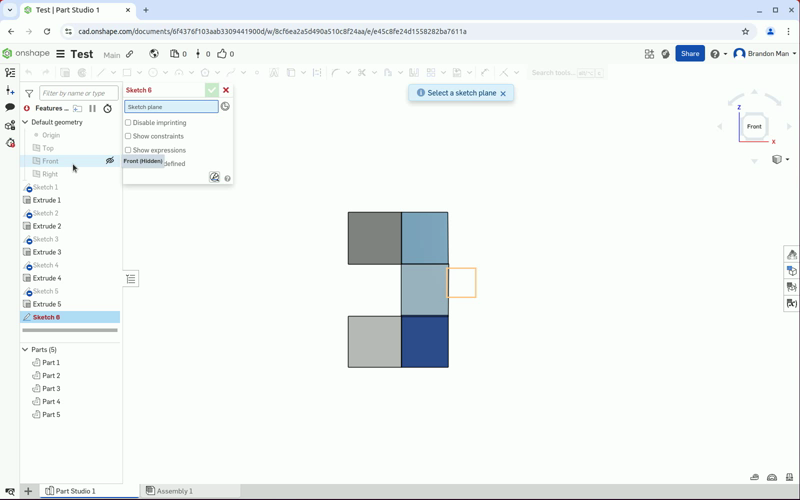
click(73, 163)
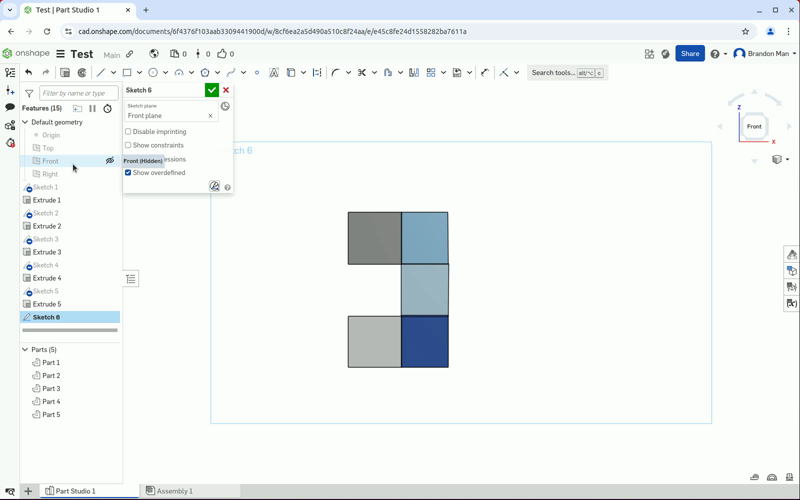
mouse_move(73, 352)
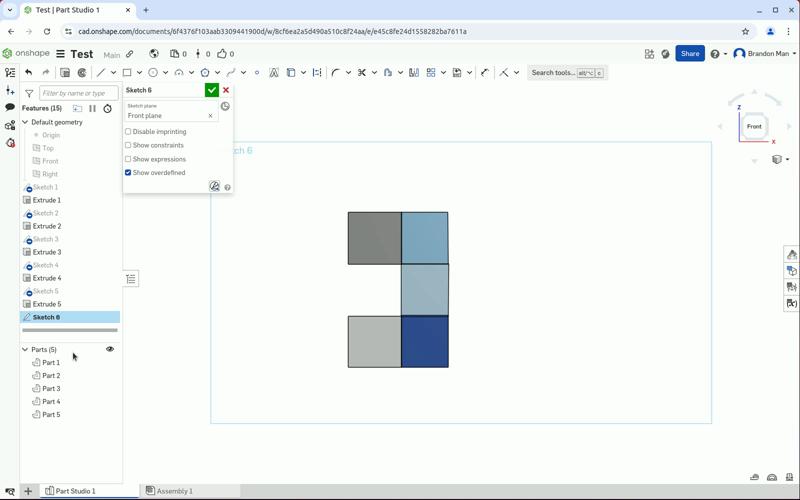
key(y)
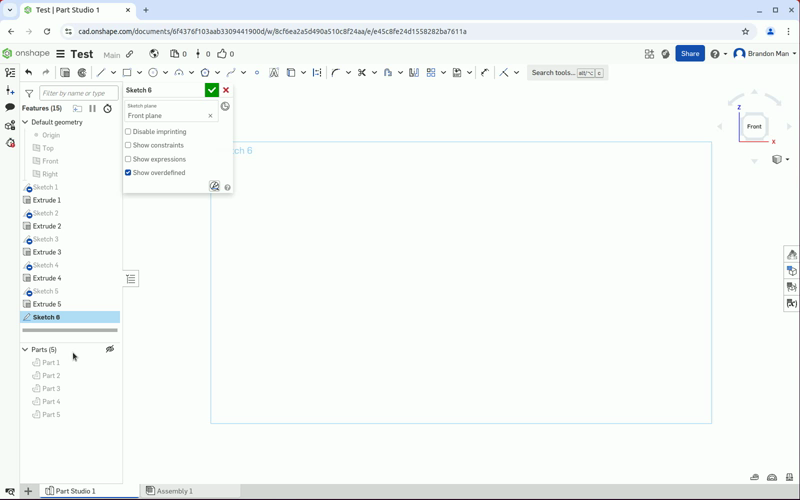
key(l)
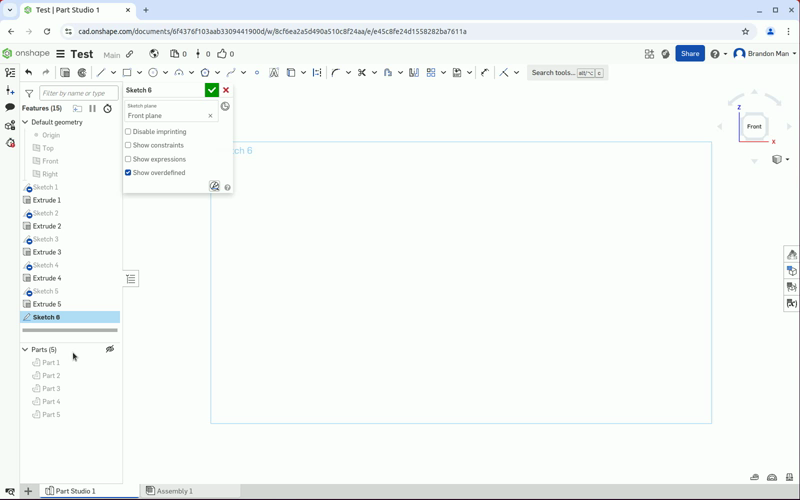
key_down(shift)
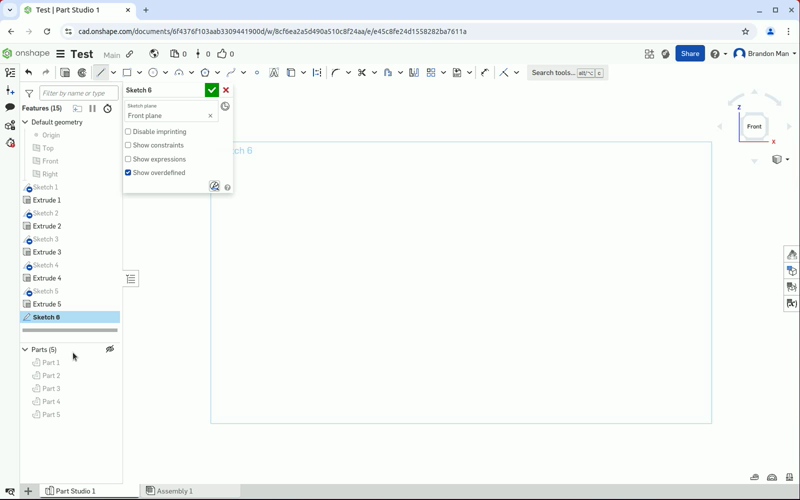
mouse_move(348, 316)
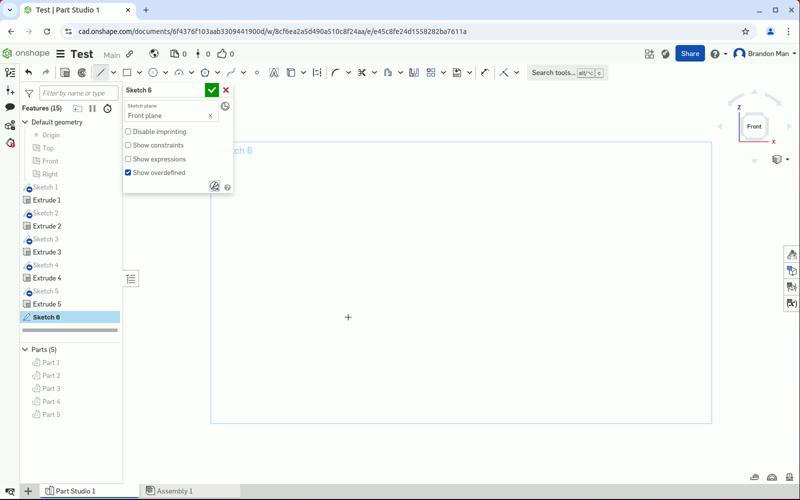
click(348, 316)
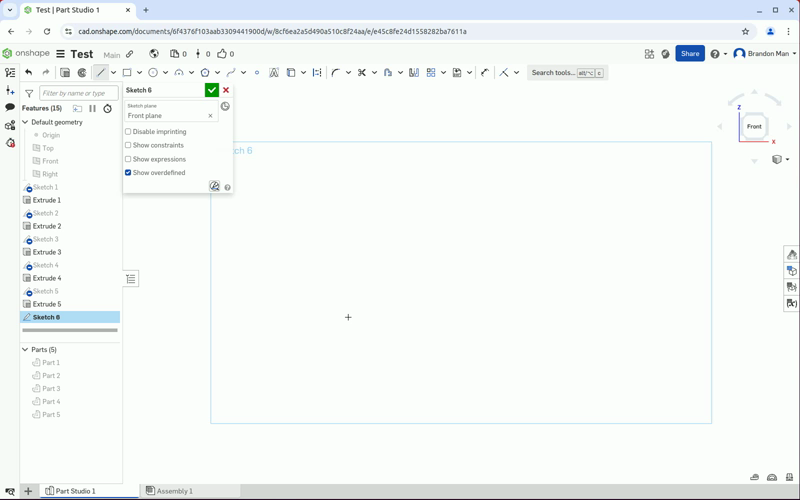
key_up(shift)
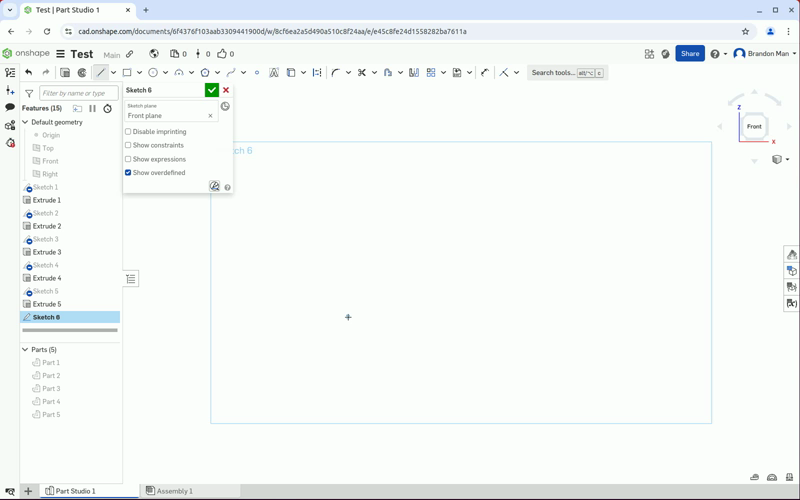
key_down(shift)
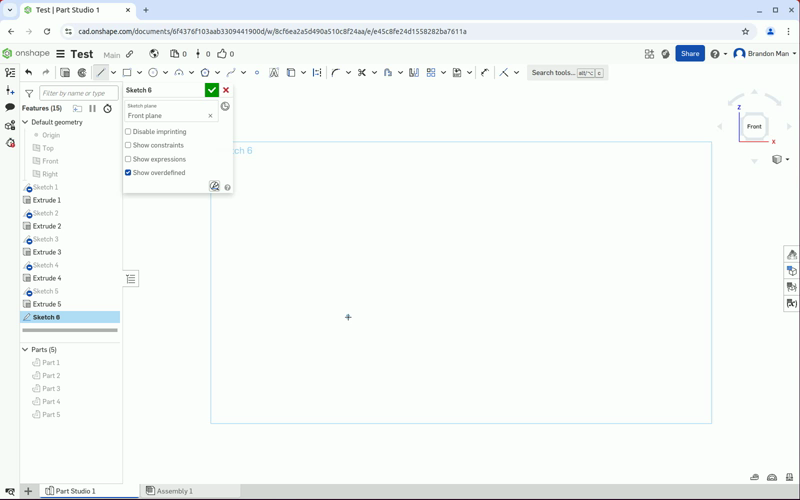
mouse_move(378, 316)
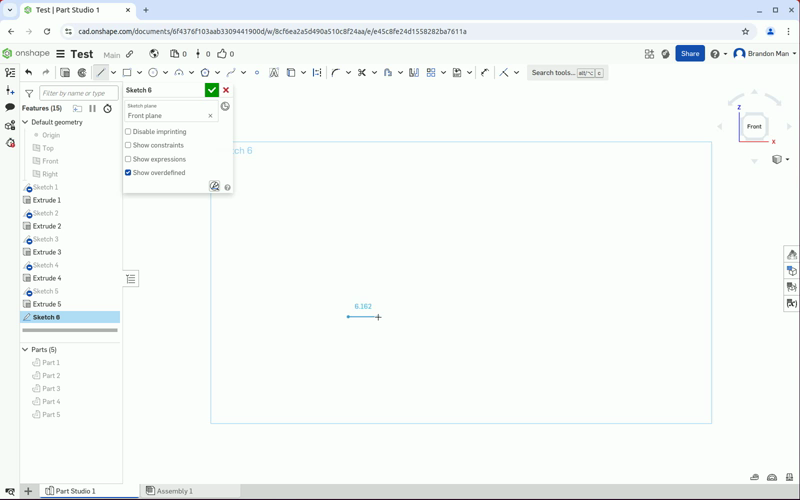
mouse_move(401, 316)
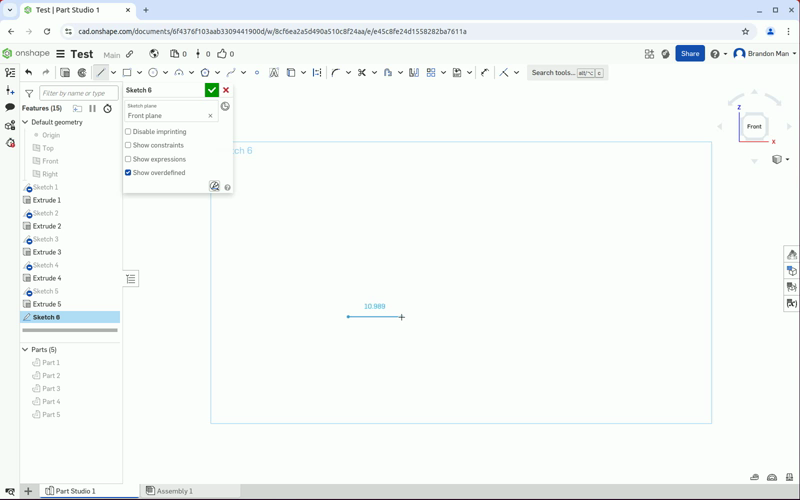
click(401, 316)
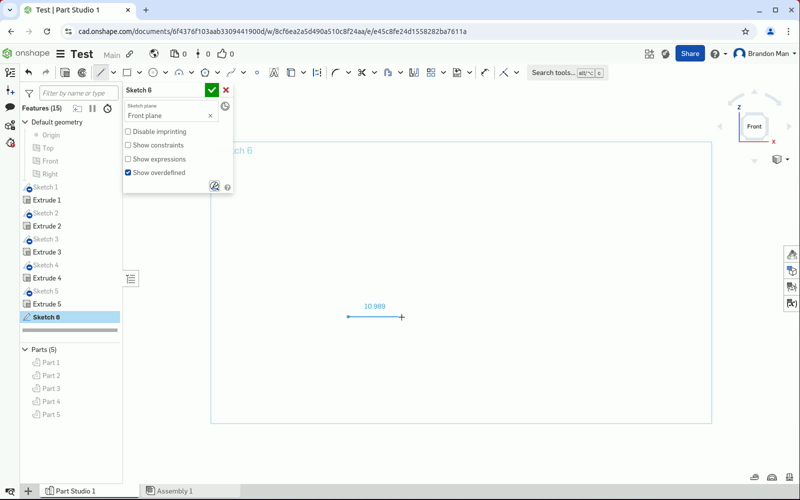
key_up(shift)
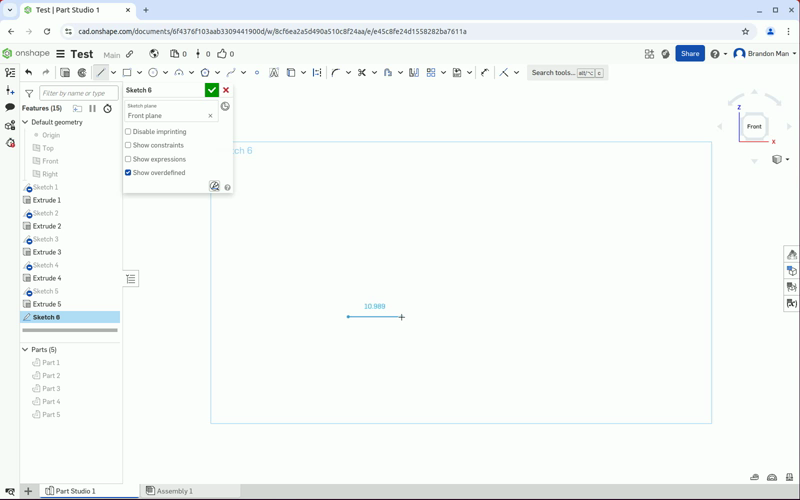
key_down(shift)
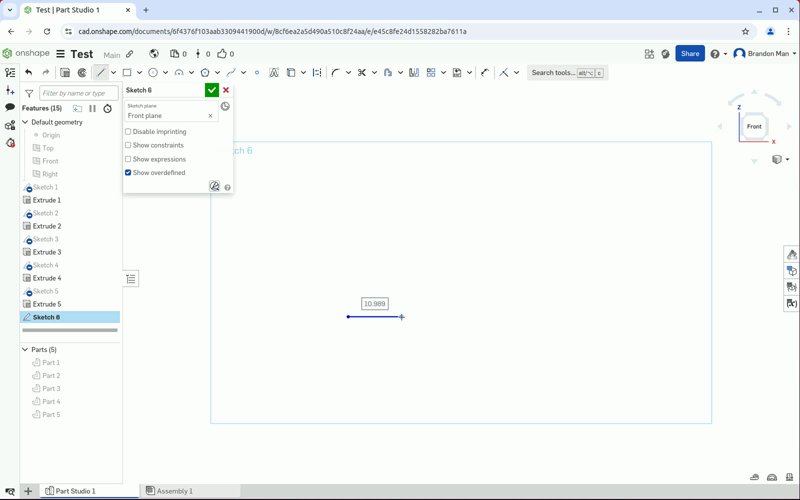
mouse_move(431, 316)
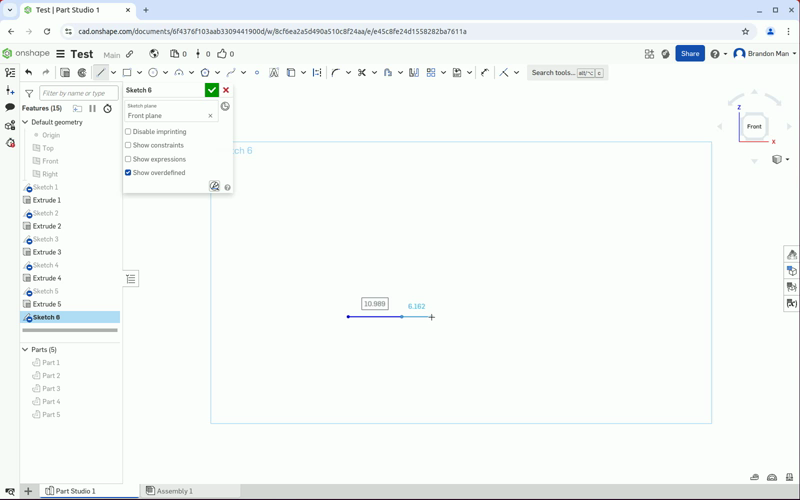
mouse_move(401, 264)
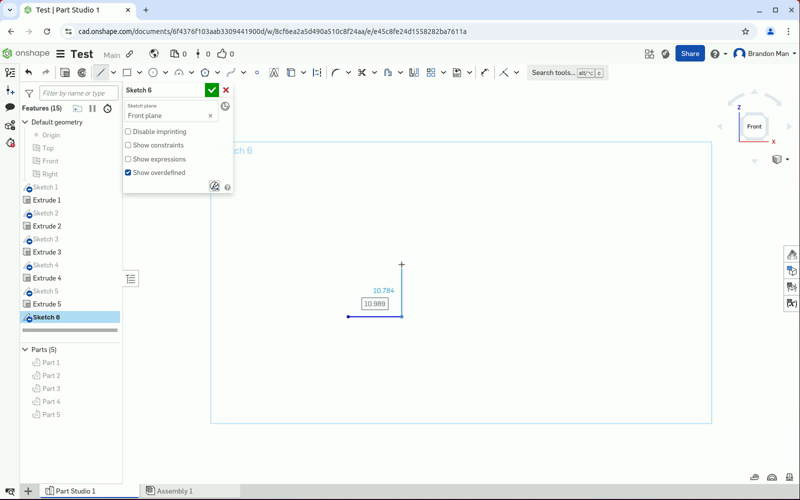
click(401, 264)
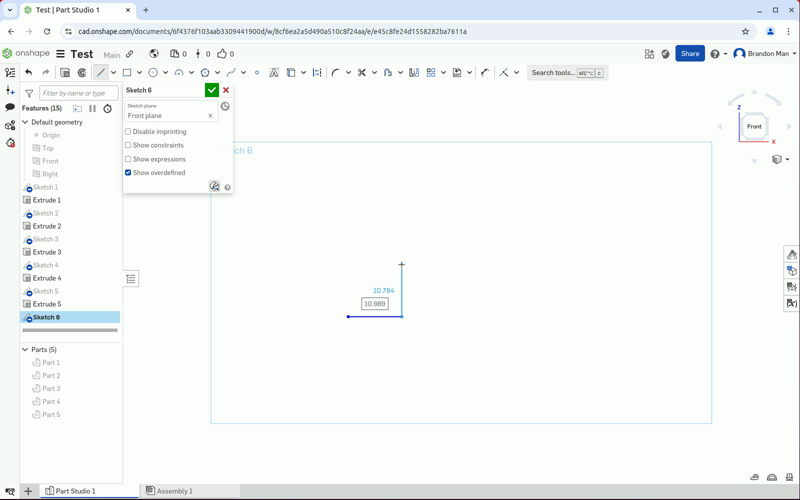
key_up(shift)
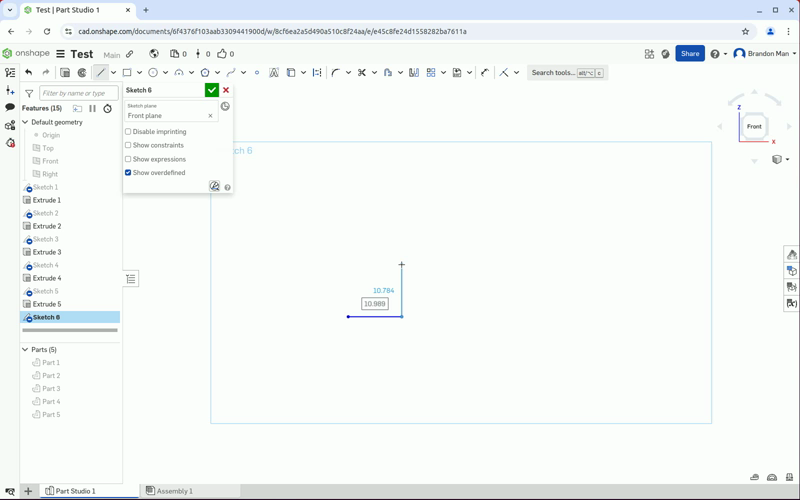
key_down(shift)
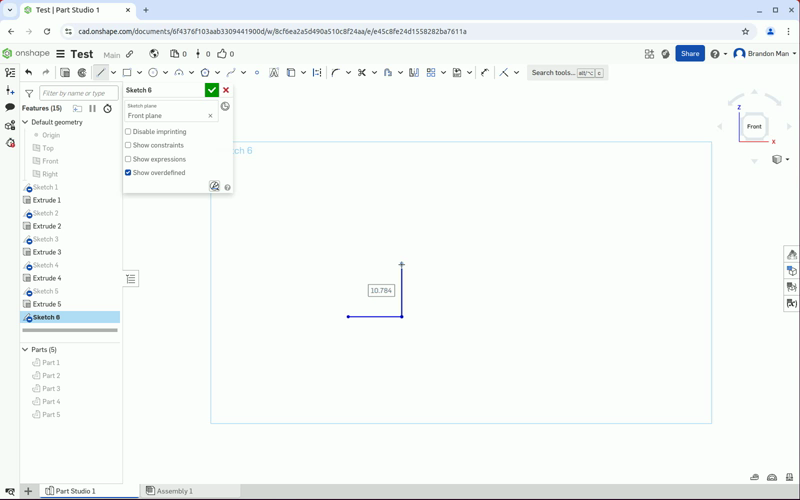
mouse_move(431, 264)
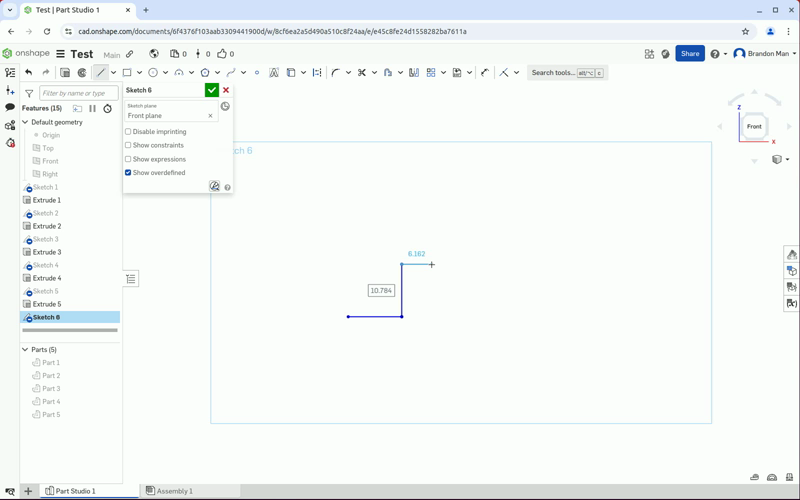
mouse_move(348, 264)
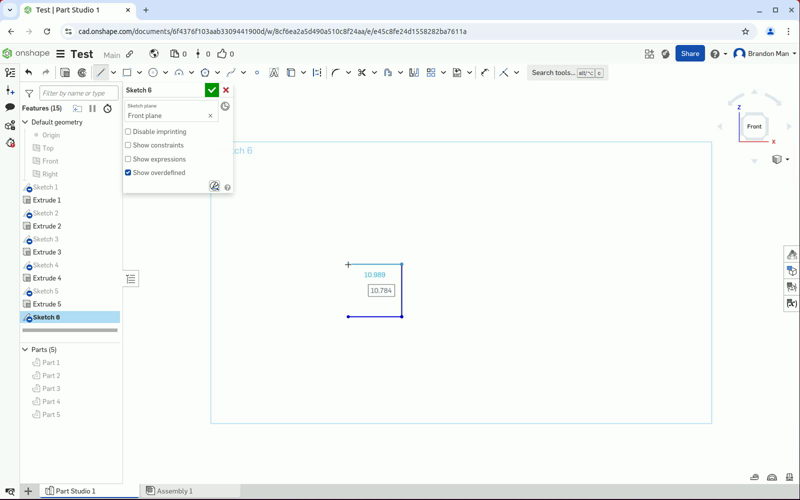
click(348, 264)
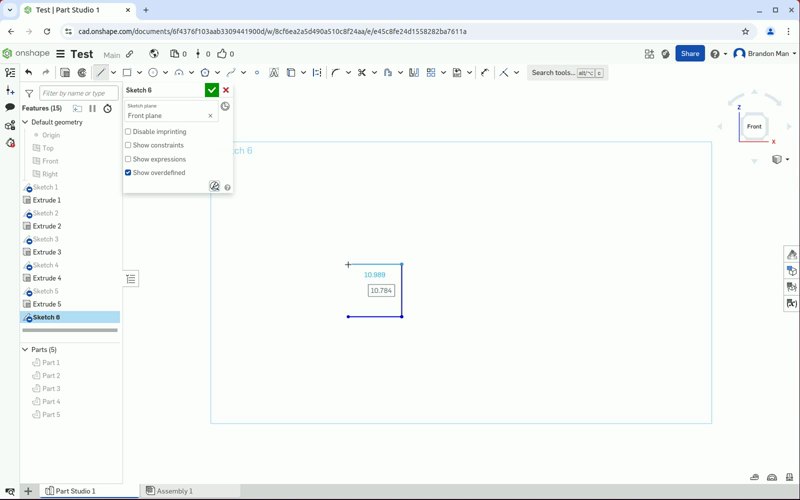
key_up(shift)
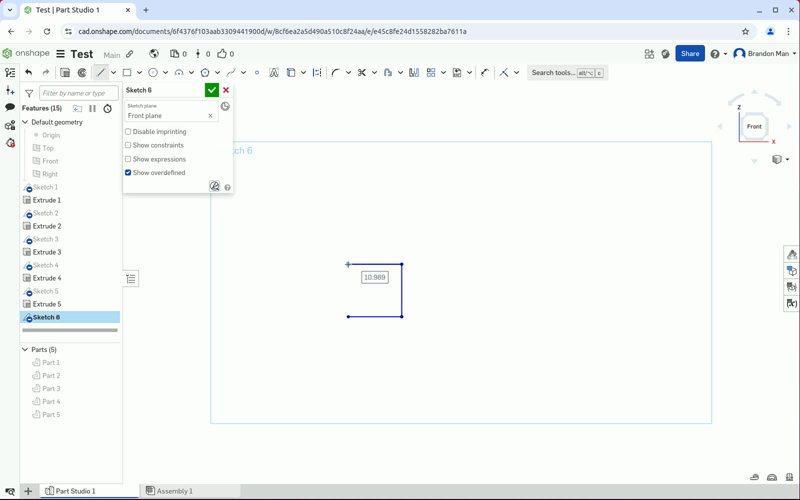
mouse_move(378, 264)
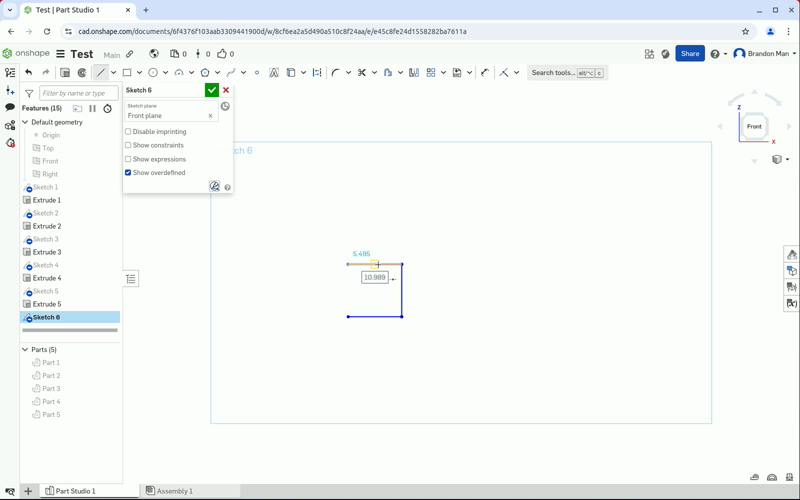
key_down(shift)
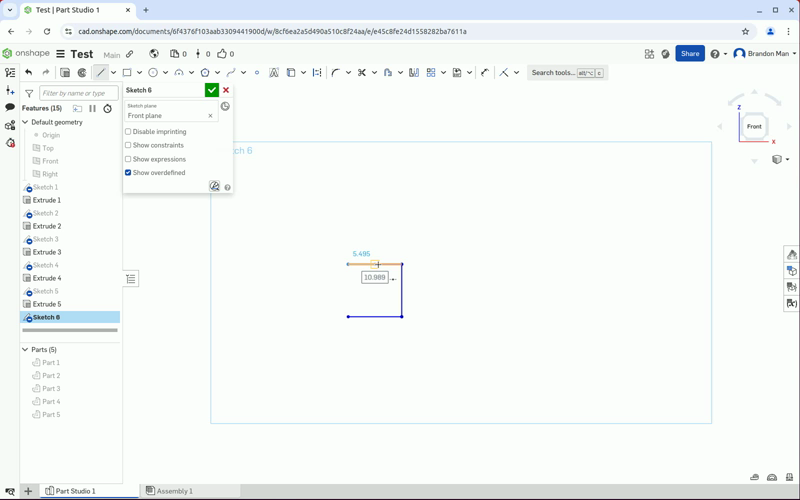
mouse_move(348, 316)
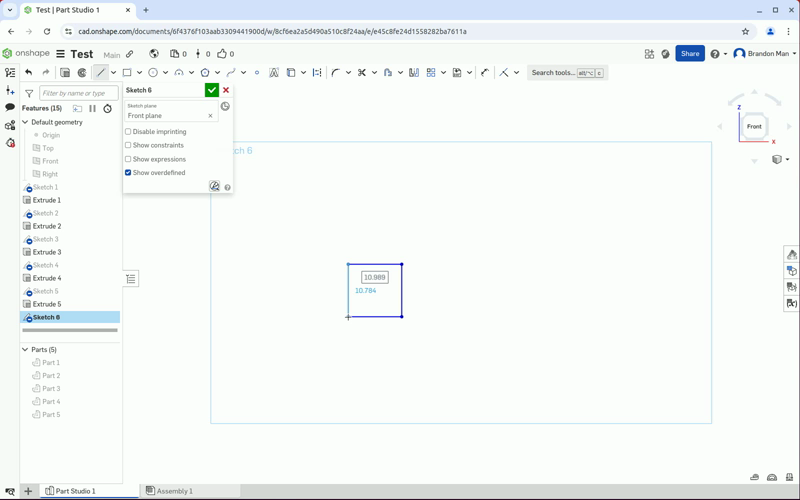
key_up(shift)
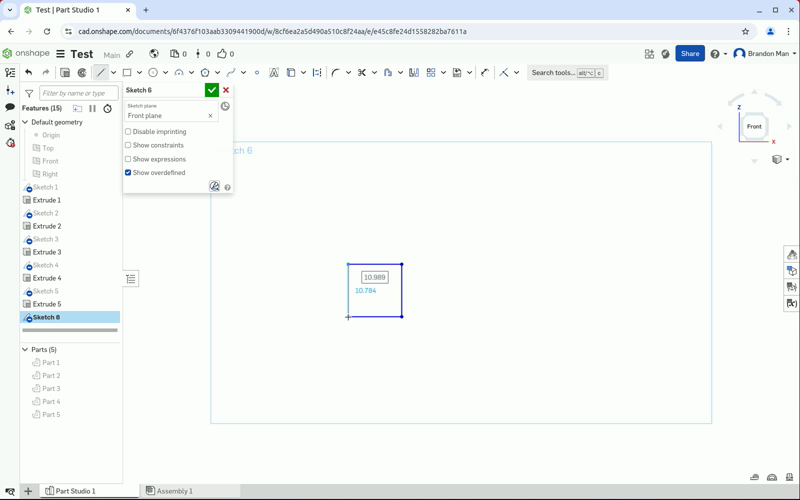
click(348, 316)
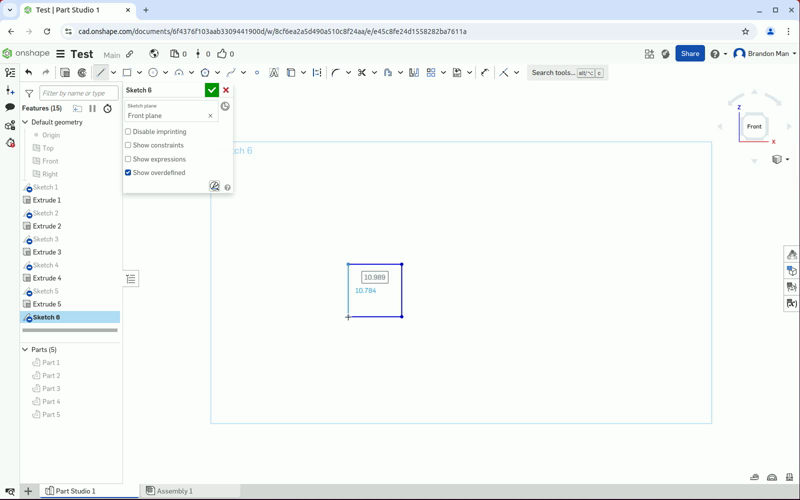
key(esc)
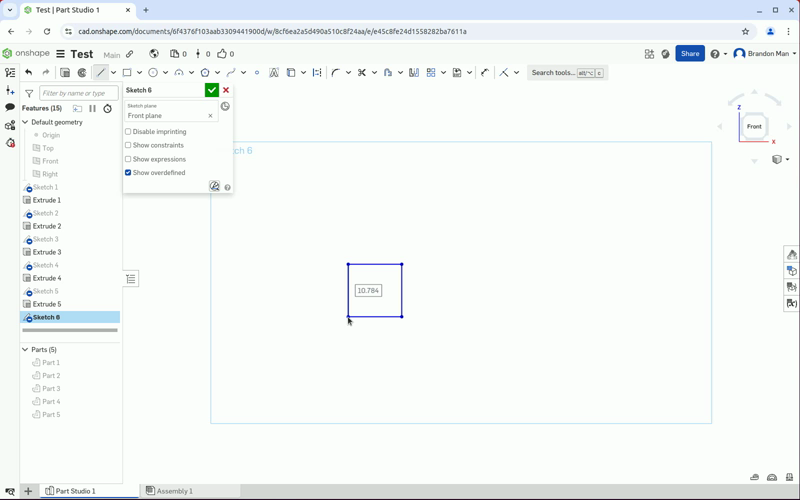
mouse_move(352, 311)
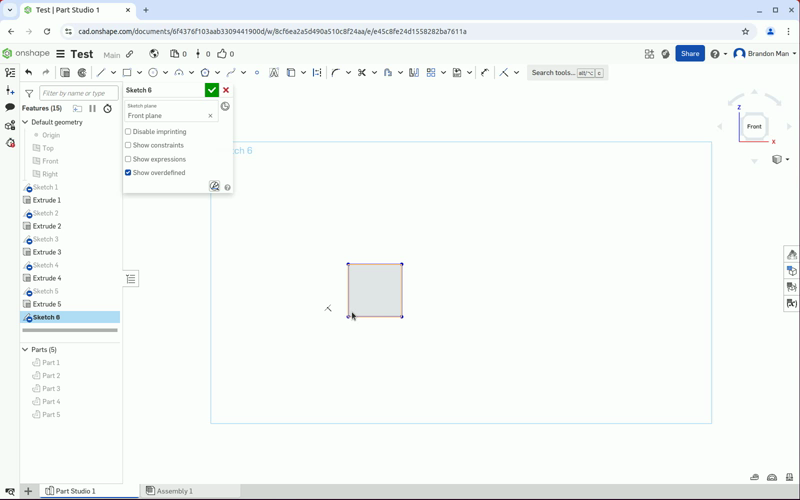
click(352, 311)
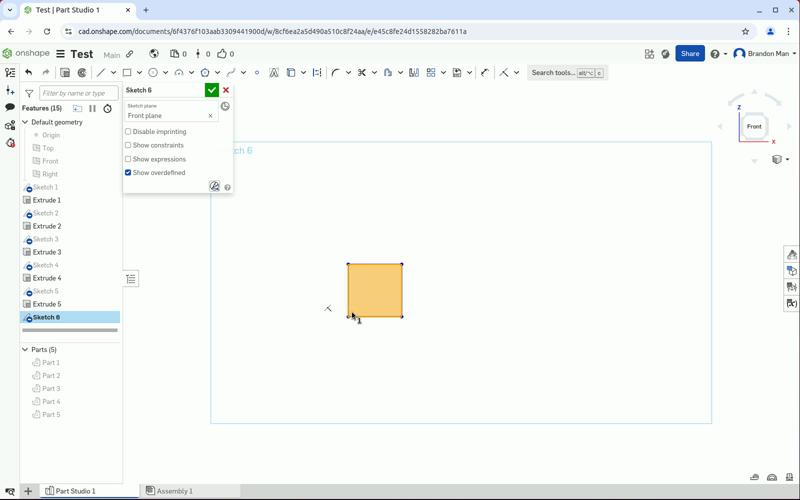
mouse_move(73, 352)
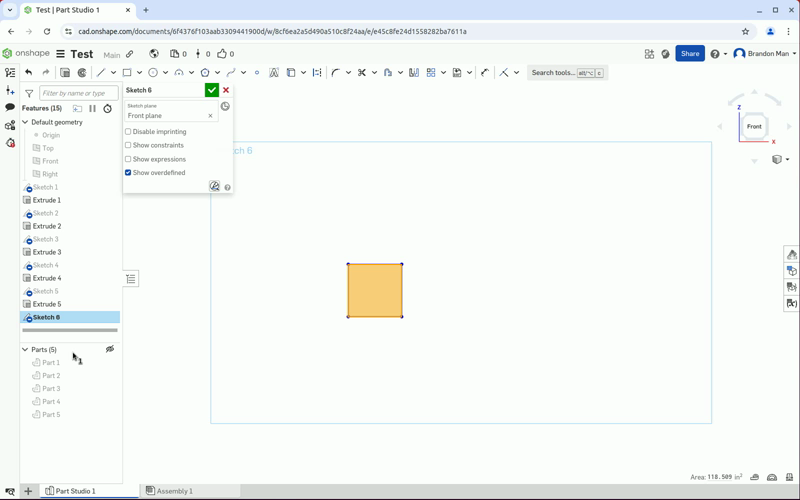
key(shift+y)
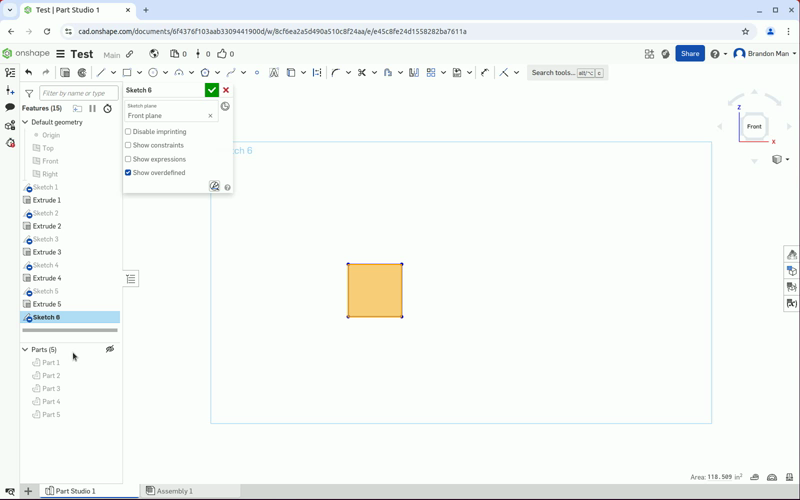
key(shift+e)
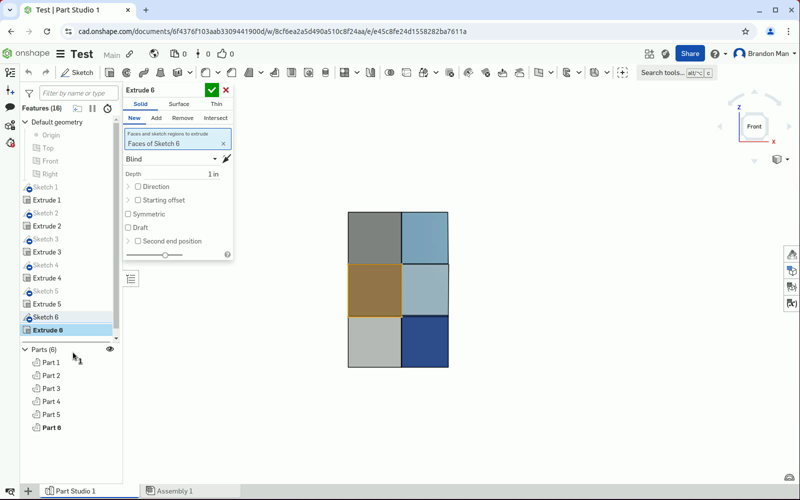
mouse_move(143, 106)
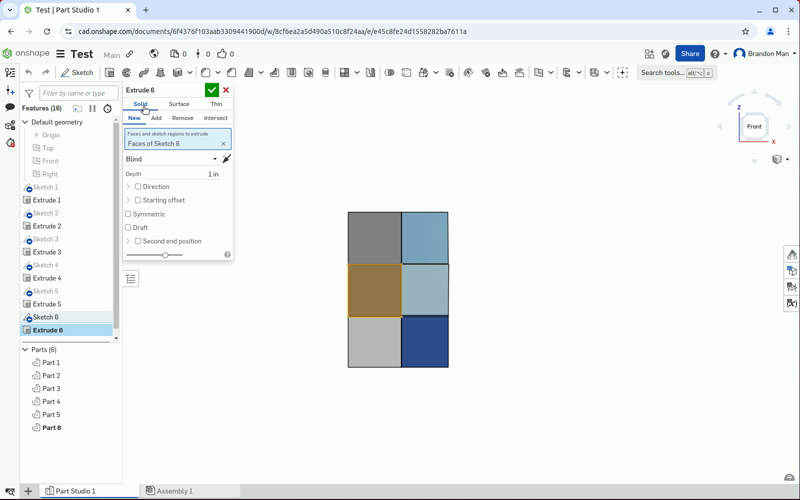
click(143, 106)
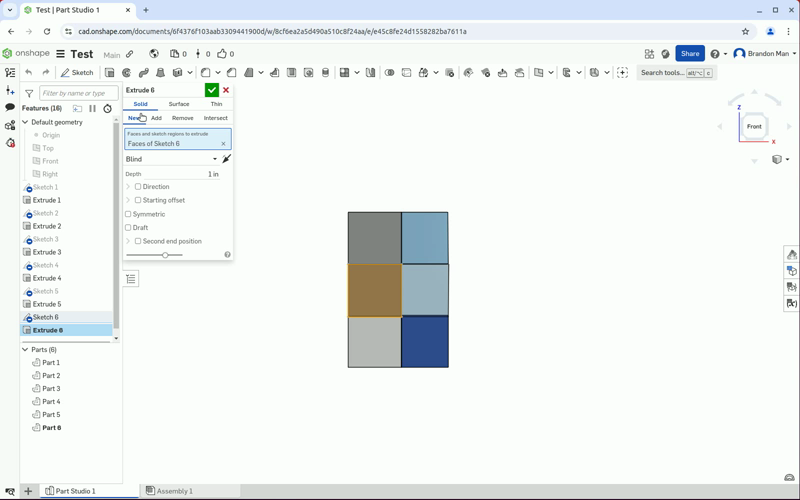
mouse_move(137, 120)
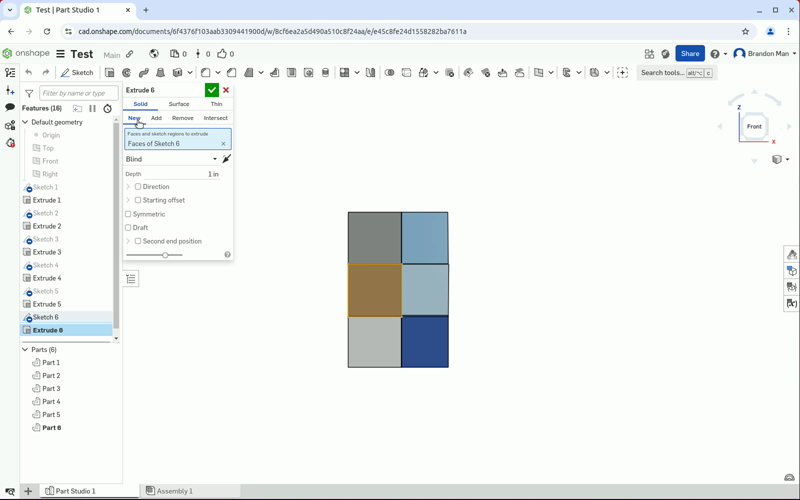
click(137, 120)
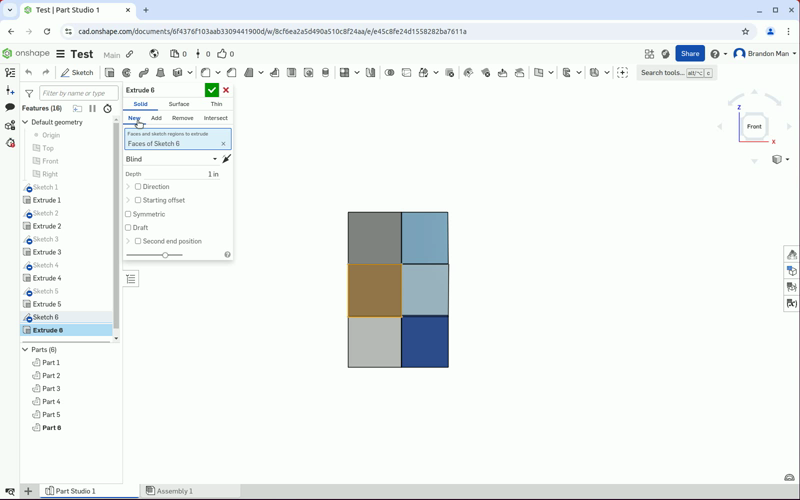
key(tab, 4)
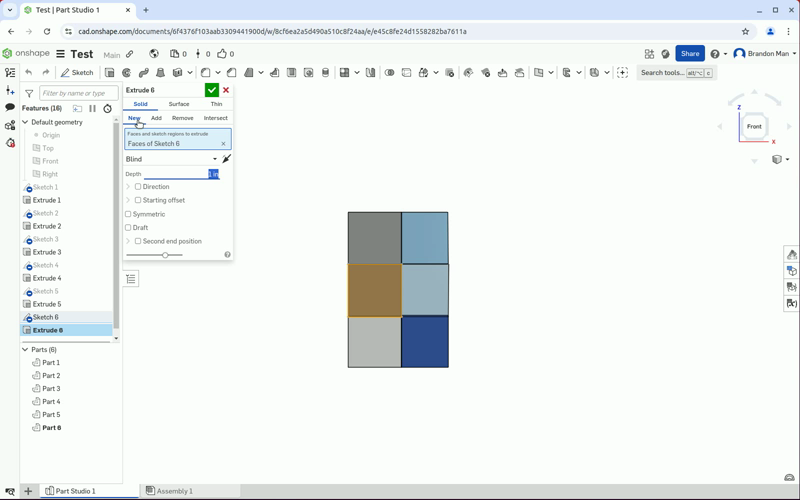
text(9.628)
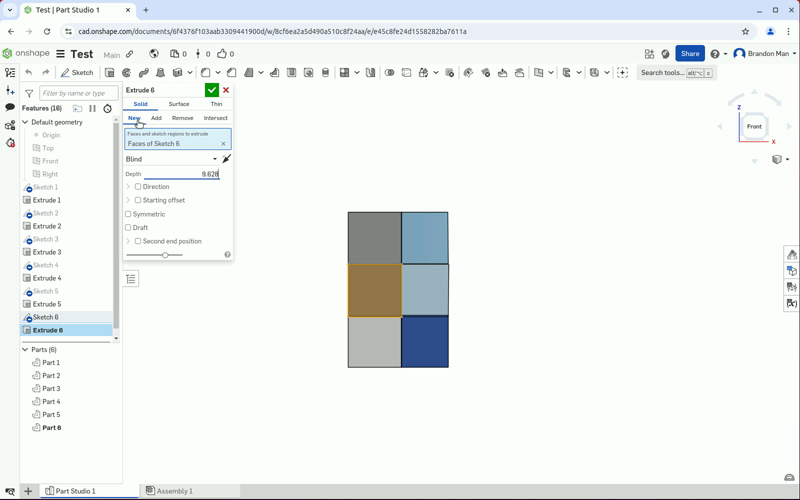
key(enter)
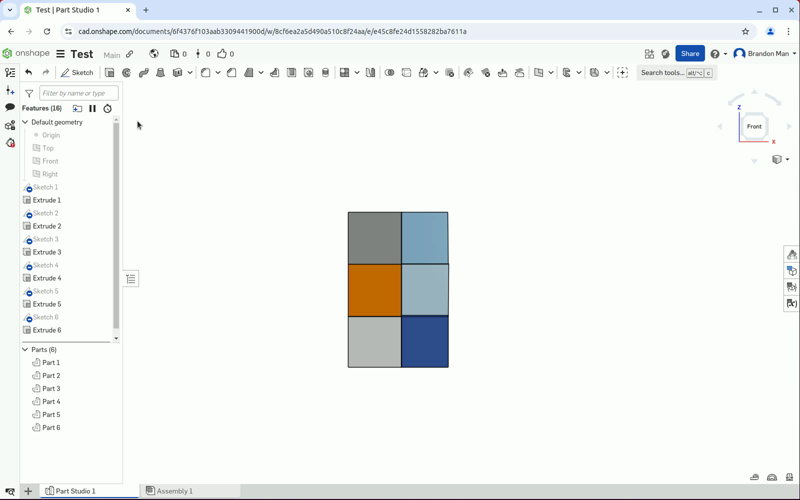
key(shift+h)
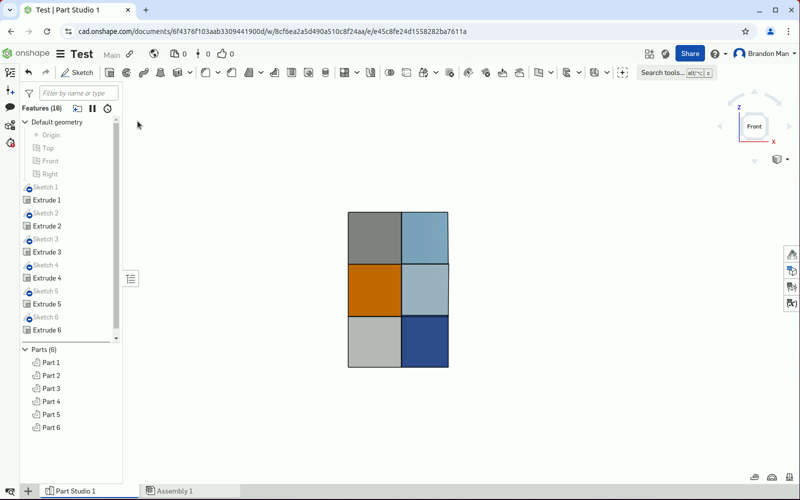
key(shift+h)
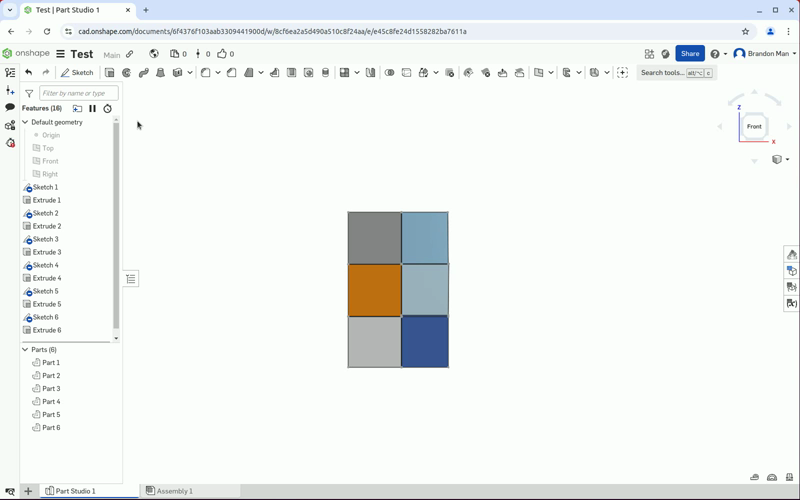
key(shift+7)
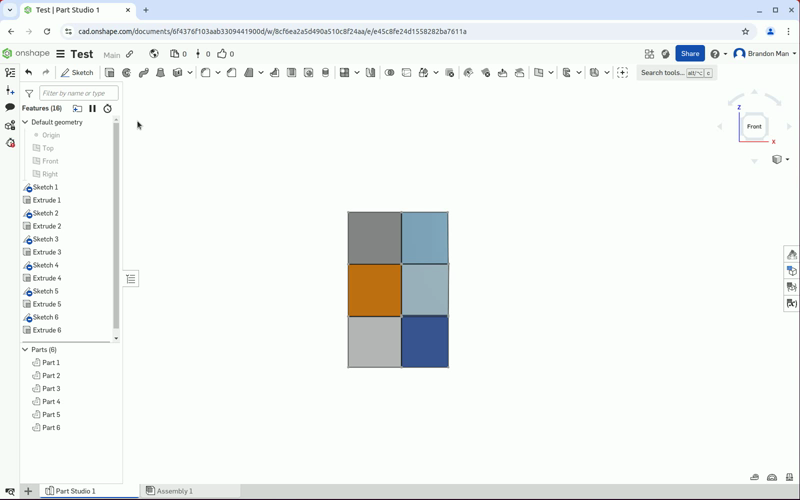
key(left, 2)
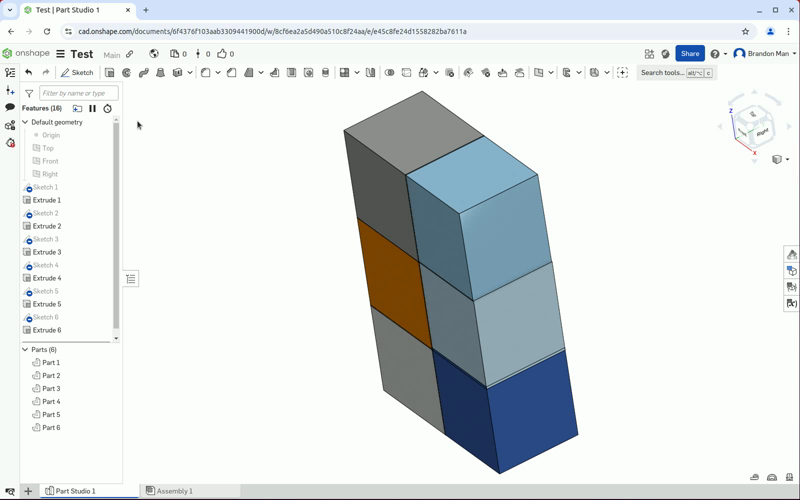
key(down, 2)
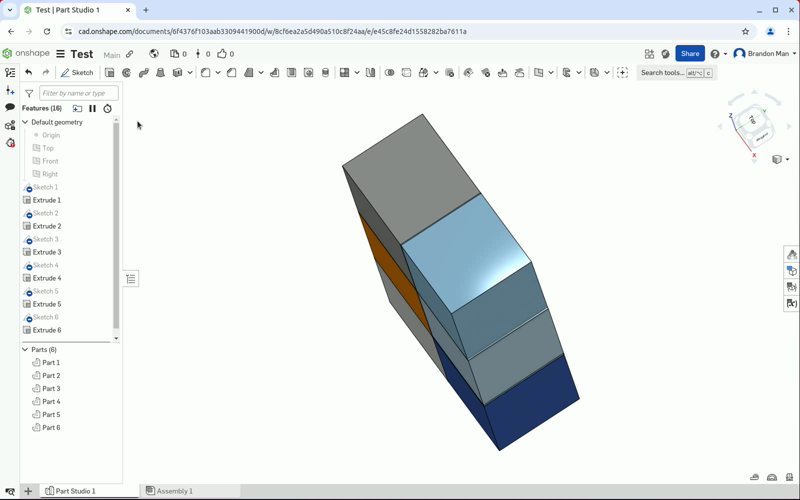
key(up, 2)
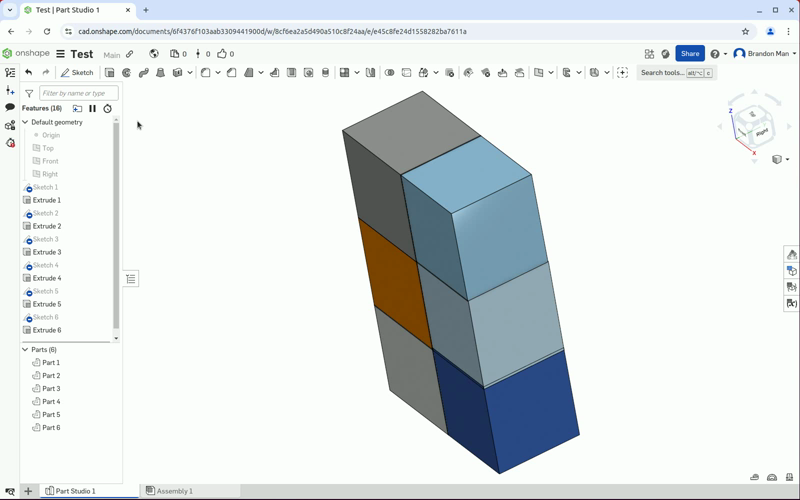
key(right, 2)
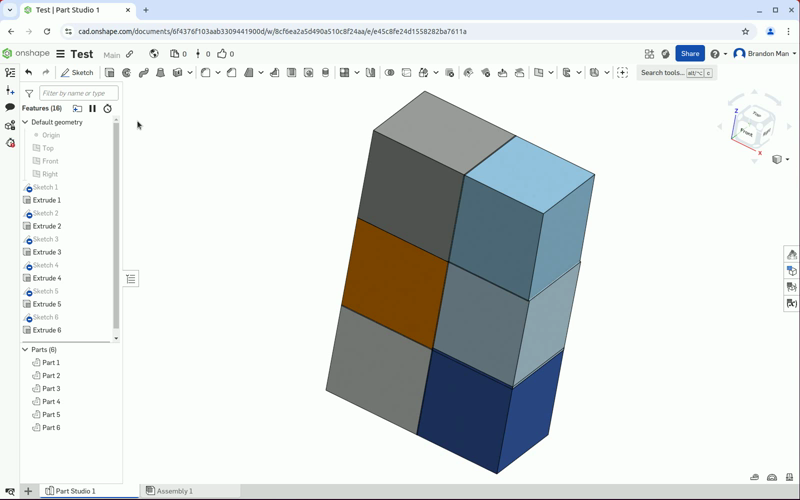
mouse_move(69, 189)
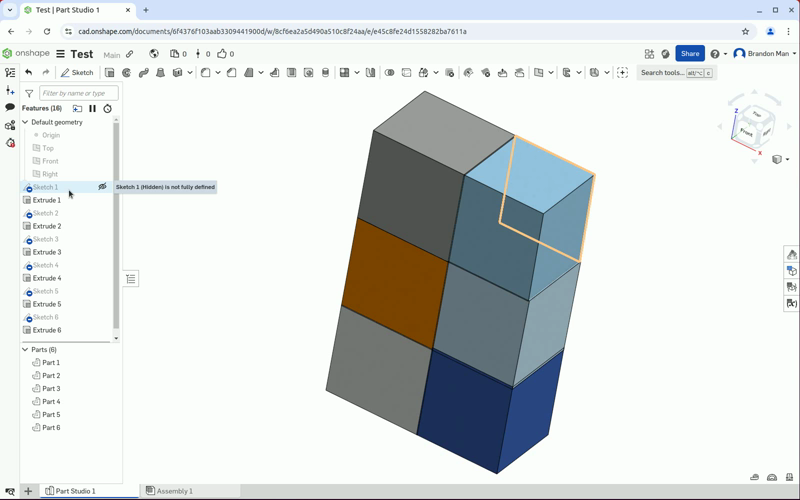
click(69, 189)